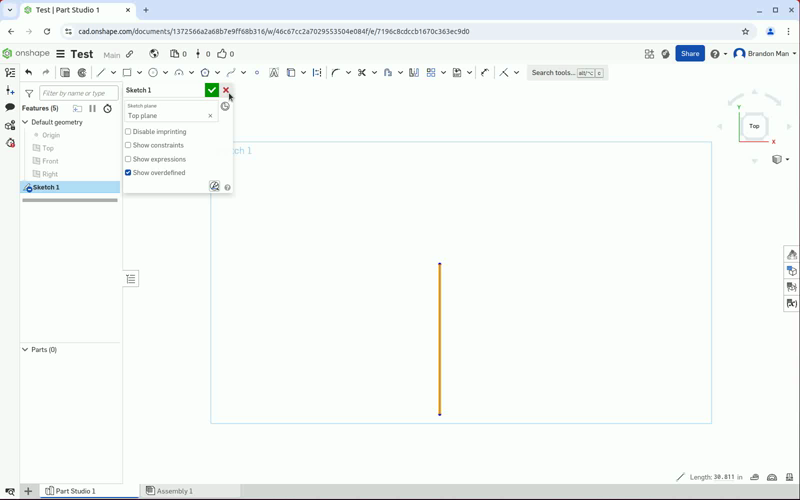
key(shift+h)
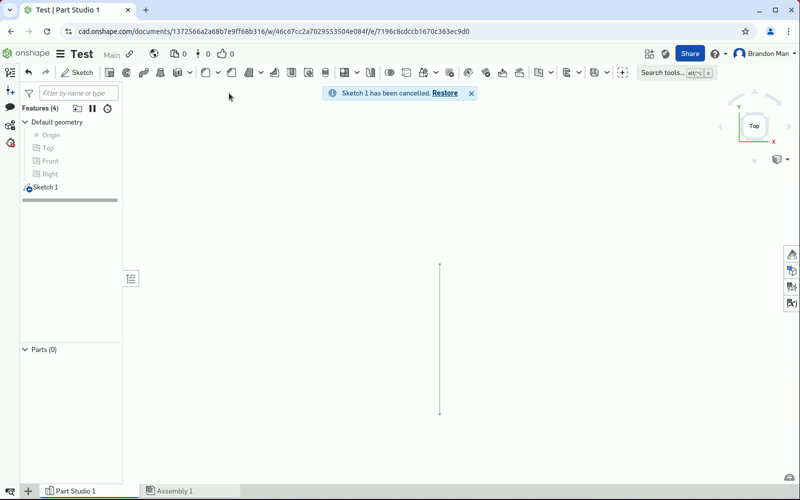
mouse_move(73, 352)
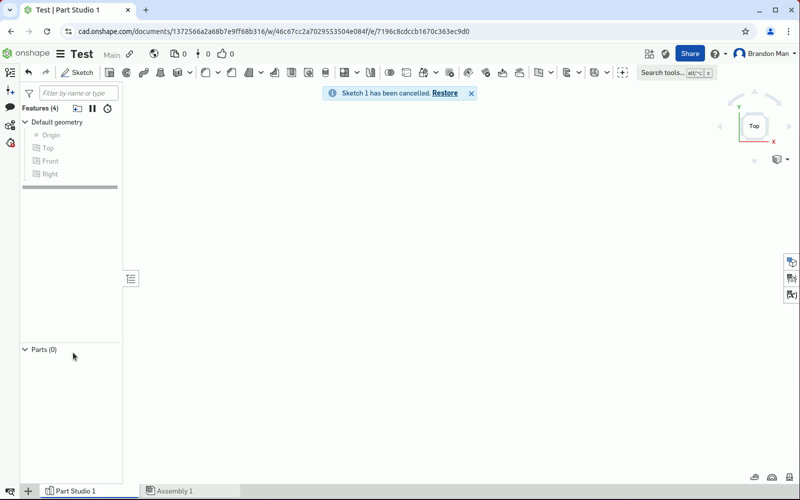
key(y)
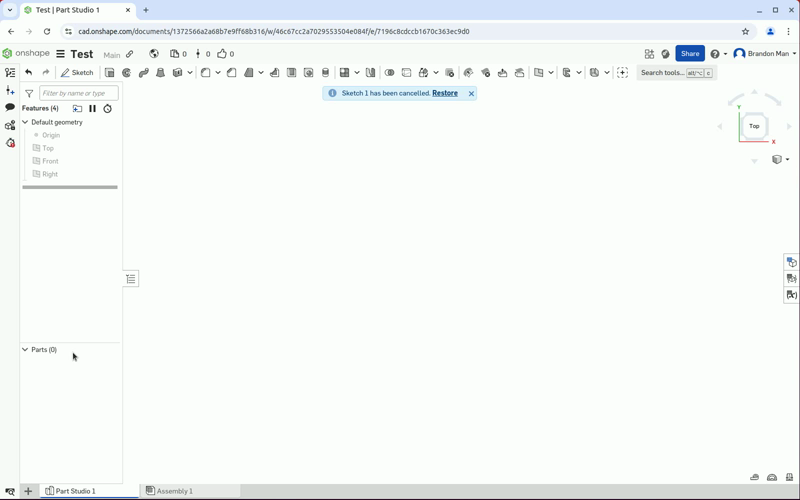
key(shift+p)
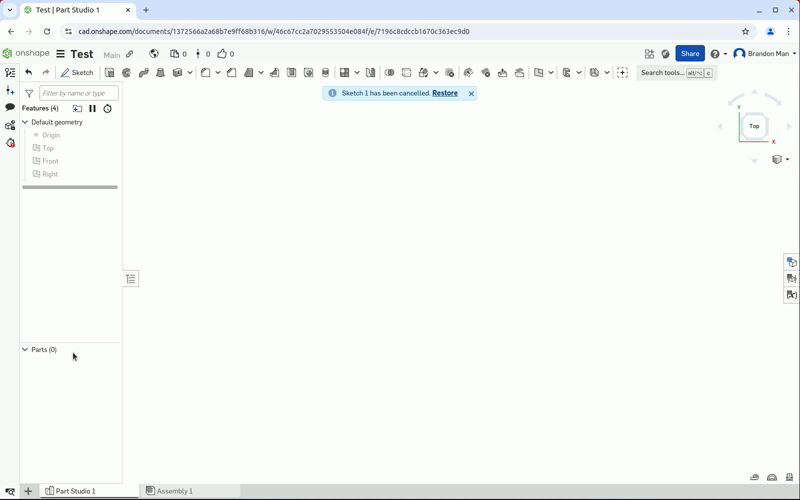
key(space)
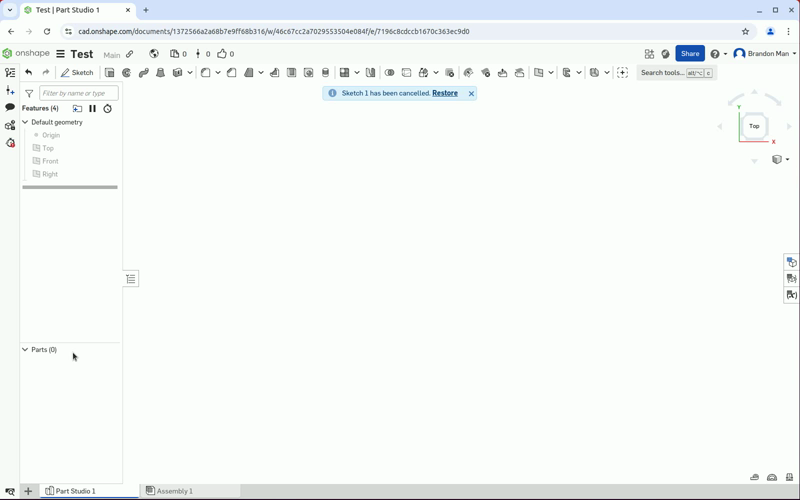
key_down(shift)
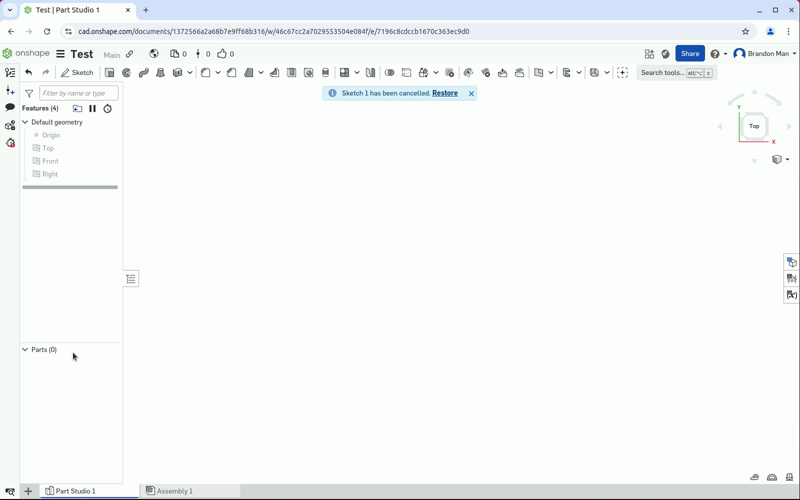
key(up)
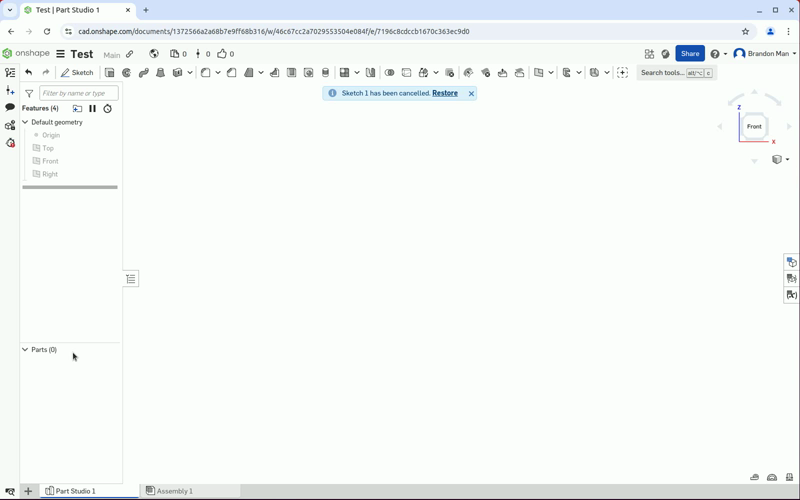
key_up(shift)
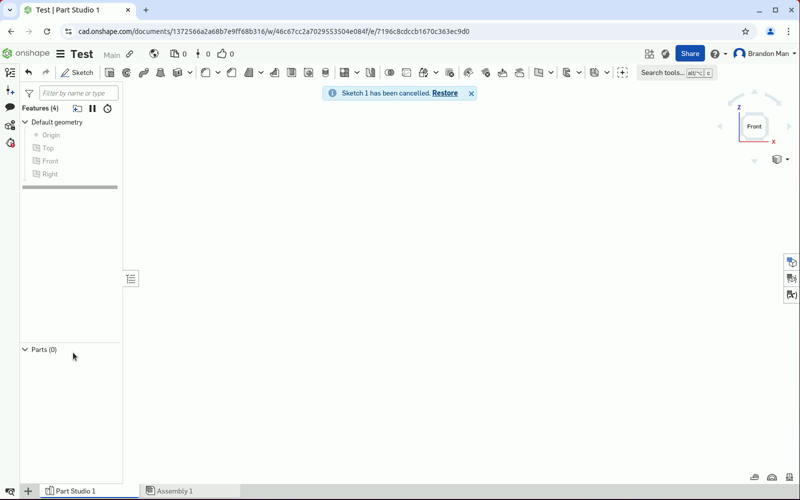
mouse_move(73, 352)
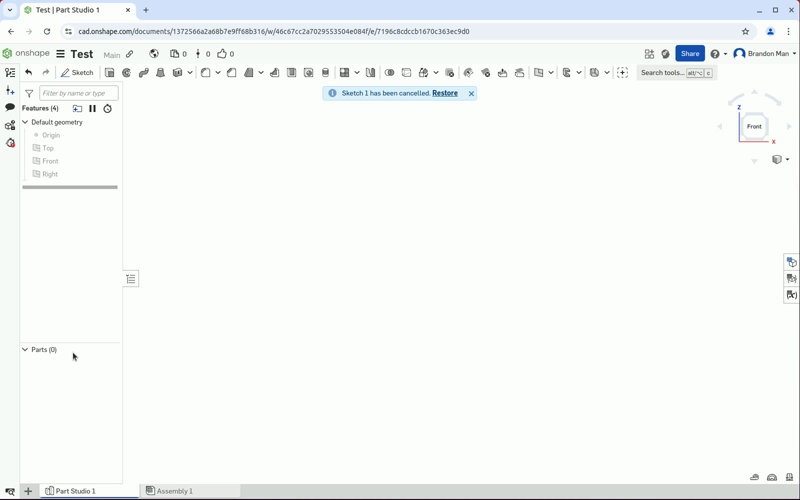
key(shift+y)
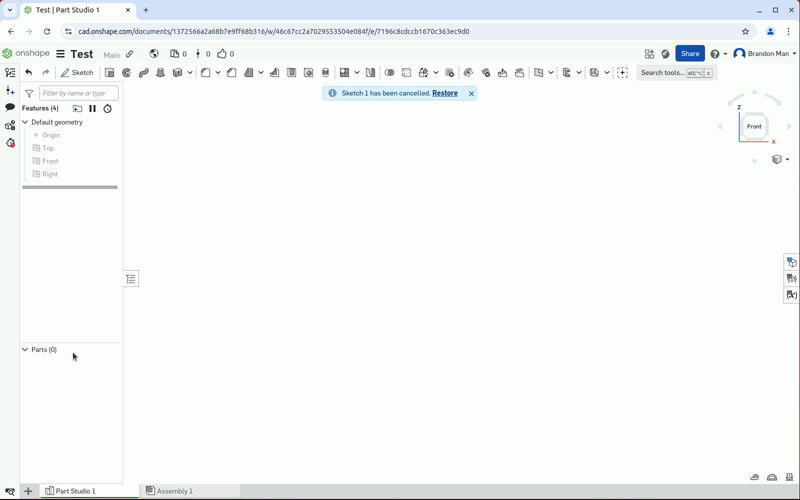
key(shift+s)
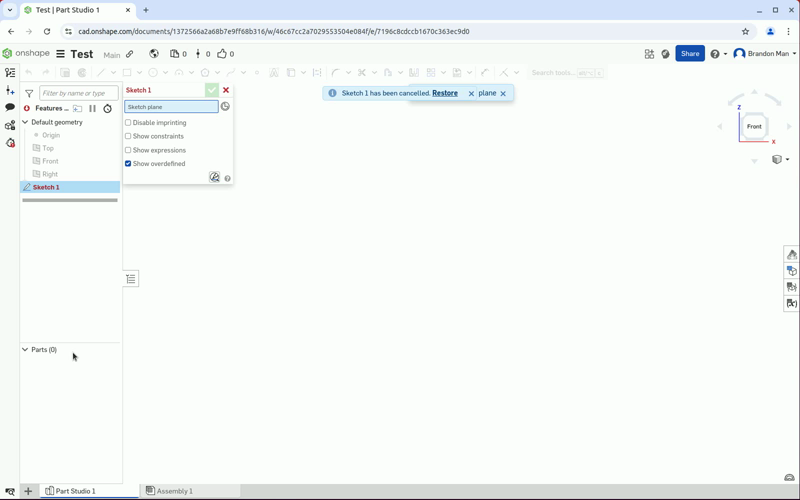
mouse_move(73, 163)
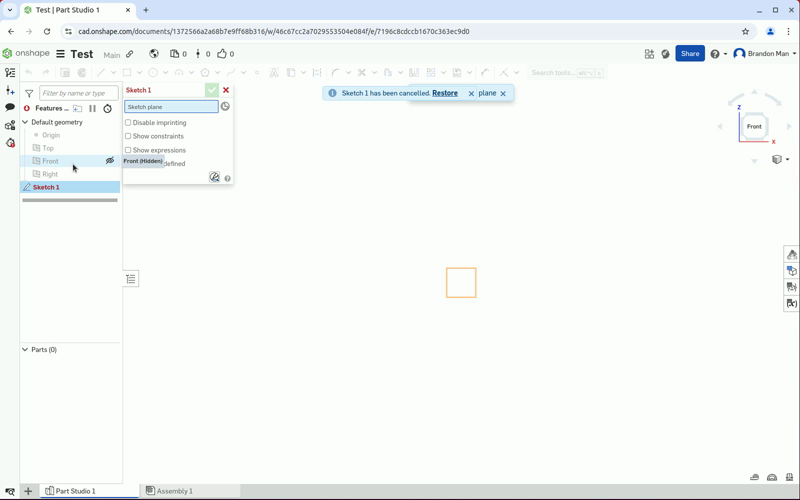
click(73, 163)
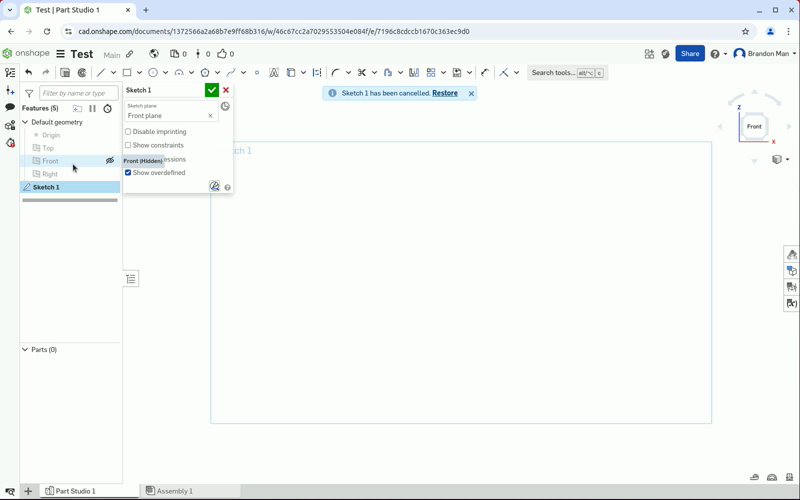
mouse_move(73, 352)
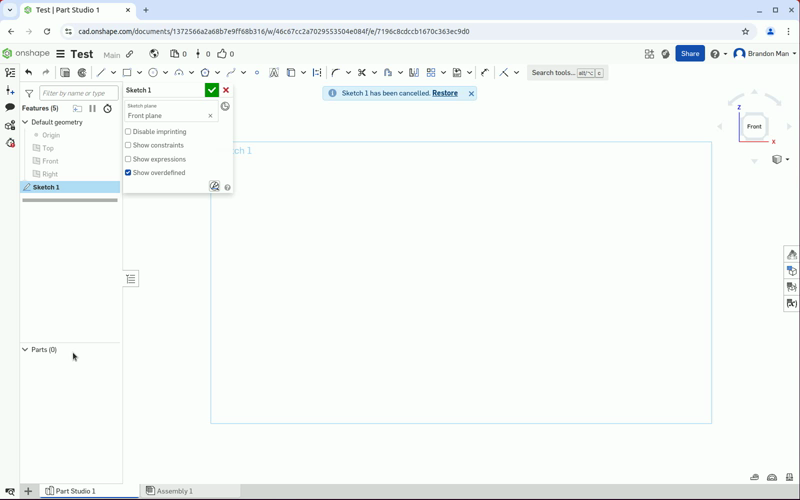
key(y)
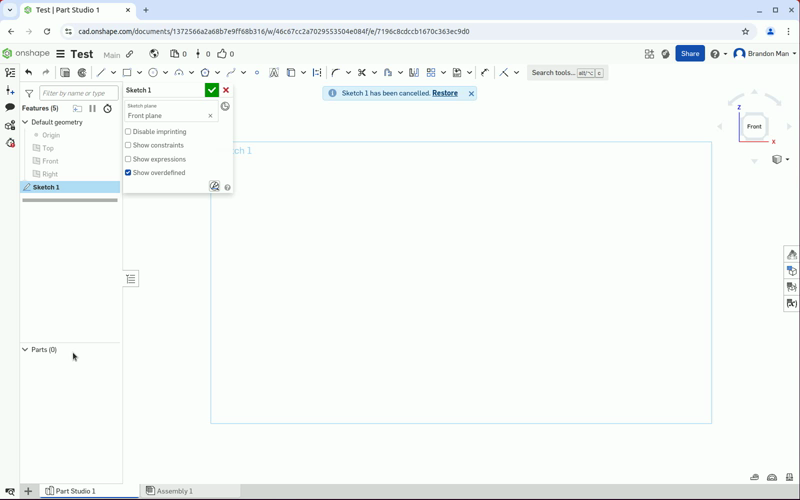
key(l)
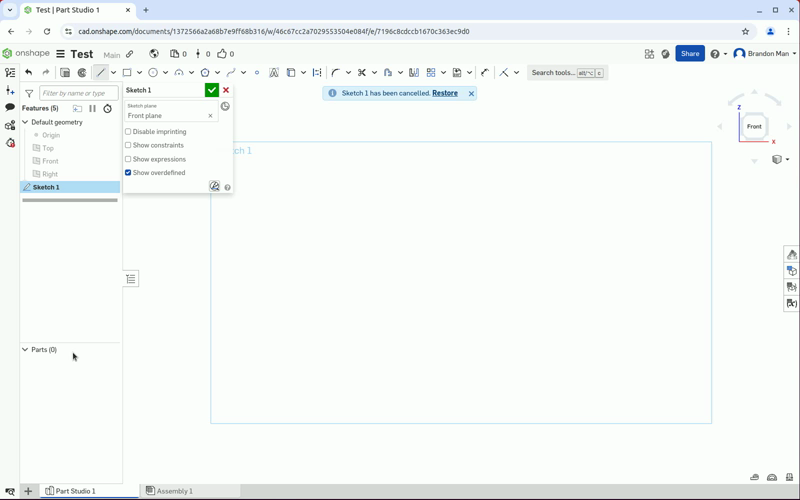
key_down(shift)
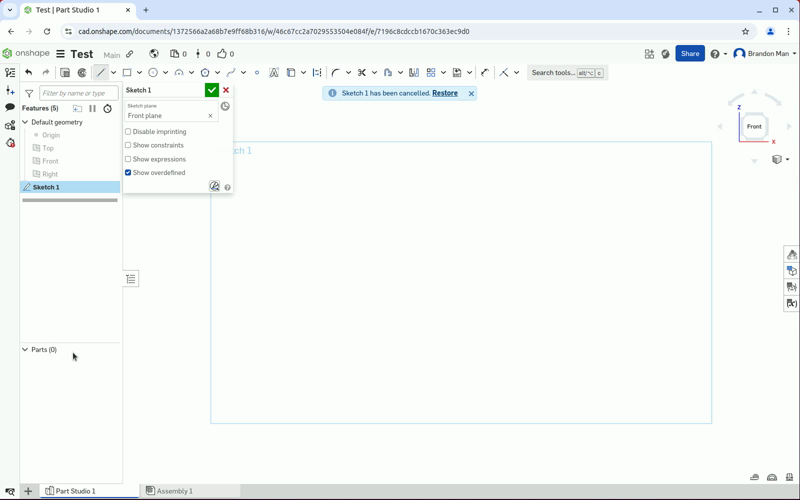
mouse_move(486, 325)
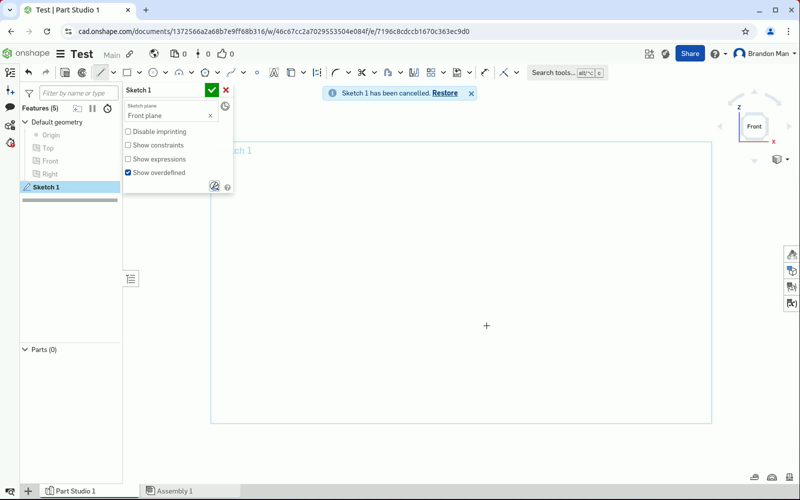
click(486, 325)
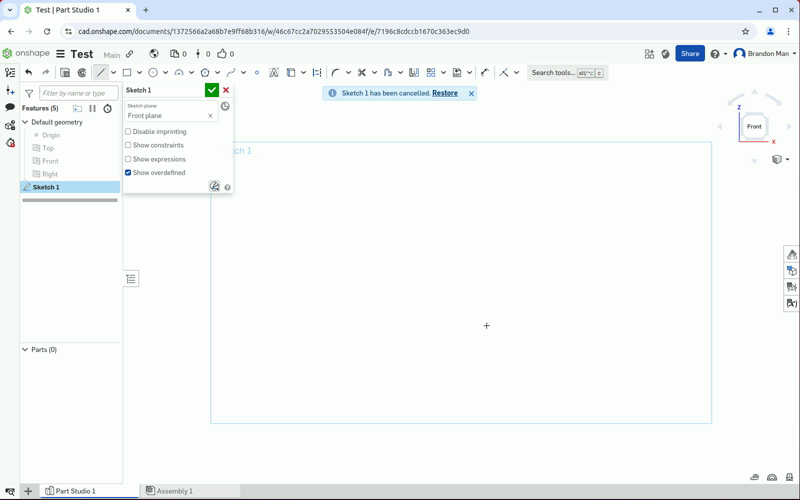
key_up(shift)
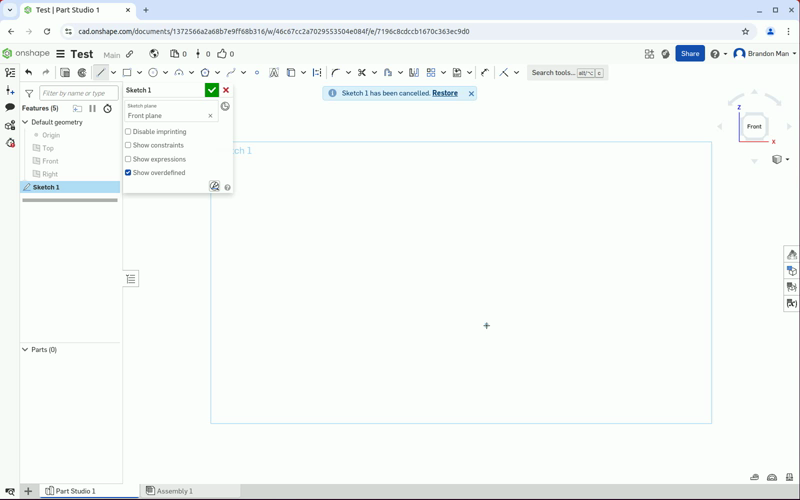
key_down(shift)
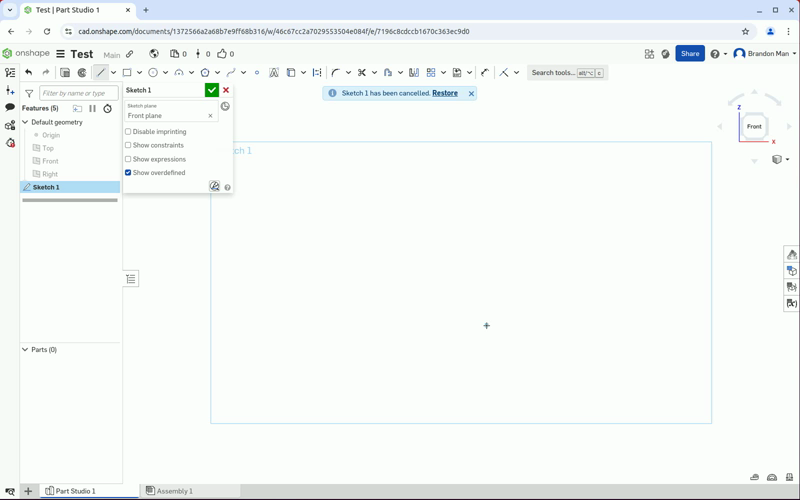
mouse_move(547, 308)
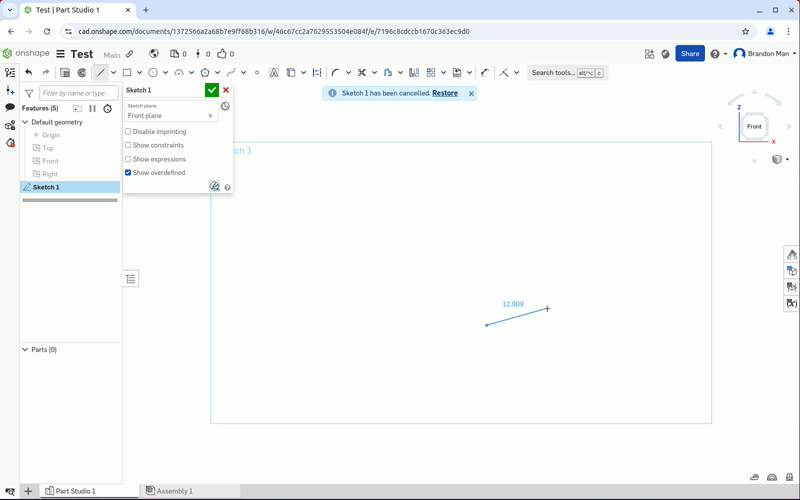
click(547, 308)
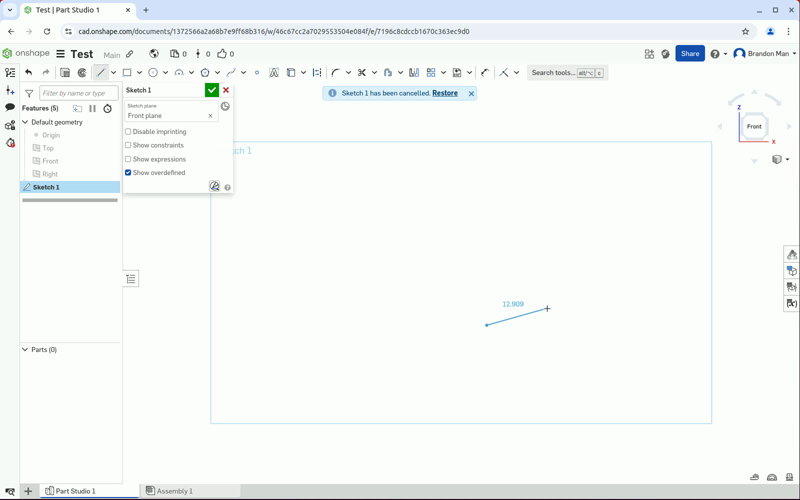
key_up(shift)
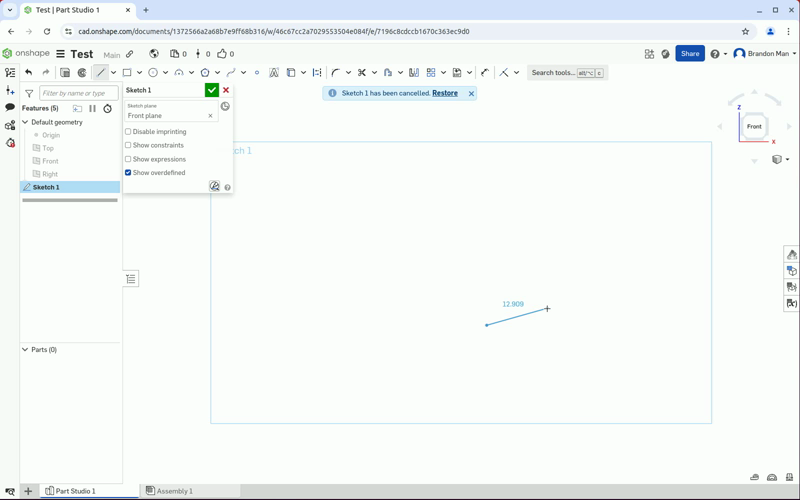
key(esc)
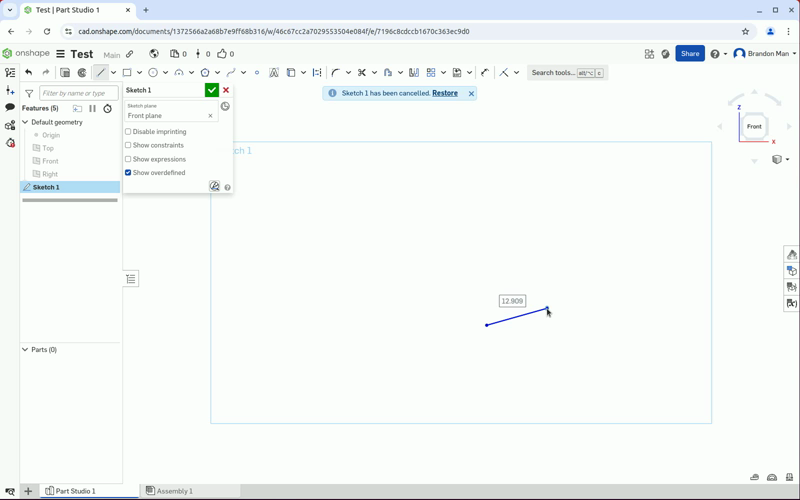
key(a)
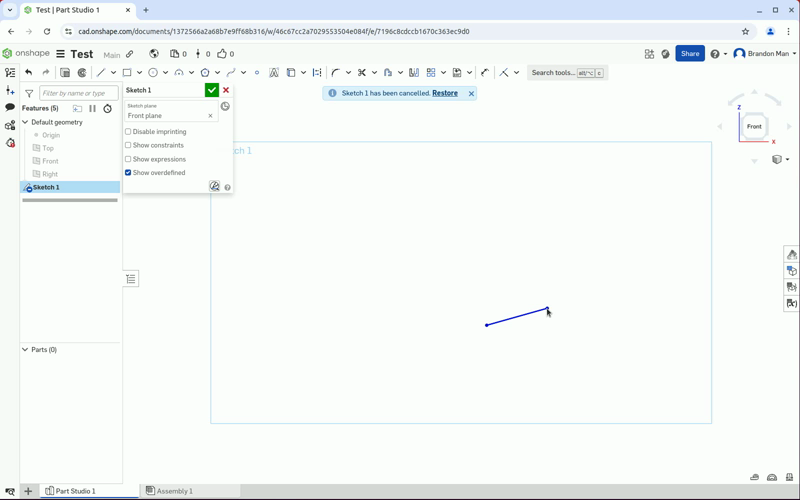
mouse_move(547, 308)
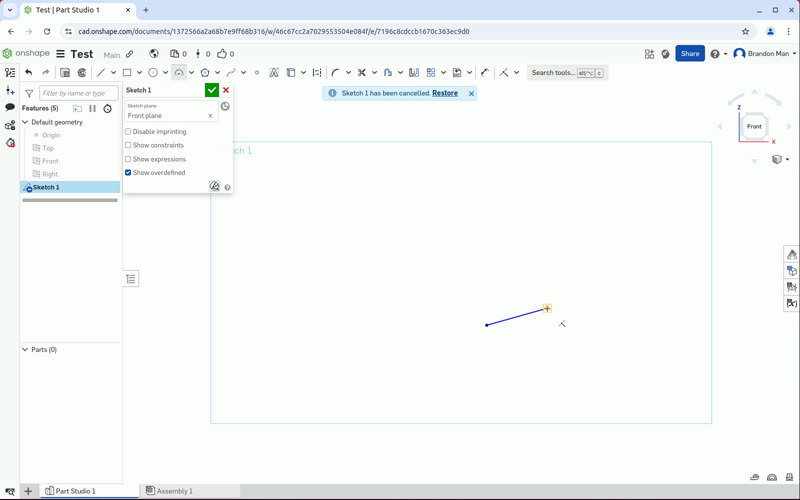
click(547, 308)
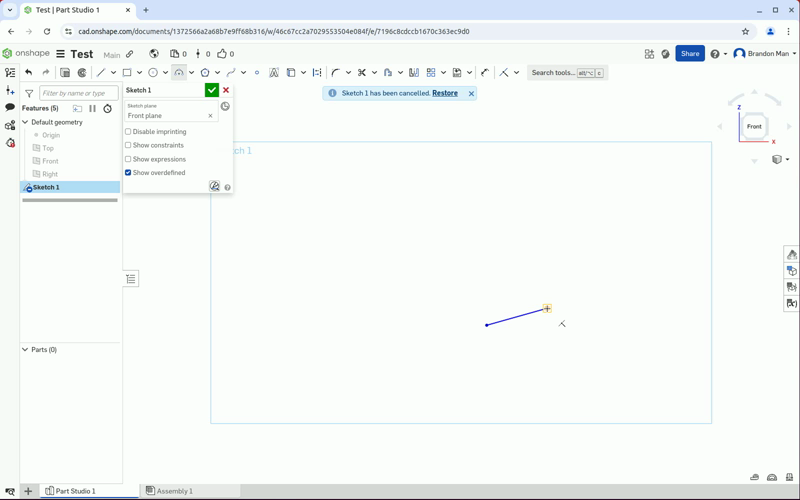
key_down(shift)
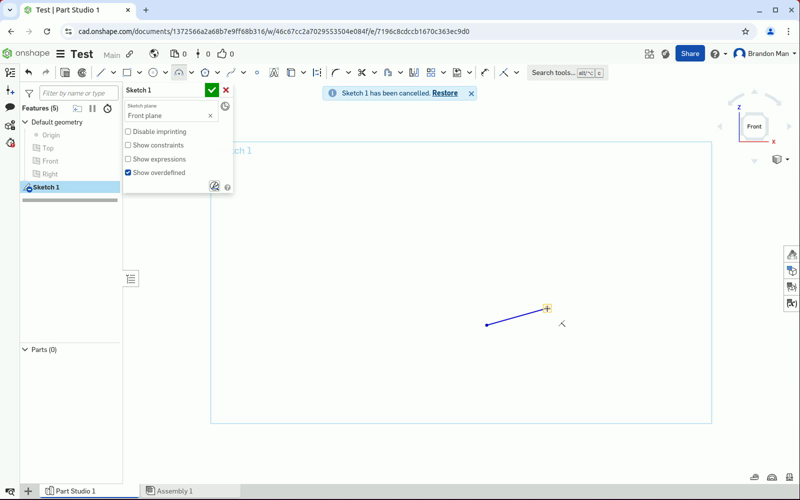
mouse_move(554, 258)
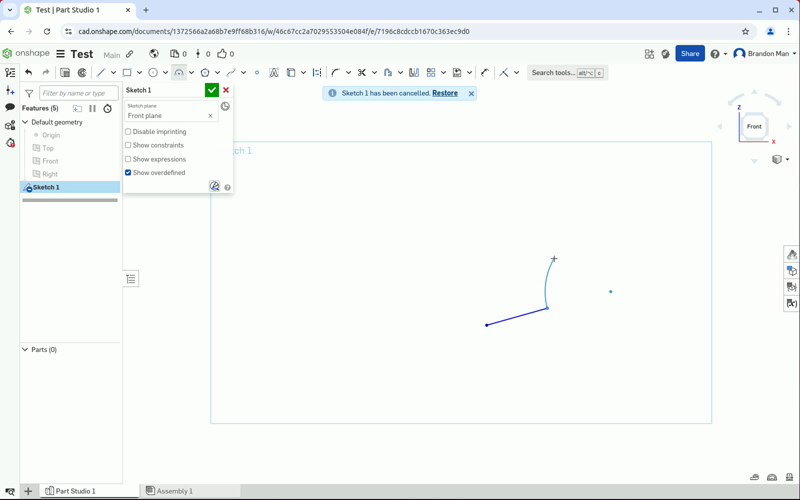
click(554, 258)
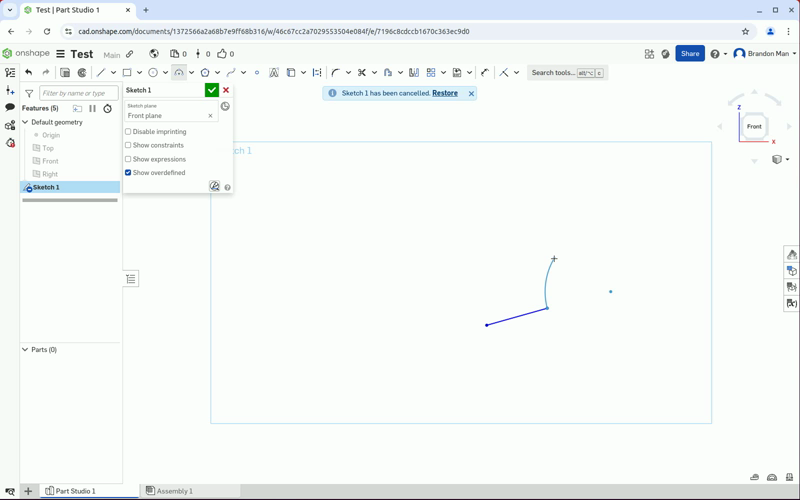
mouse_move(522, 279)
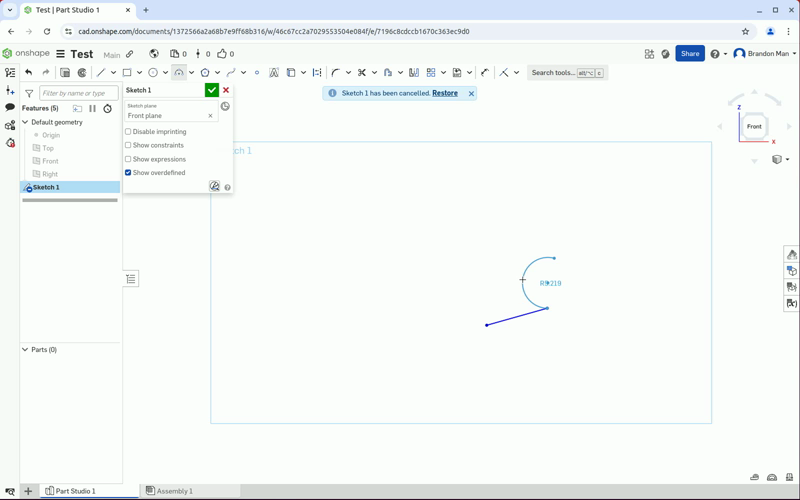
click(522, 279)
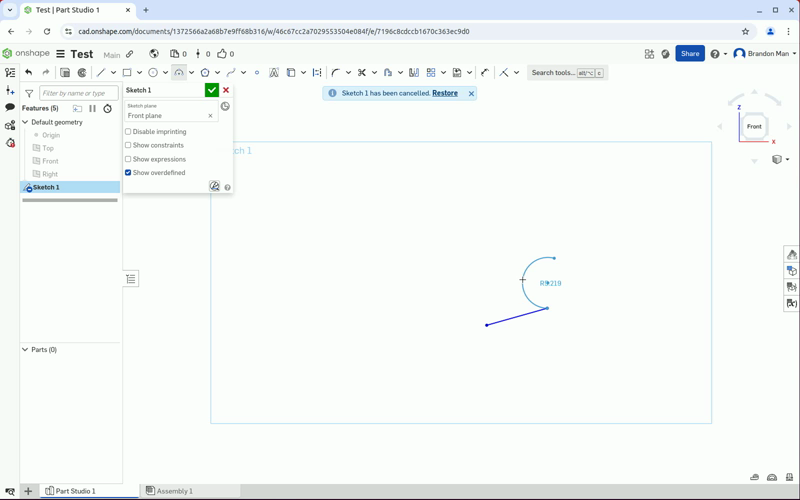
key_up(shift)
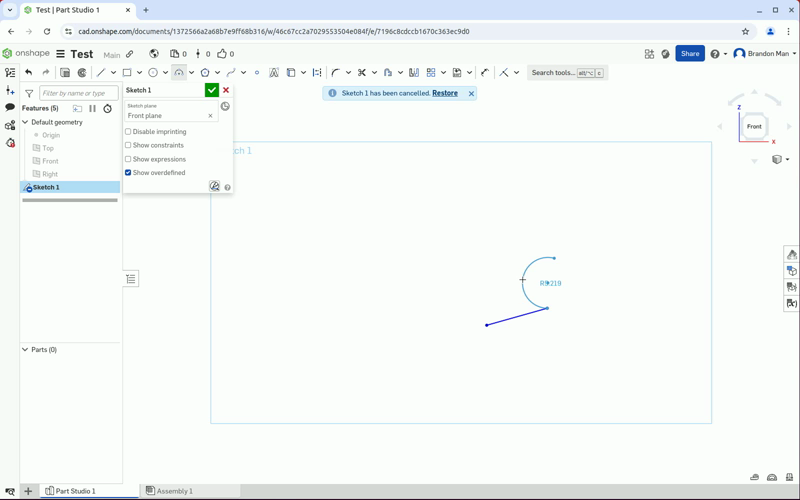
key(esc)
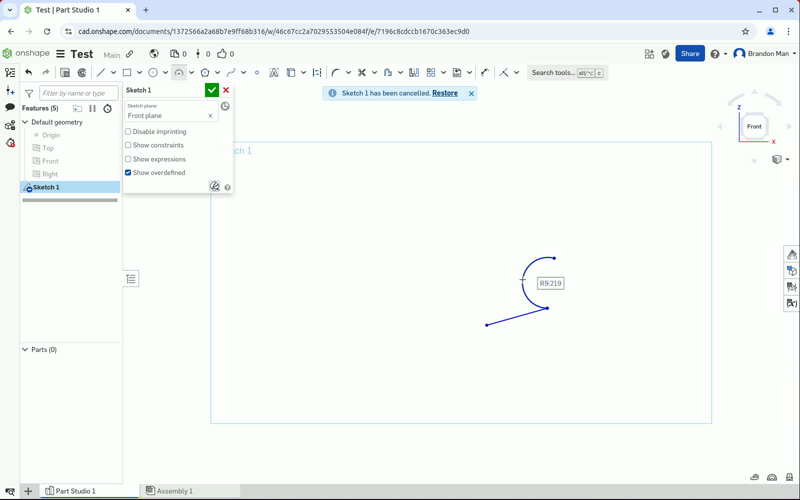
key(l)
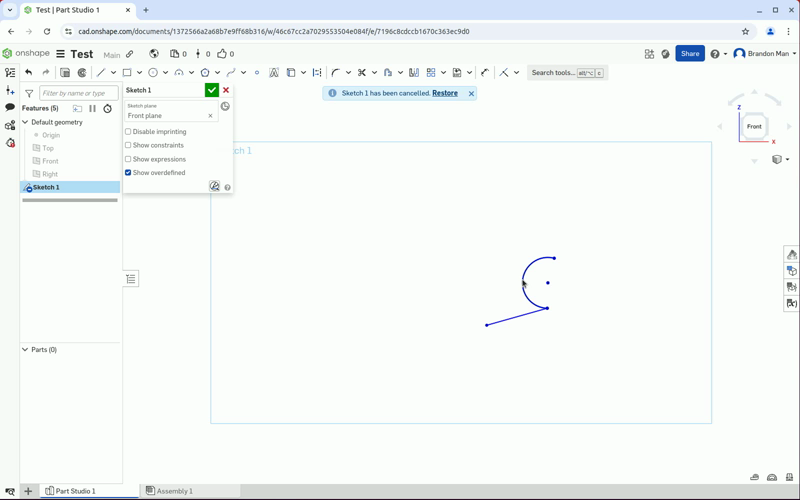
mouse_move(554, 258)
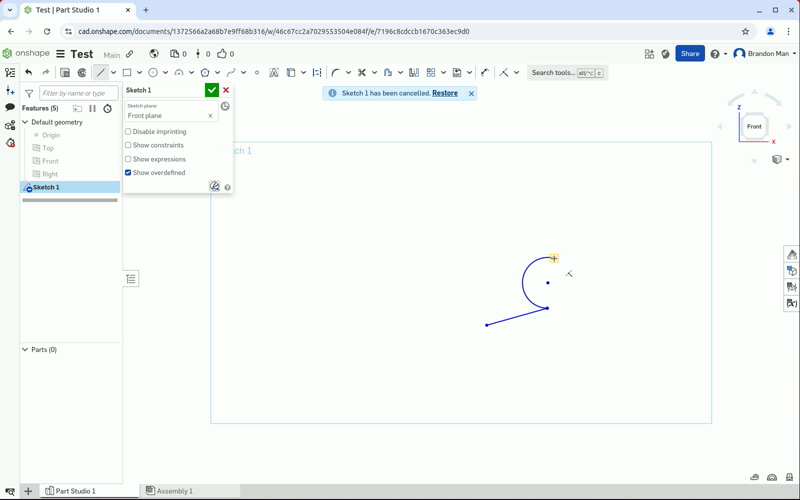
click(554, 258)
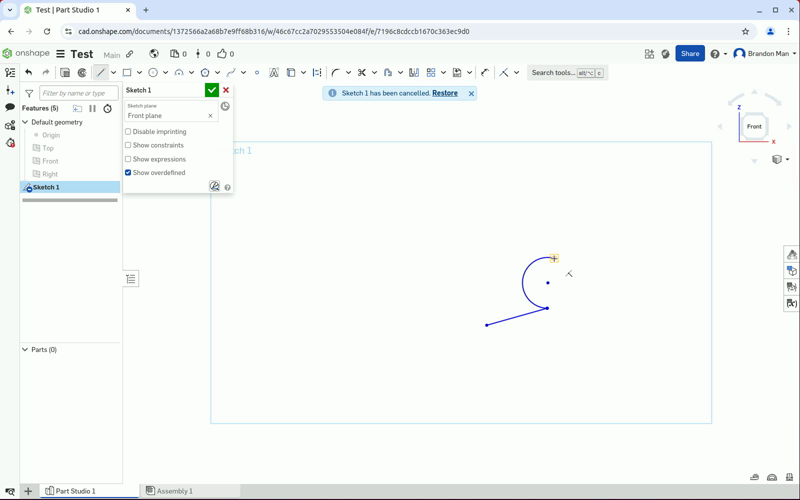
key_down(shift)
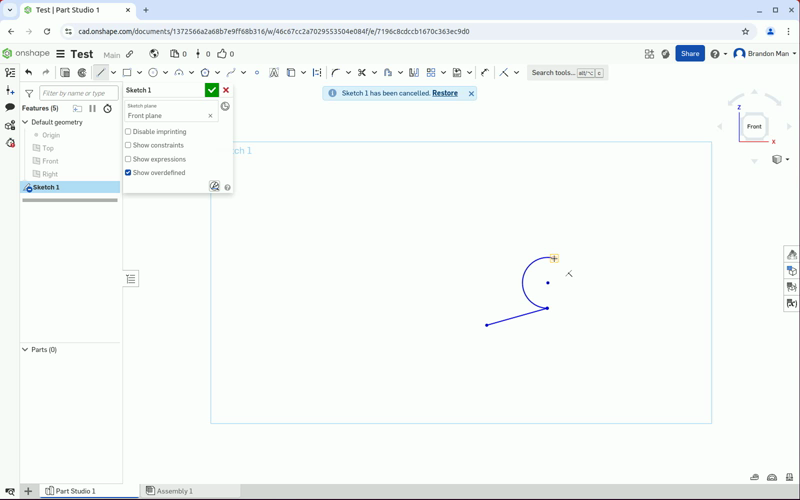
mouse_move(486, 240)
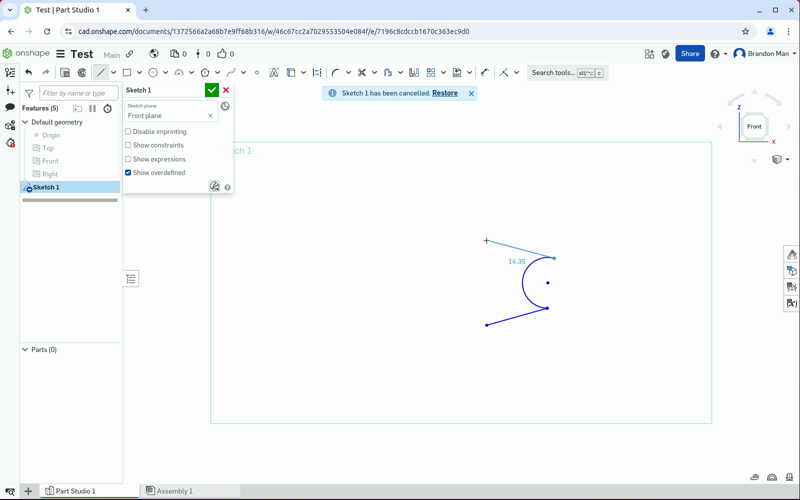
click(486, 240)
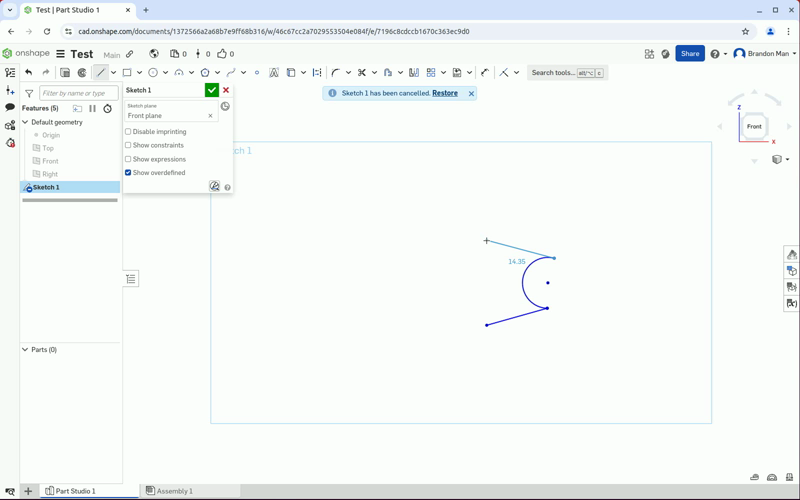
key_up(shift)
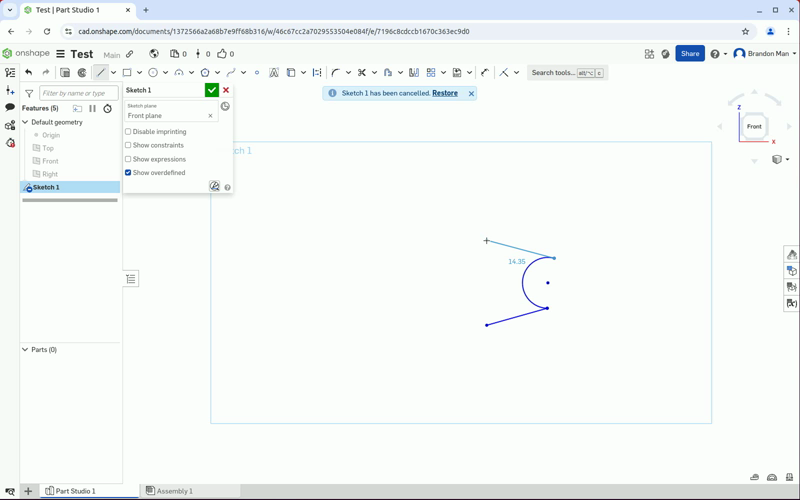
key(esc)
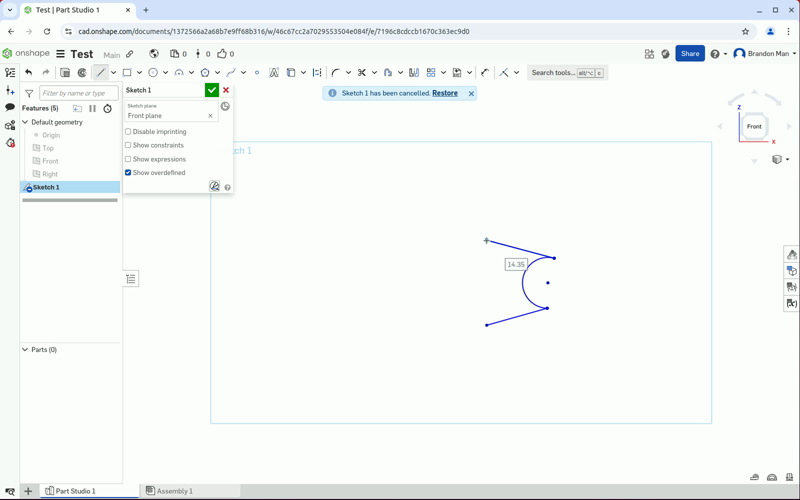
key(a)
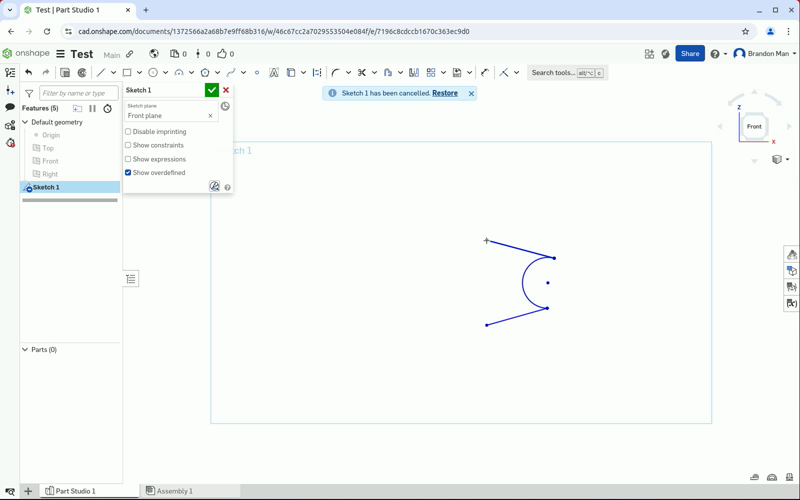
mouse_move(486, 240)
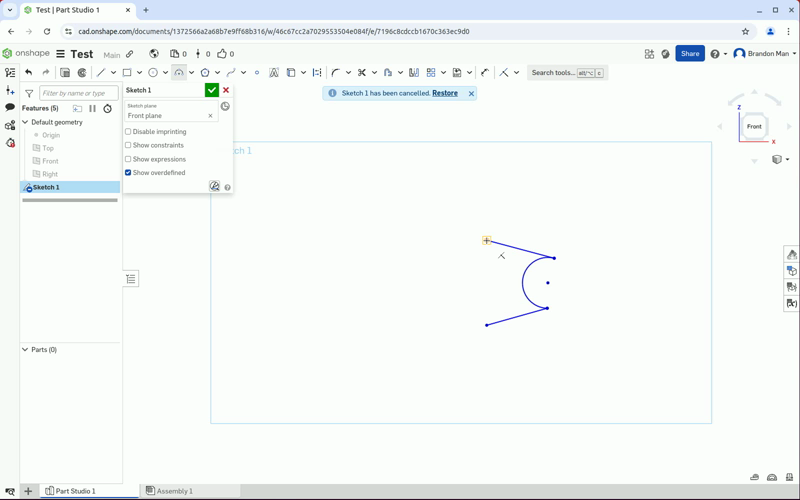
click(486, 240)
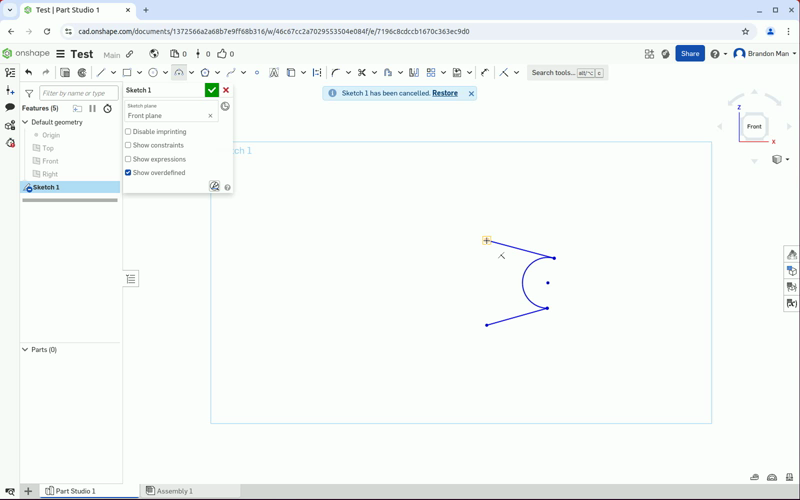
mouse_move(486, 325)
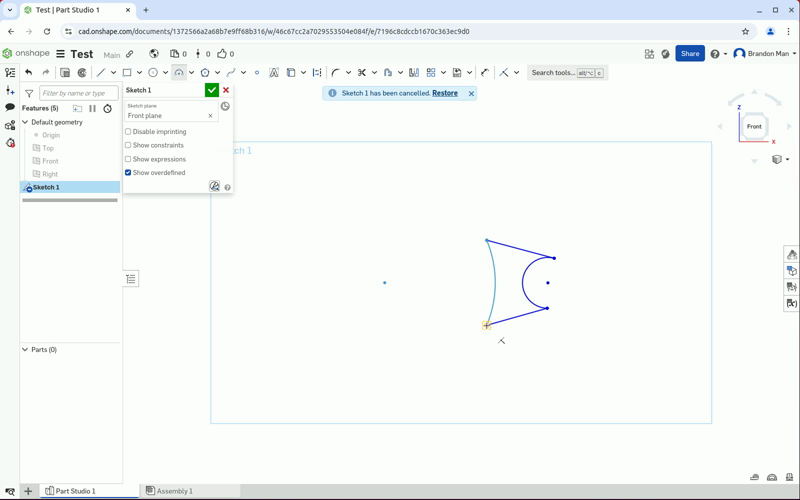
click(486, 325)
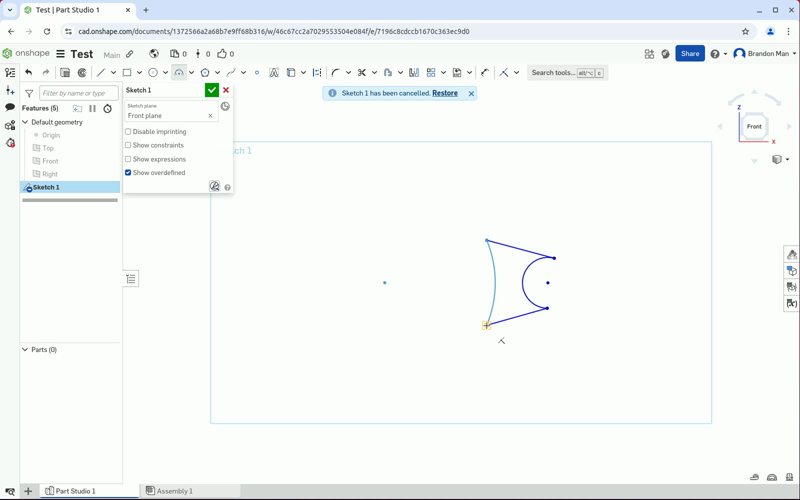
key_down(shift)
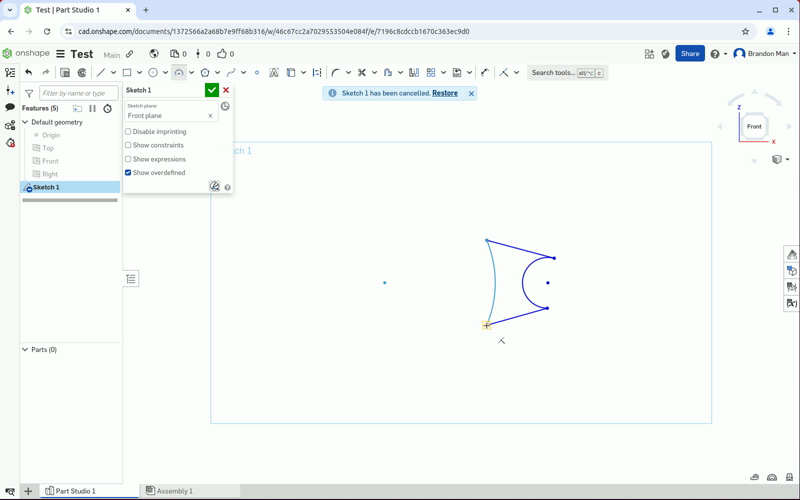
mouse_move(510, 282)
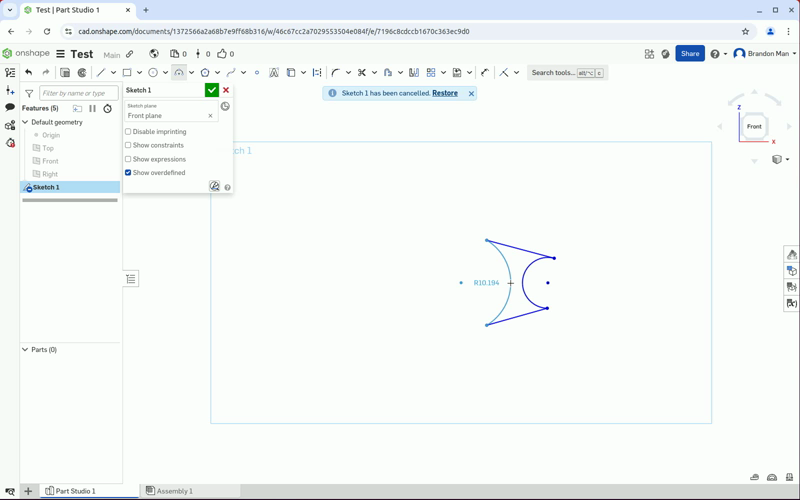
click(510, 282)
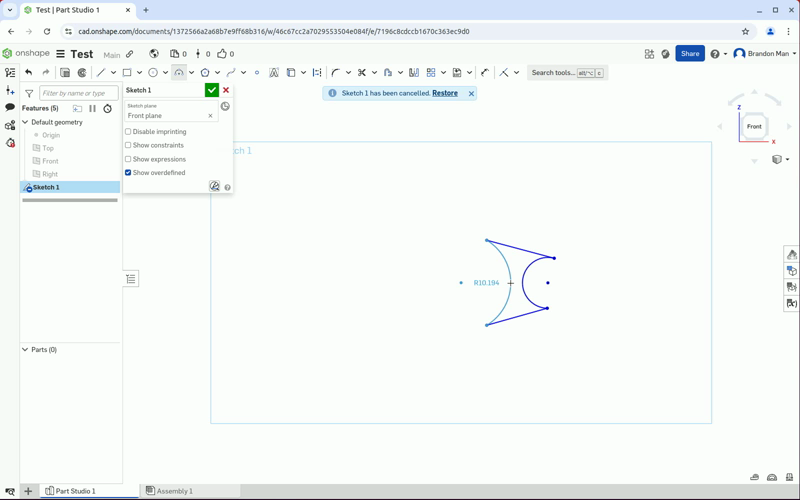
key_up(shift)
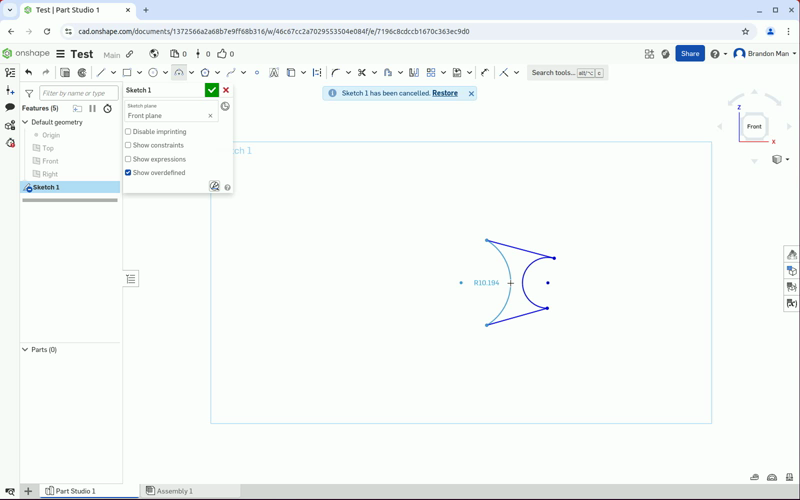
key(esc)
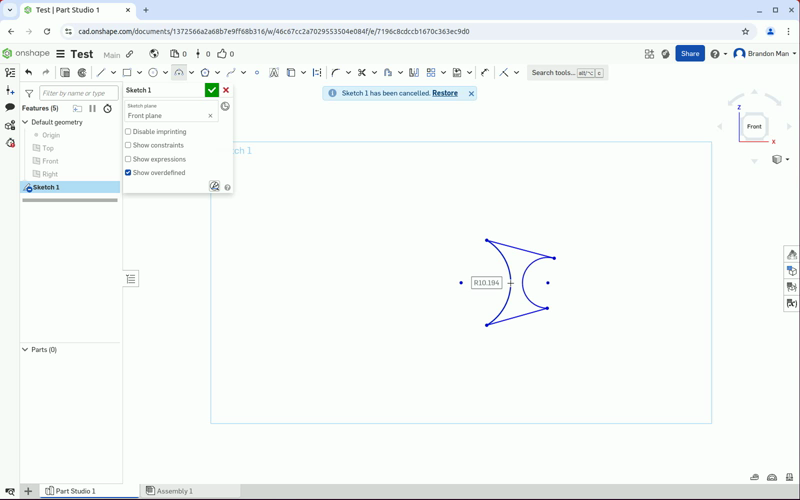
mouse_move(514, 311)
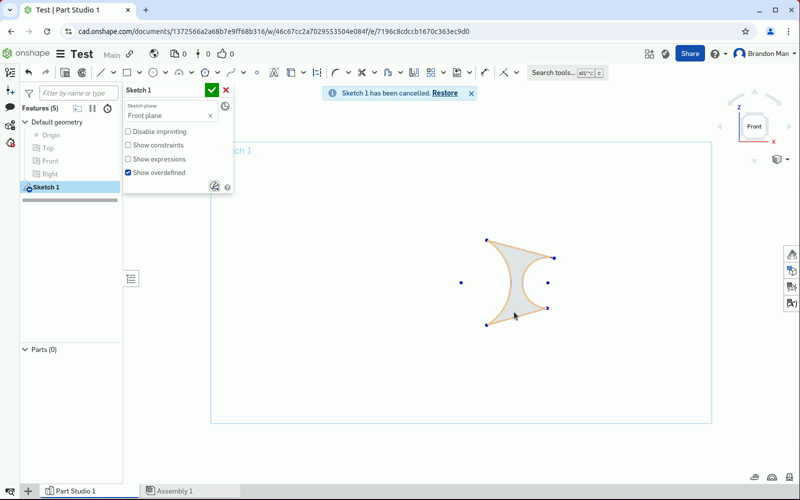
scroll(6)
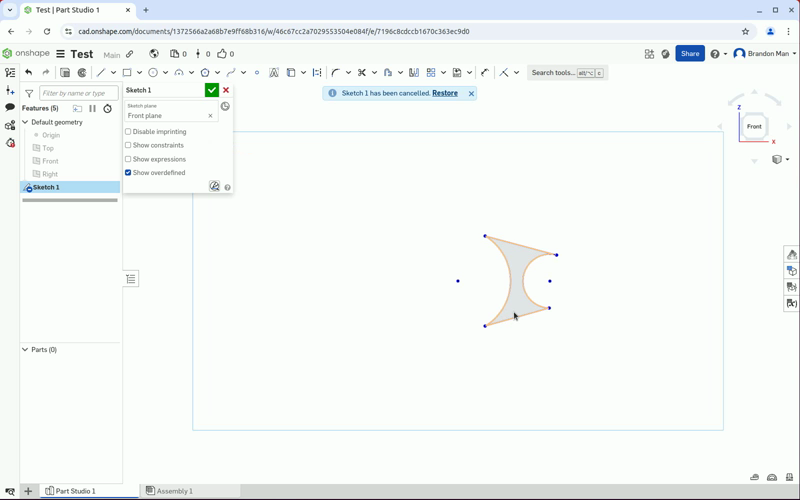
scroll(6)
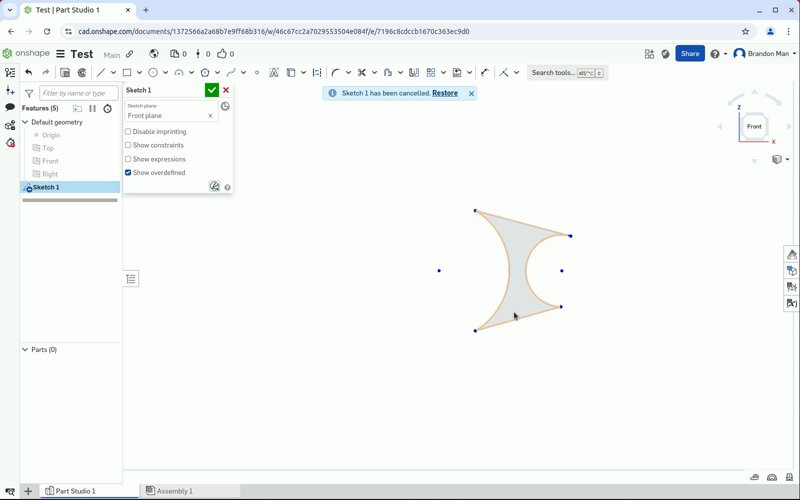
scroll(6)
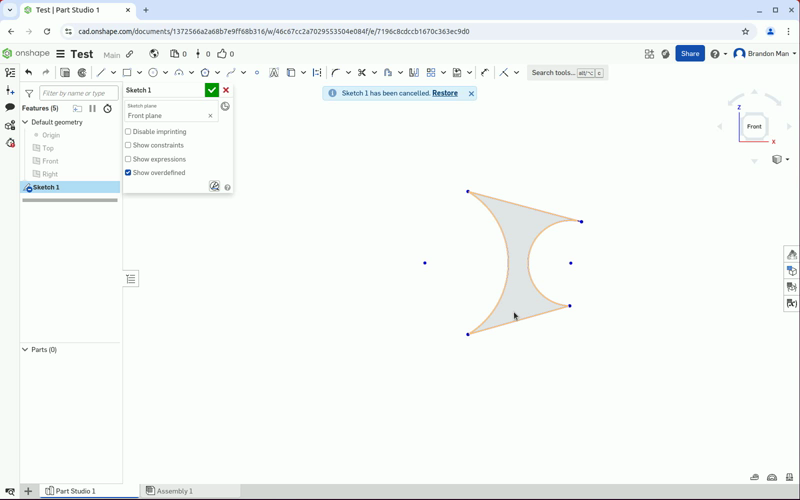
scroll(6)
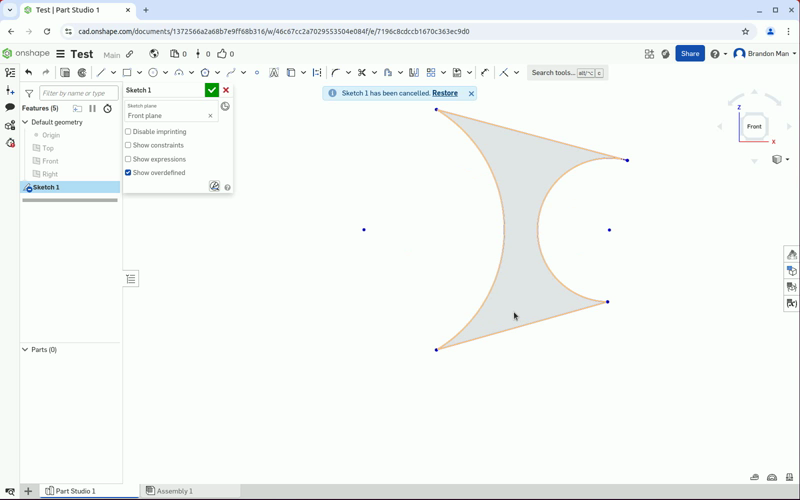
scroll(6)
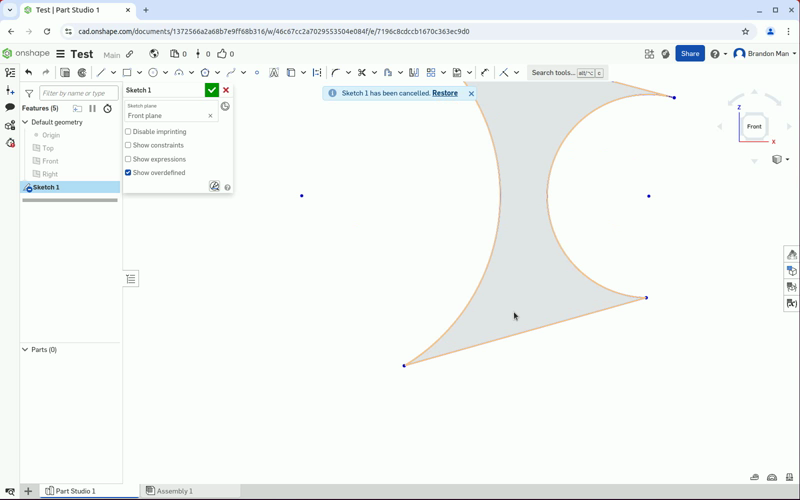
scroll(6)
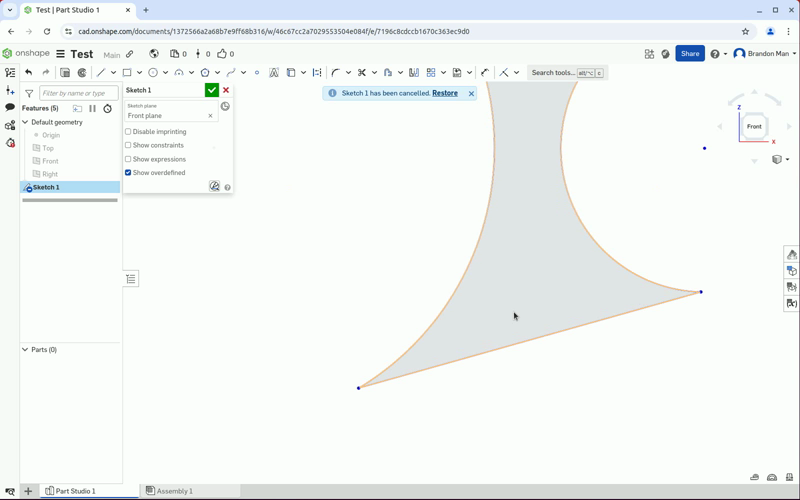
scroll(6)
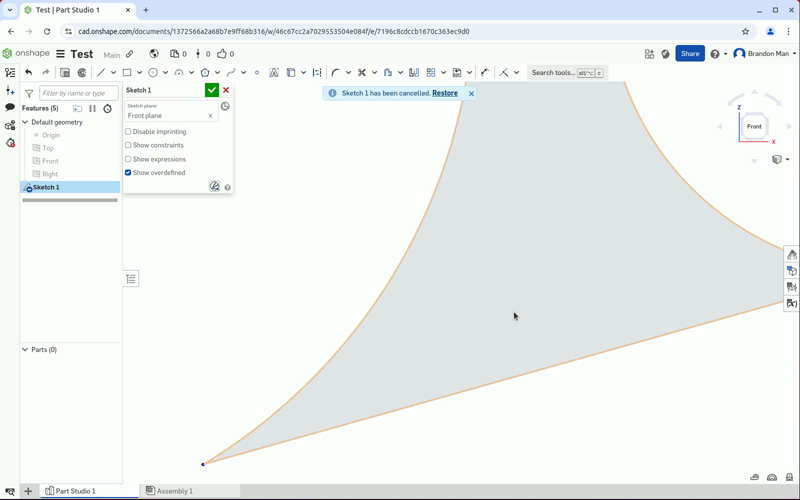
click(514, 311)
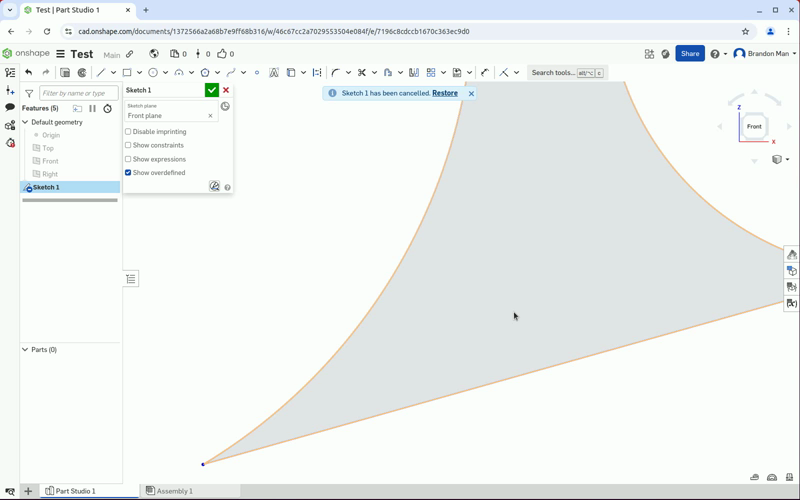
scroll(-6)
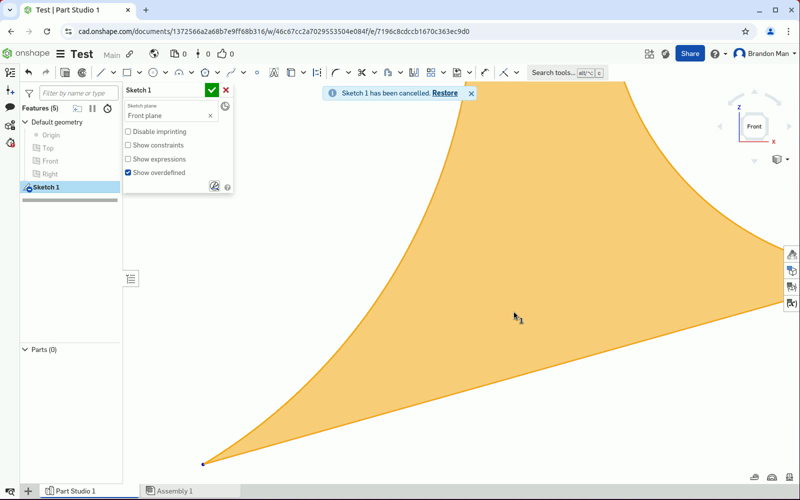
scroll(-6)
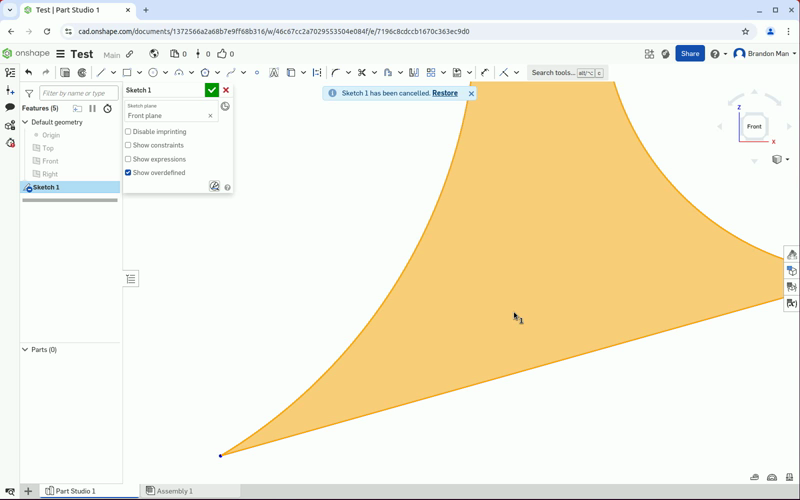
scroll(-6)
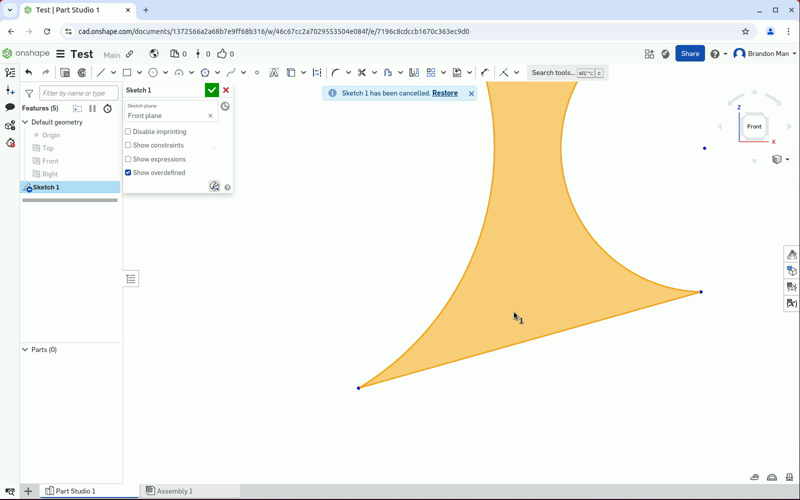
scroll(-6)
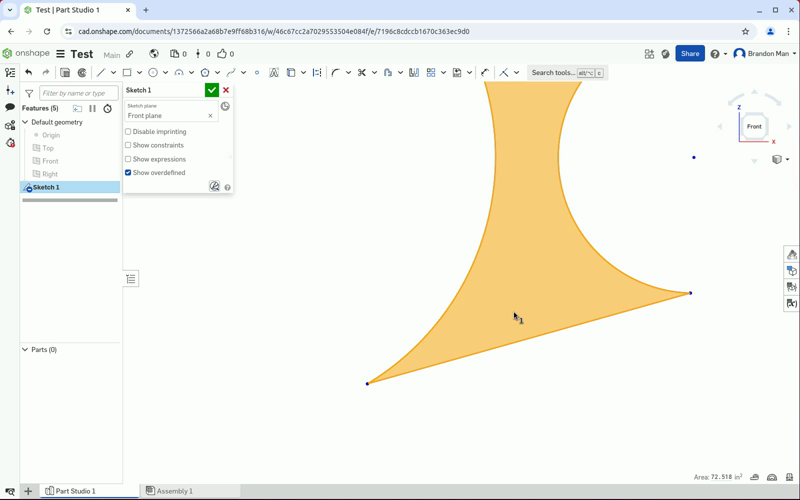
scroll(-6)
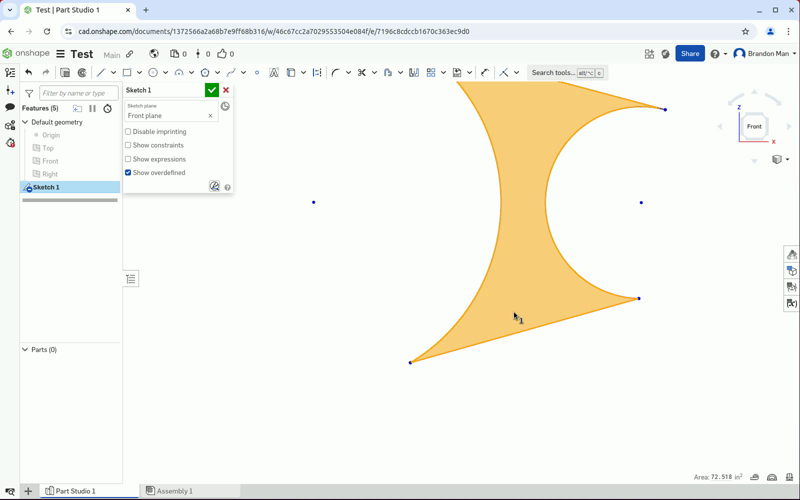
scroll(-6)
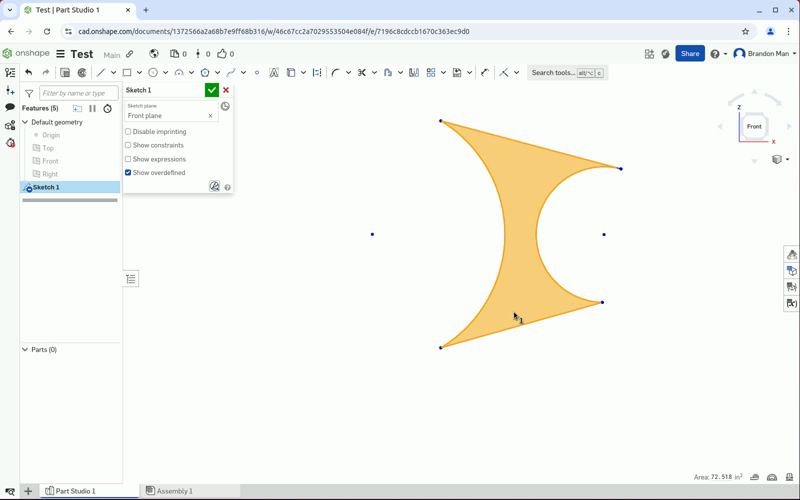
scroll(-6)
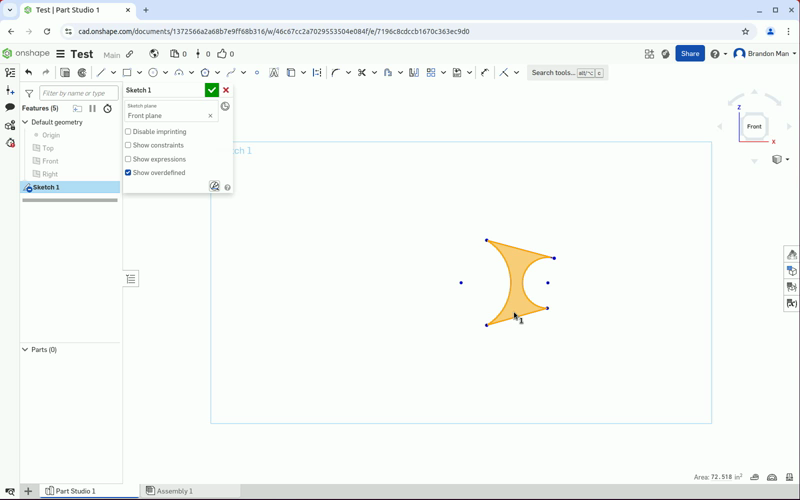
mouse_move(73, 352)
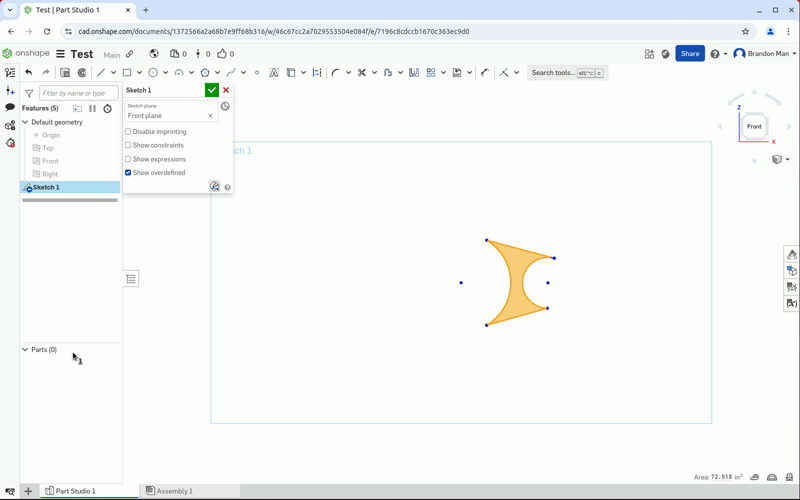
key(shift+y)
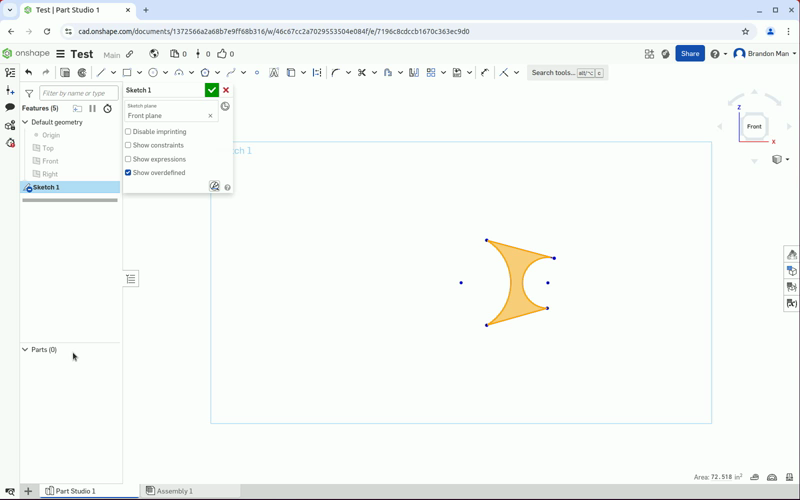
key(shift+e)
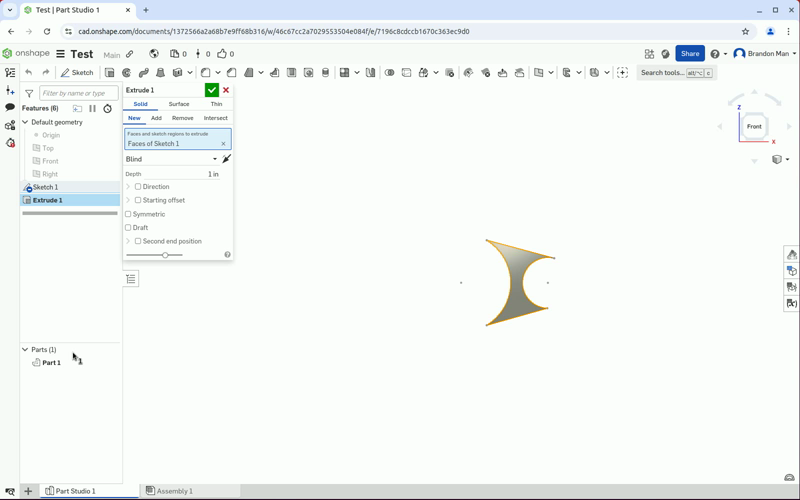
mouse_move(143, 106)
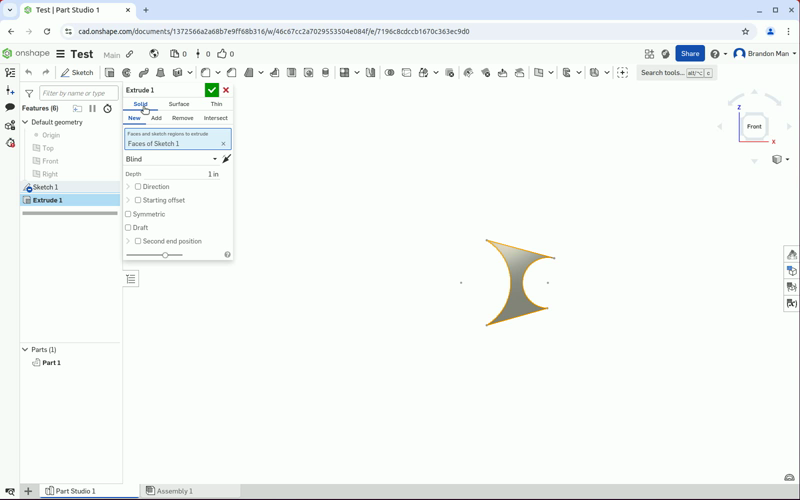
click(143, 106)
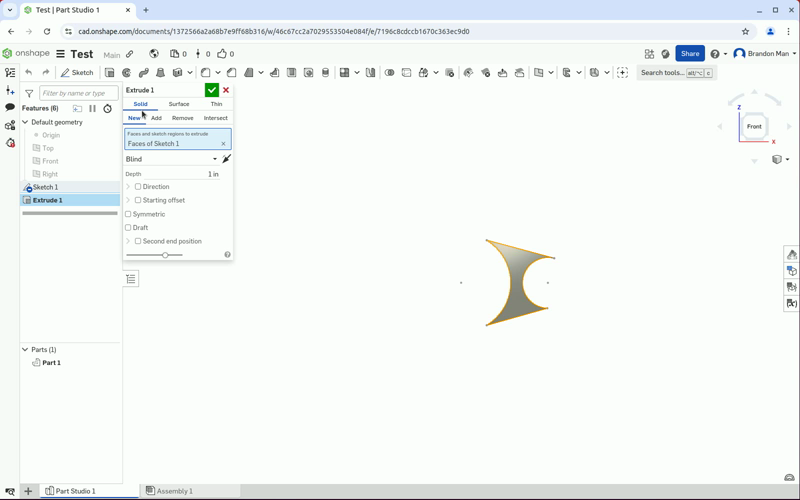
mouse_move(137, 120)
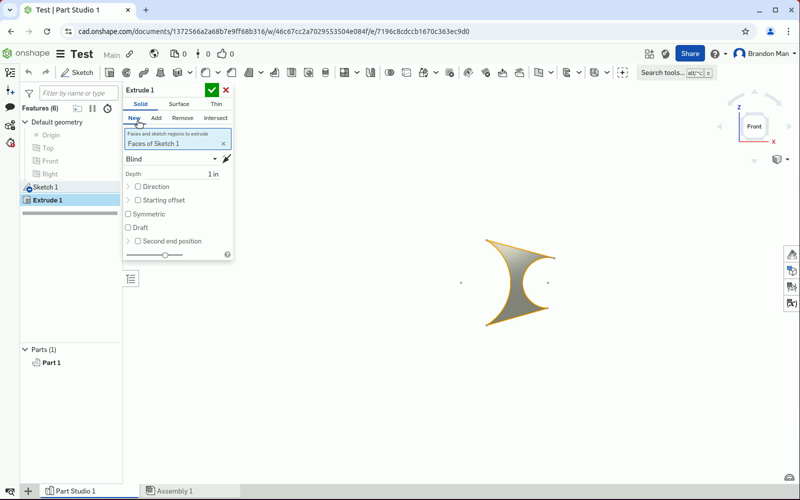
click(137, 120)
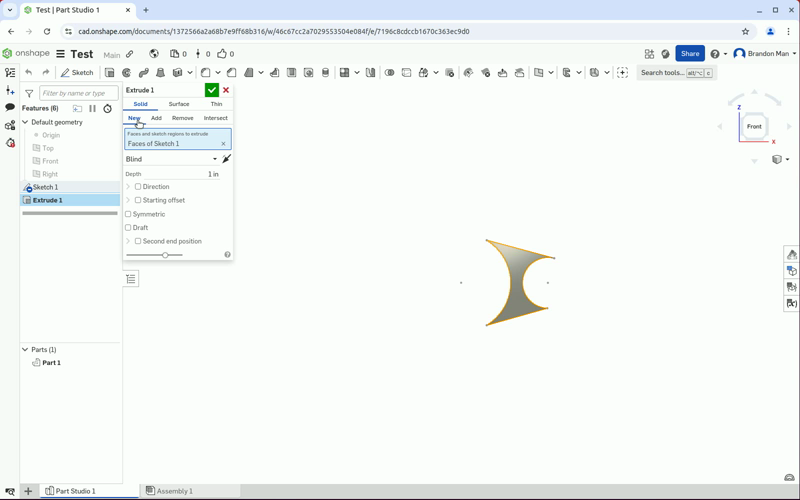
key(tab, 4)
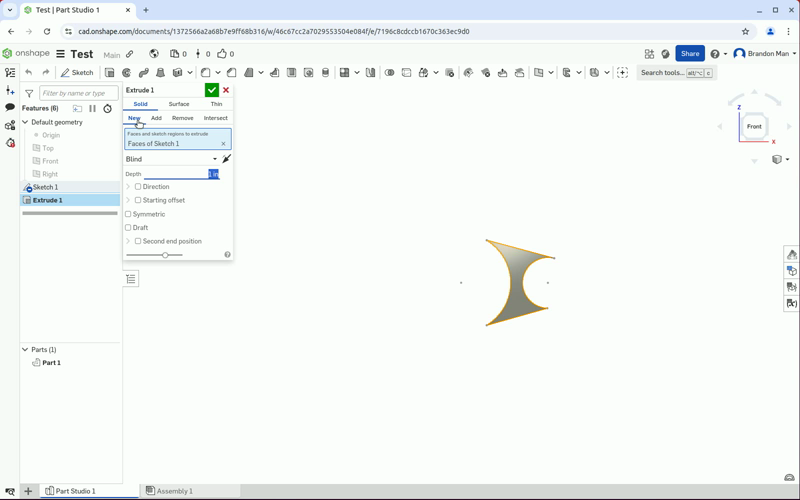
text(6.981)
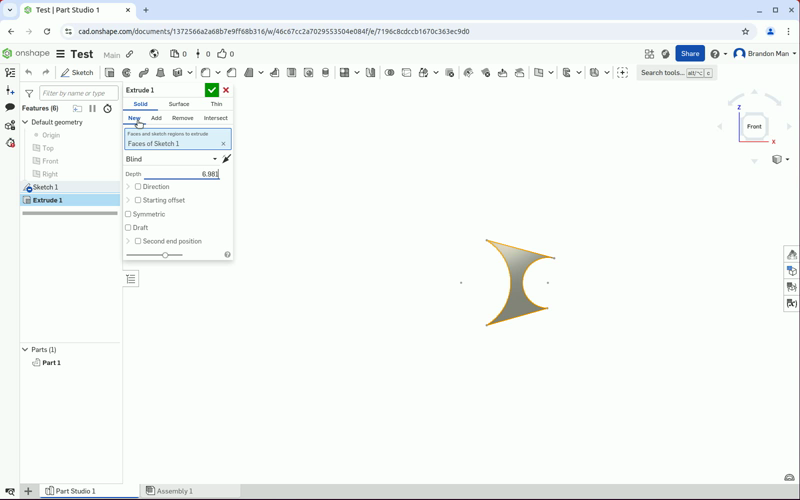
key(enter)
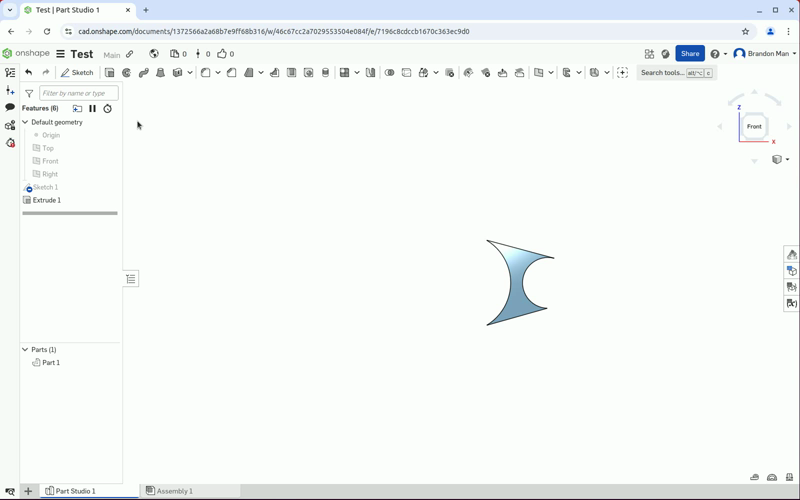
key(shift+h)
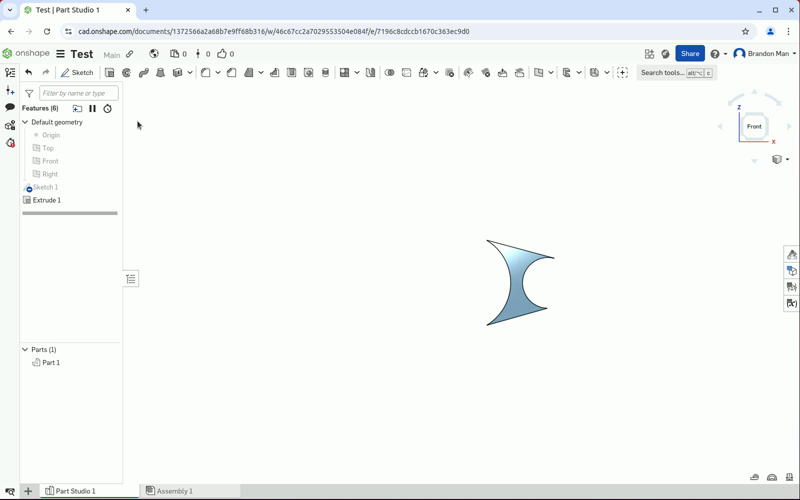
key(shift+h)
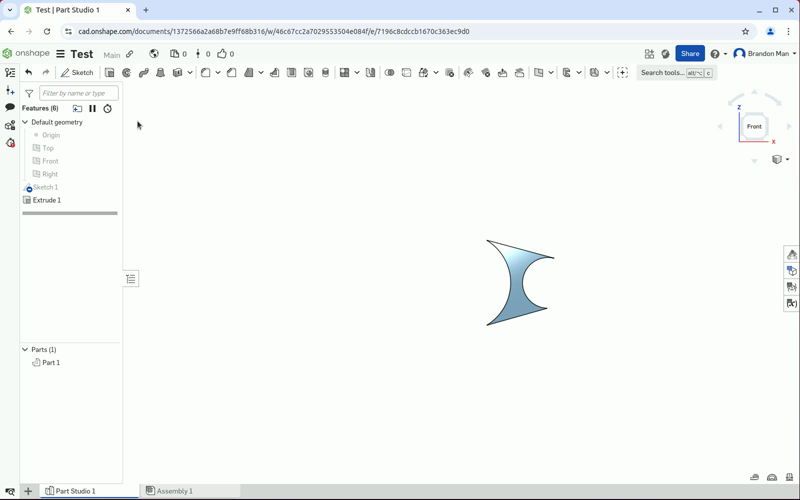
mouse_move(73, 189)
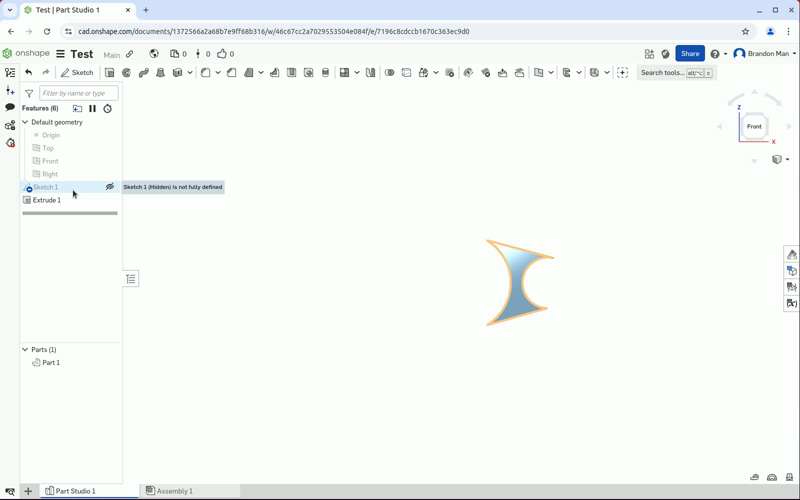
click(73, 189)
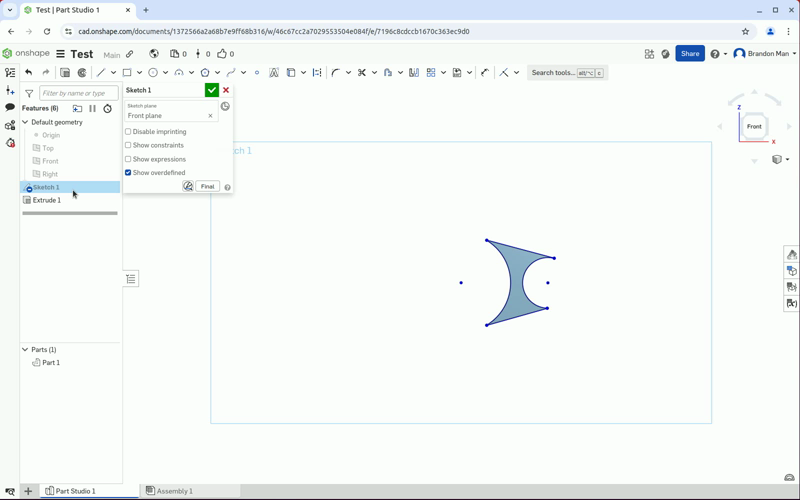
mouse_move(229, 92)
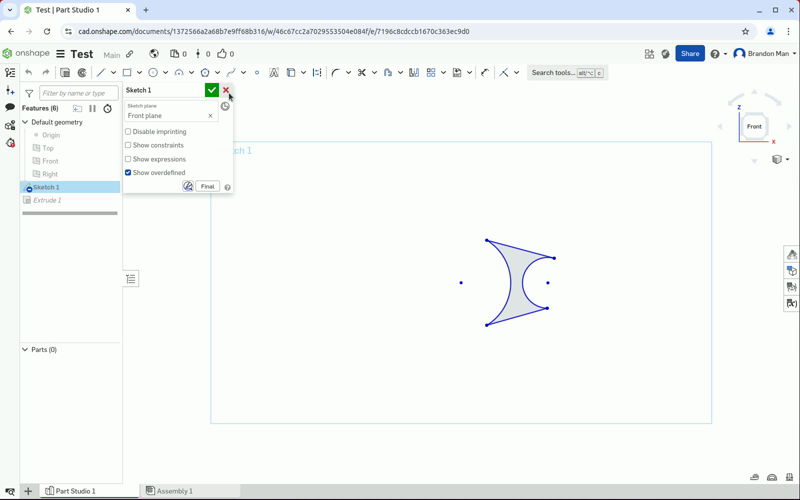
click(229, 92)
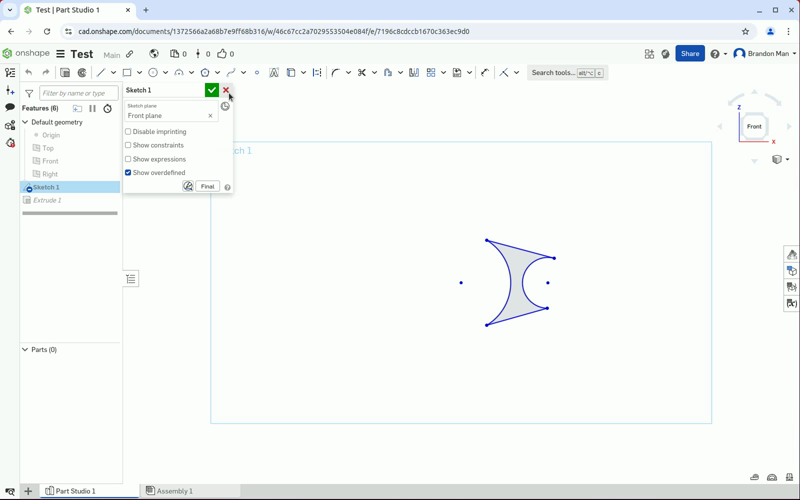
key(shift+s)
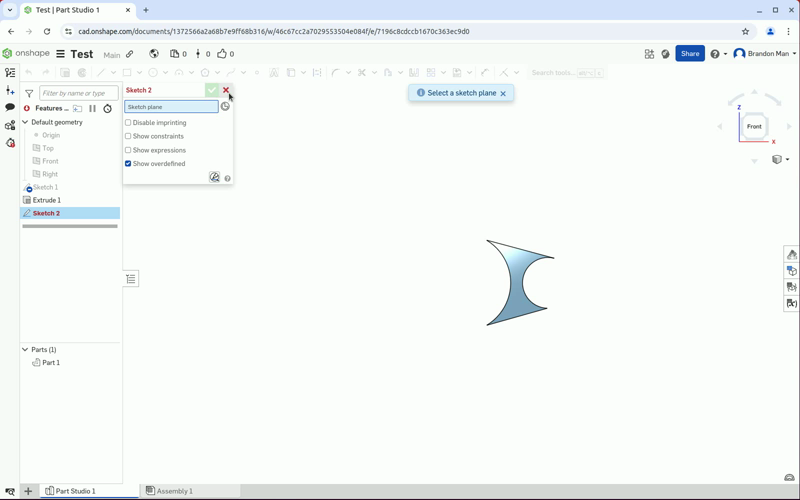
mouse_move(73, 163)
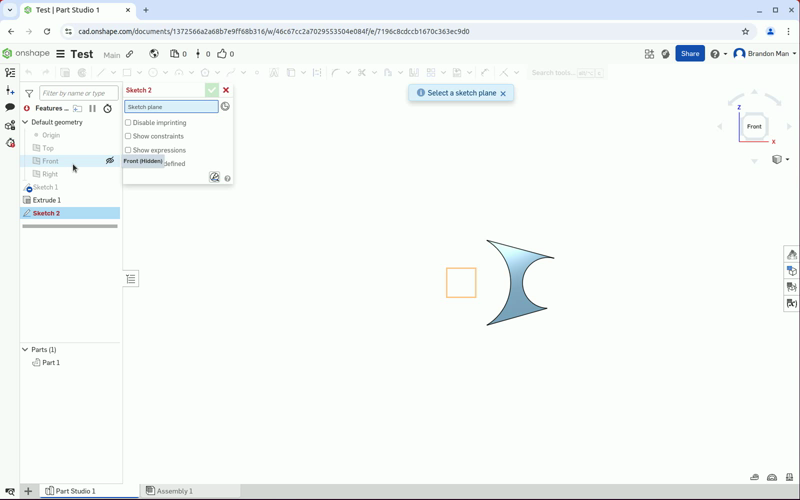
click(73, 163)
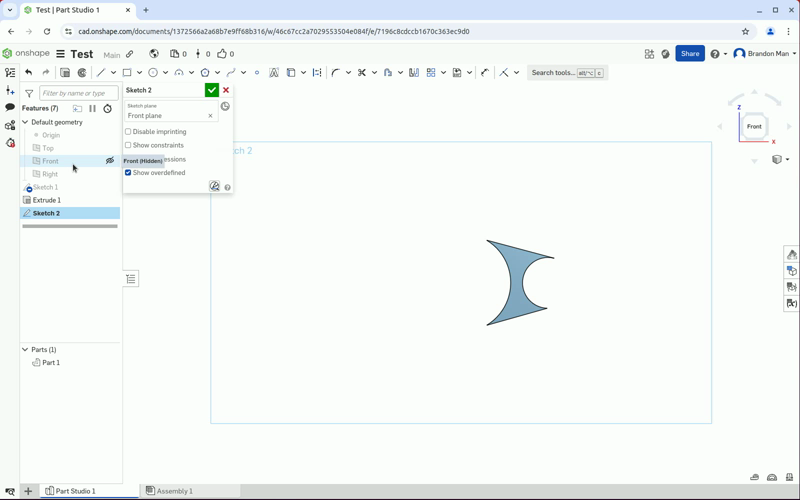
mouse_move(73, 352)
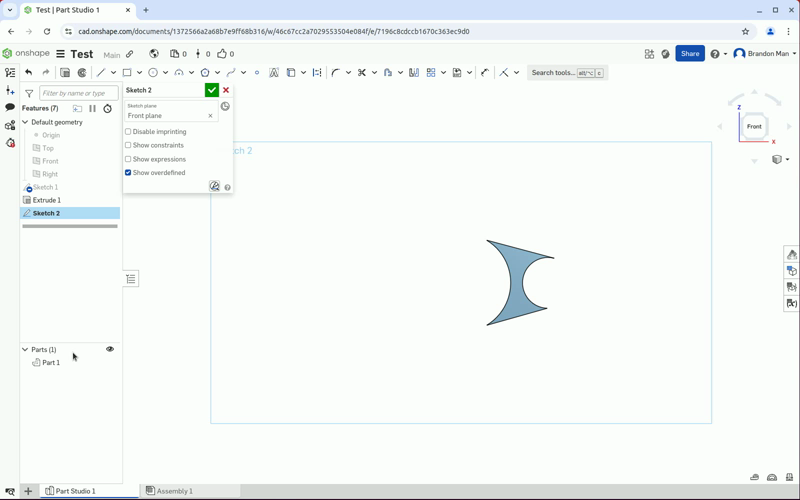
key(y)
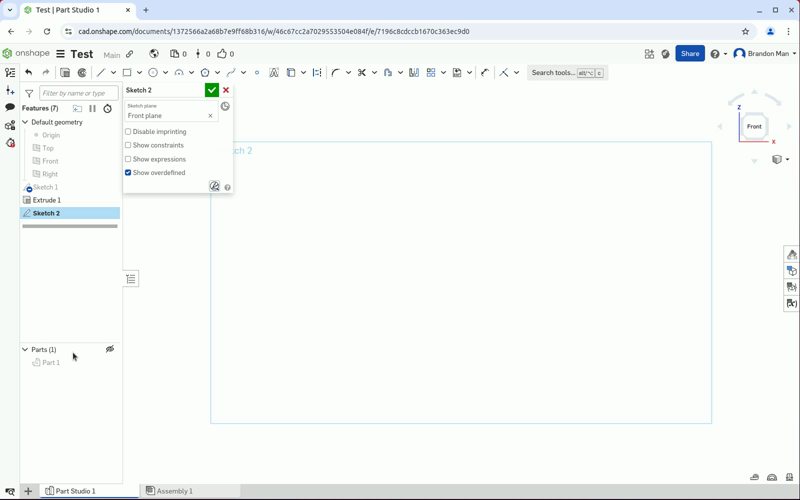
key(c)
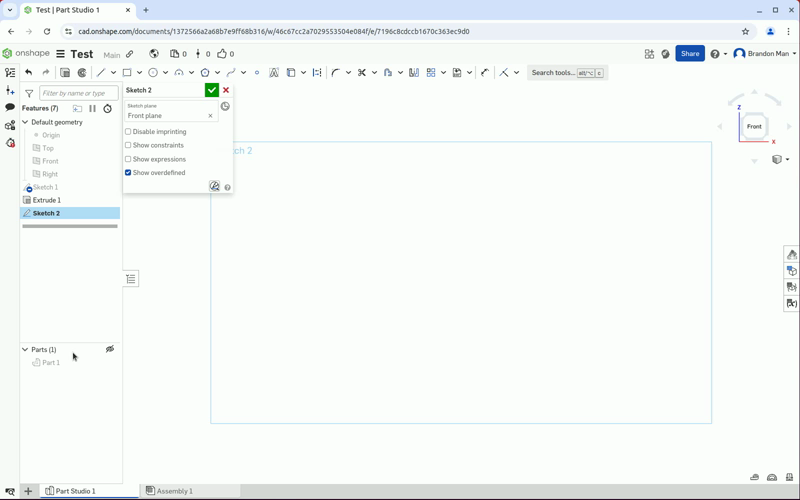
key_down(shift)
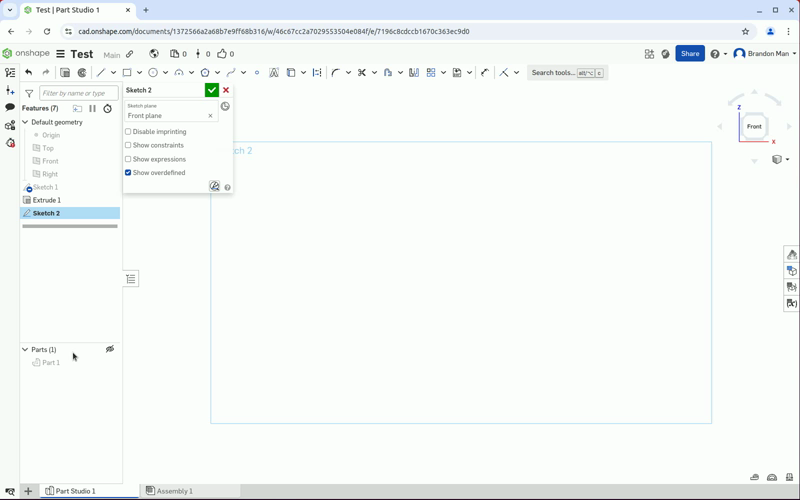
mouse_move(548, 282)
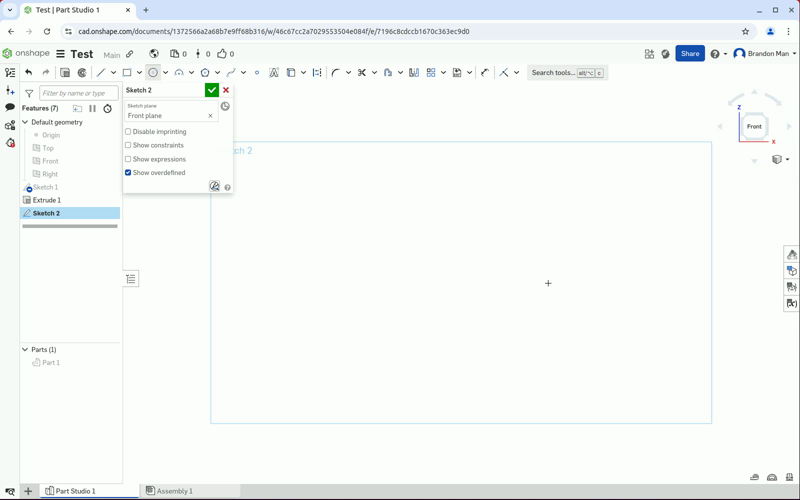
click(548, 282)
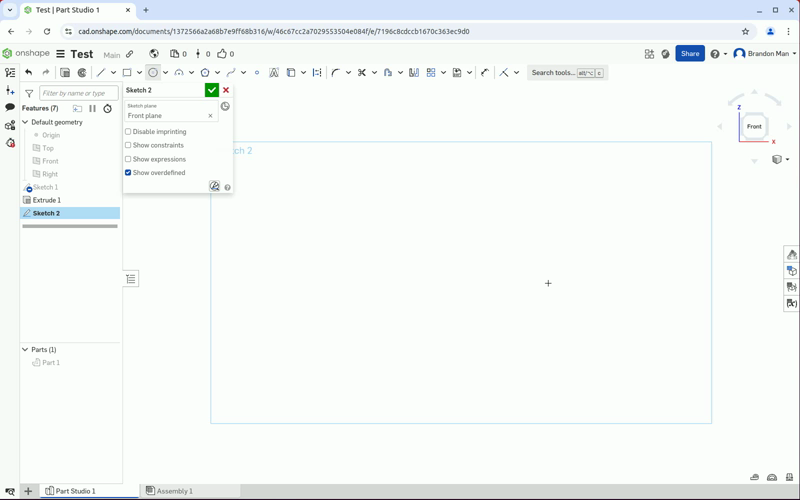
key_up(shift)
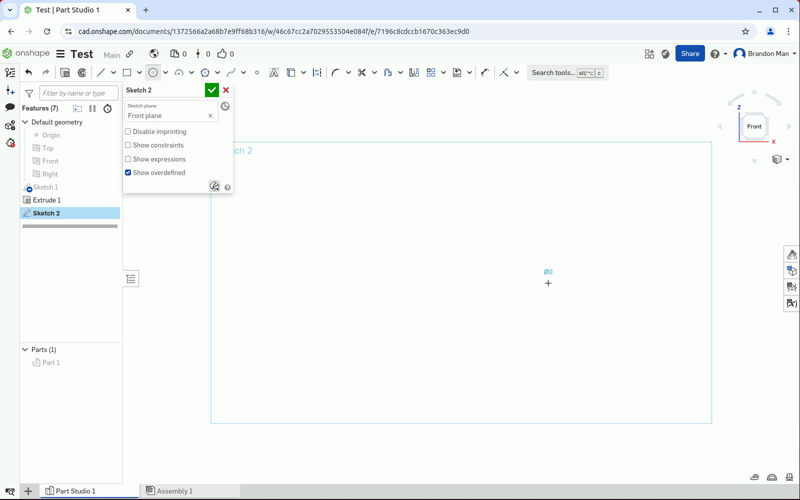
mouse_move(574, 282)
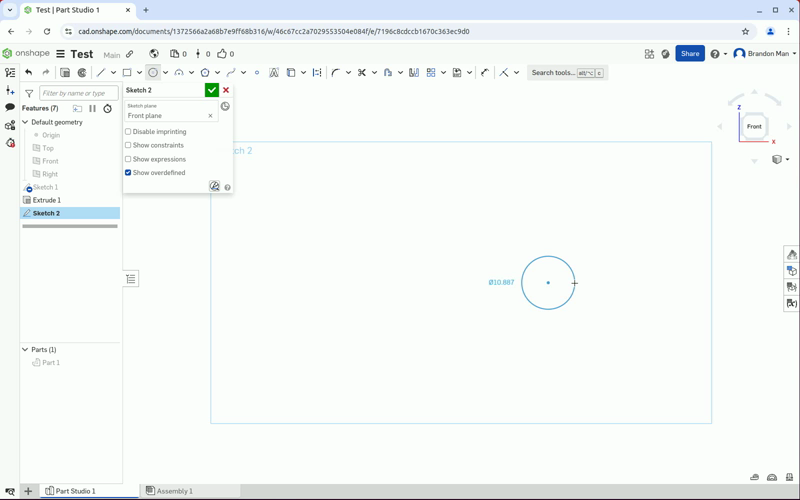
click(574, 282)
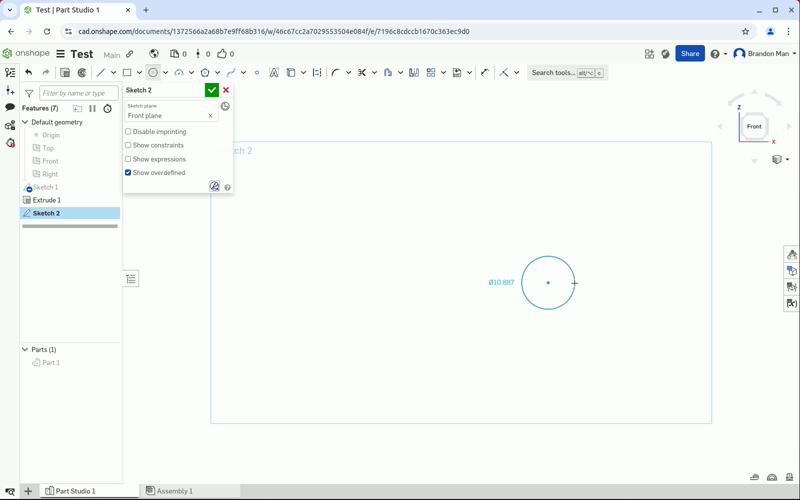
key(esc)
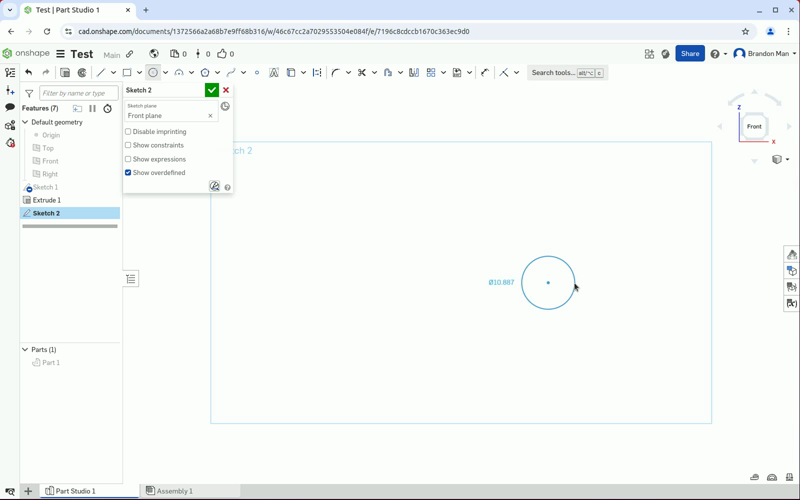
key(c)
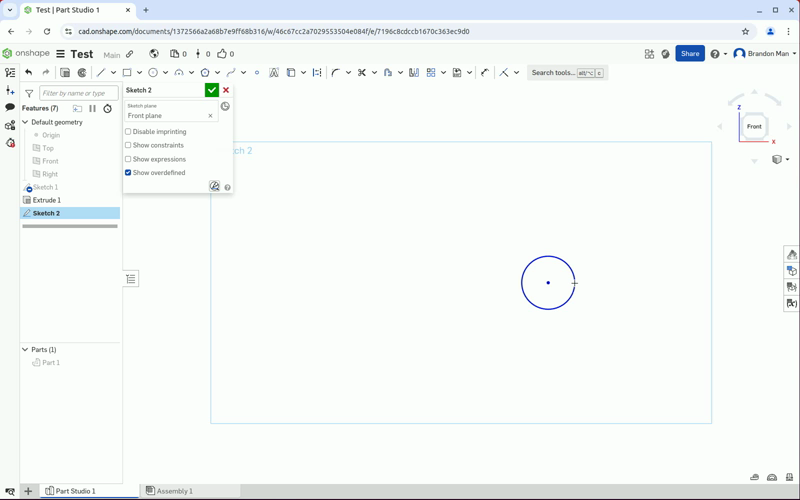
key_down(shift)
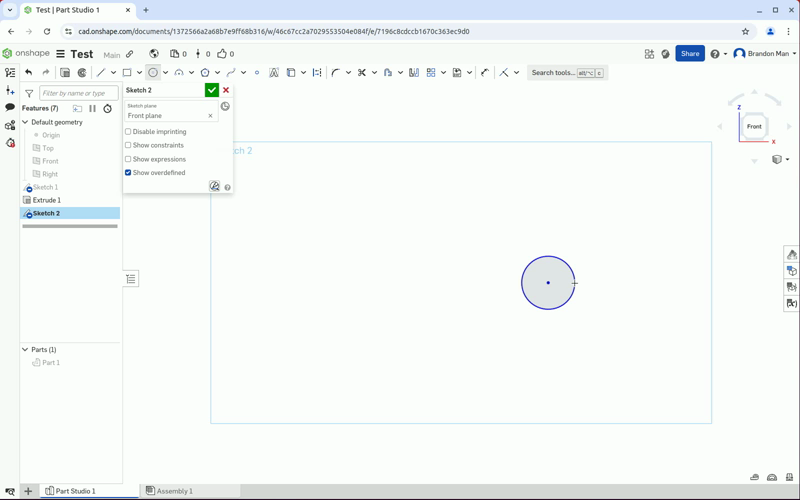
mouse_move(548, 282)
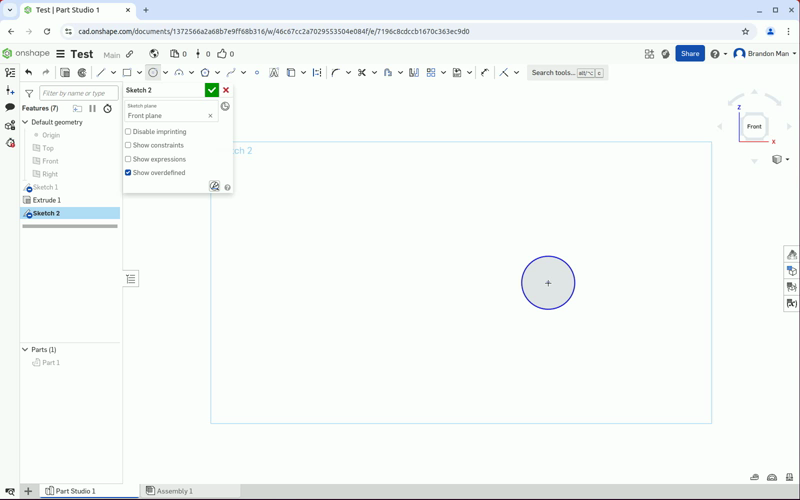
click(548, 282)
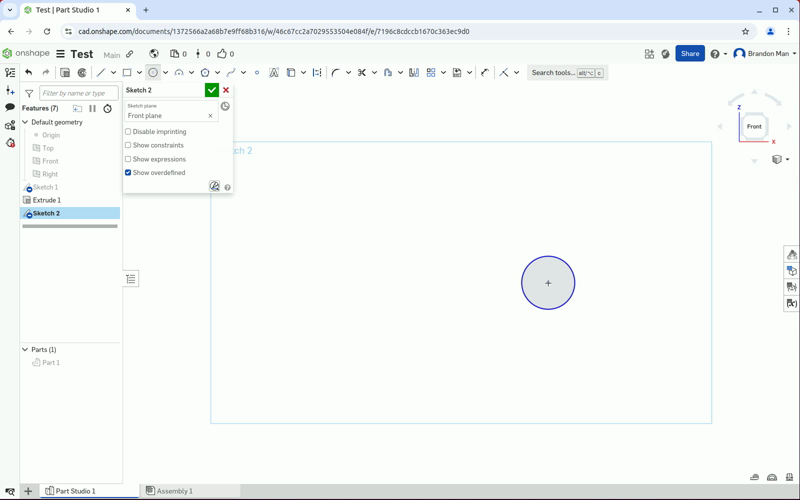
key_up(shift)
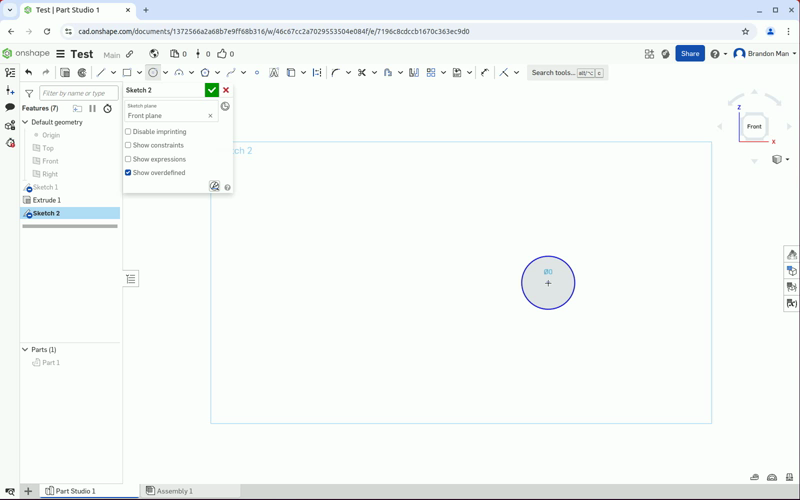
mouse_move(565, 282)
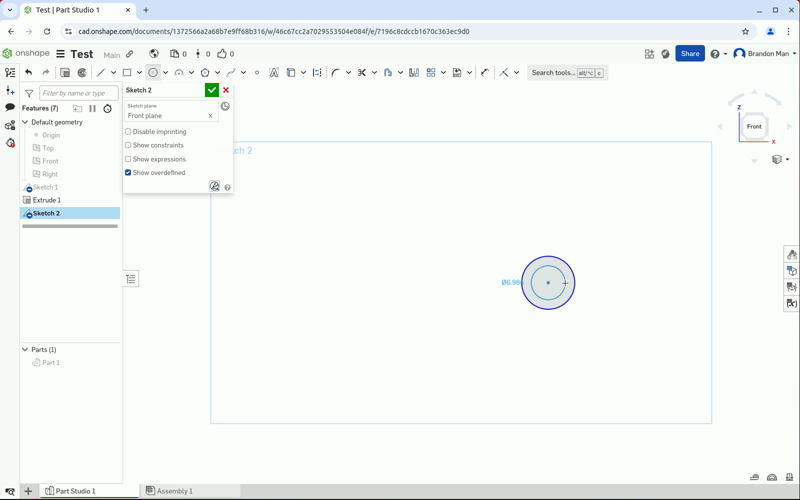
click(565, 282)
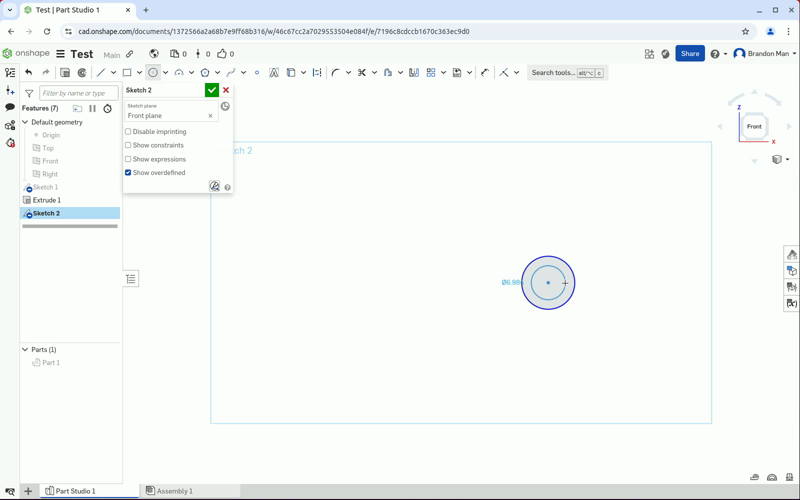
key(esc)
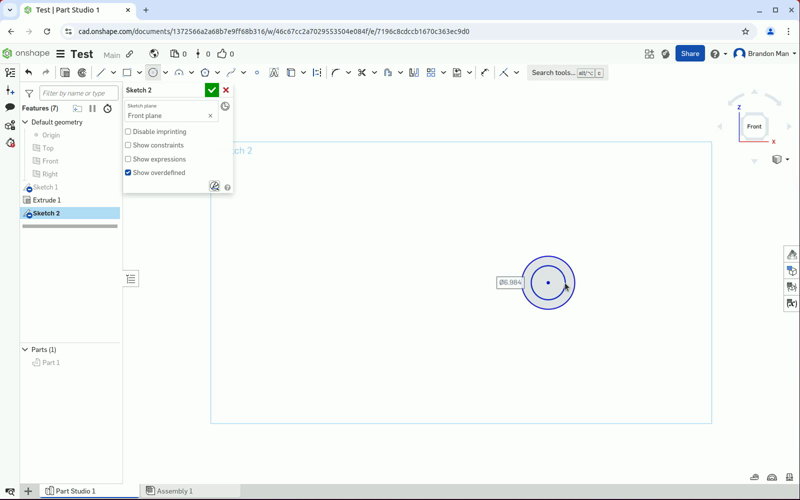
mouse_move(552, 258)
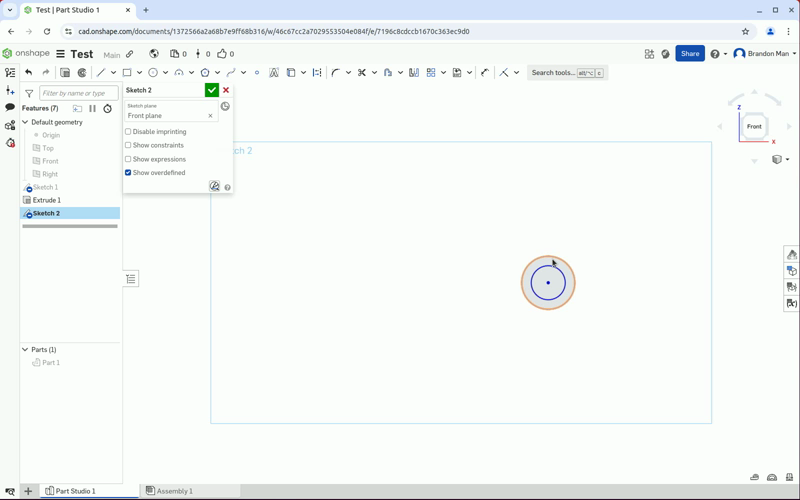
scroll(6)
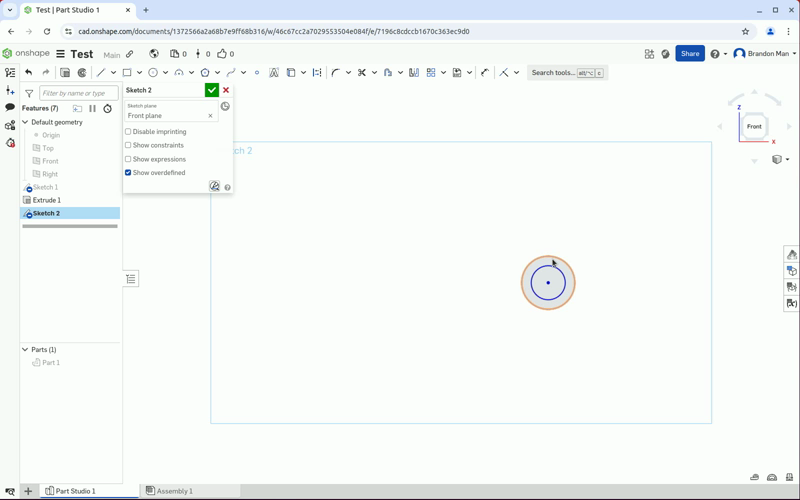
scroll(6)
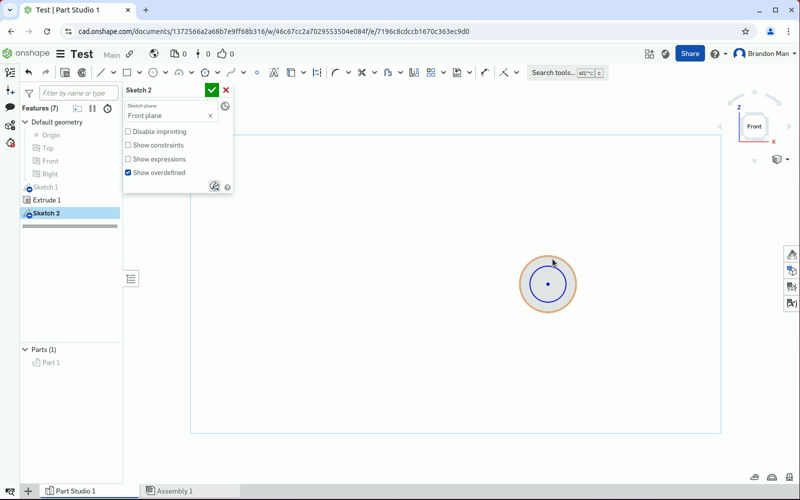
scroll(6)
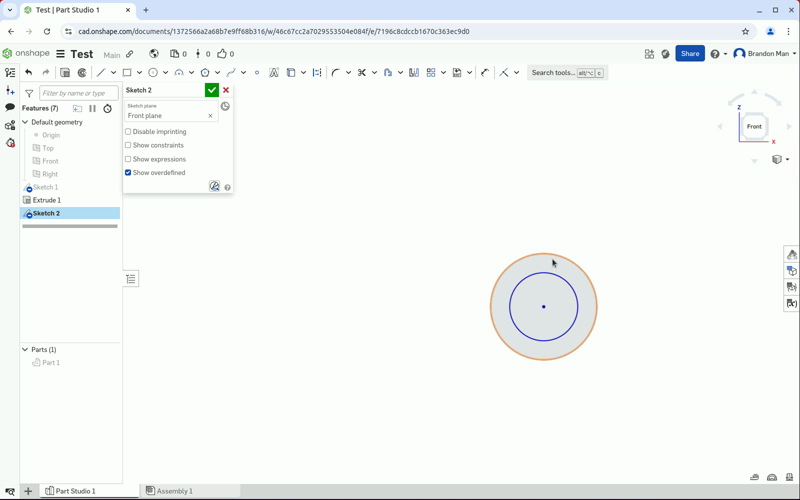
scroll(6)
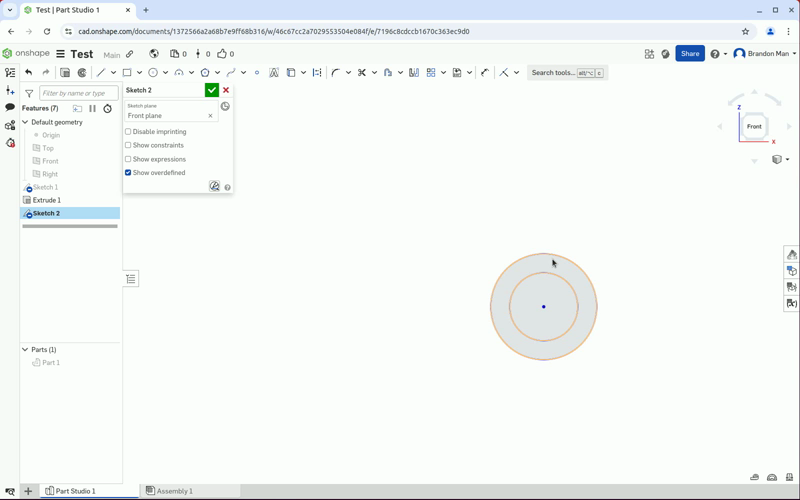
scroll(6)
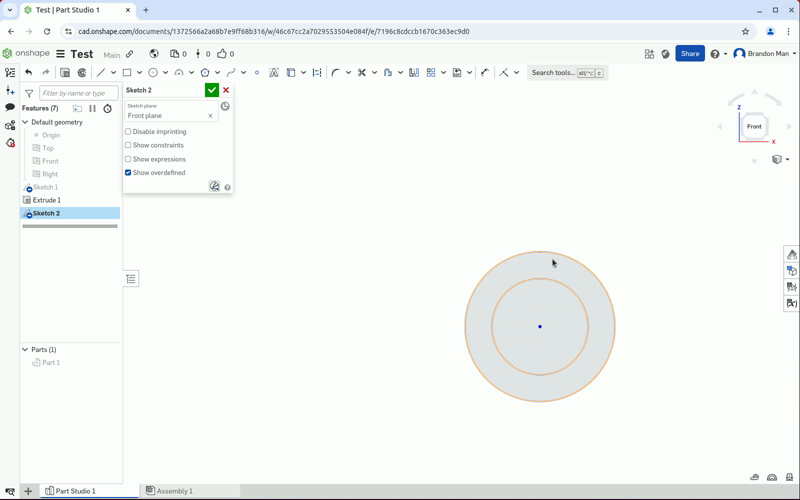
scroll(6)
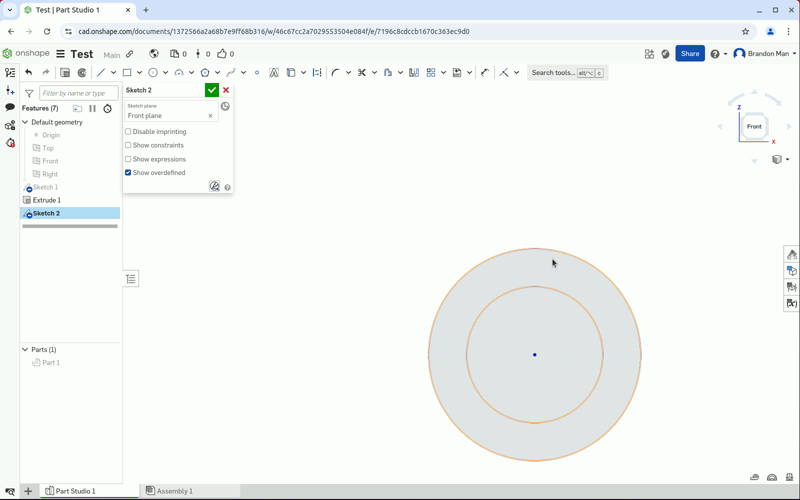
scroll(6)
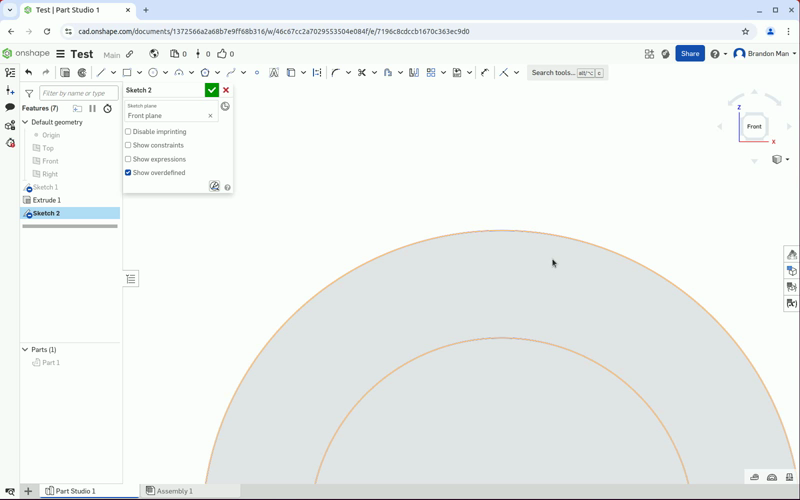
click(552, 258)
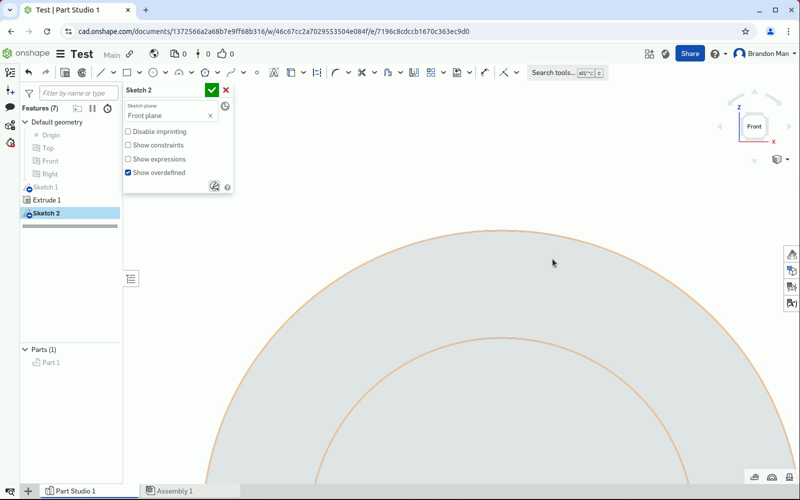
scroll(-6)
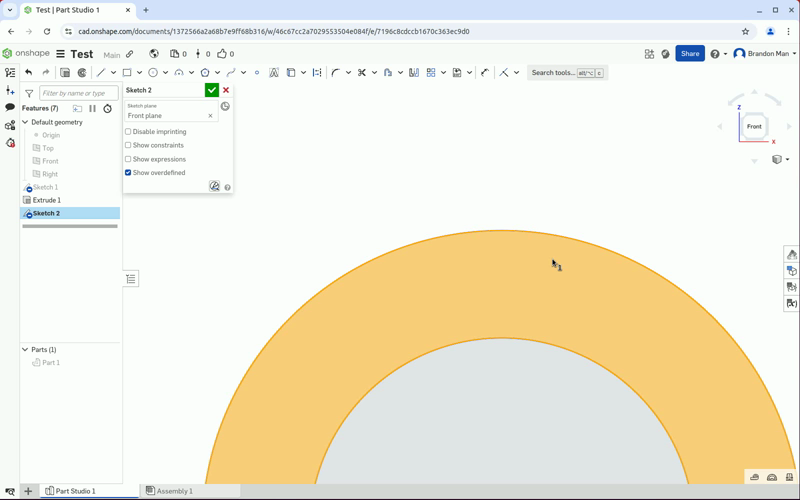
scroll(-6)
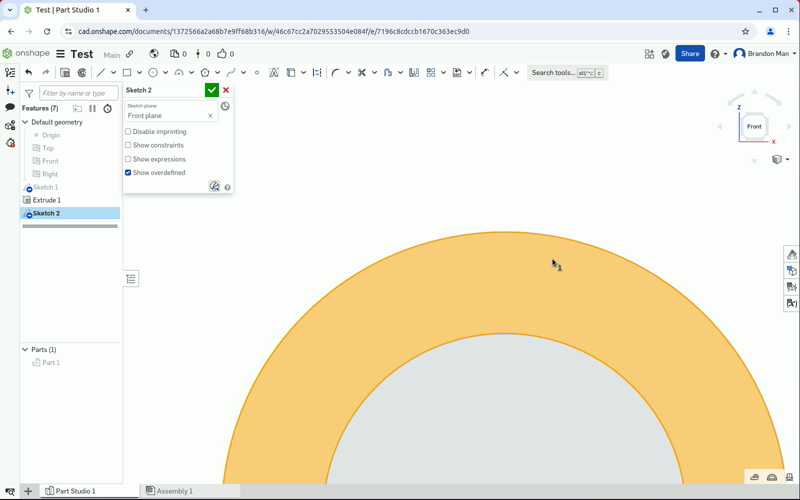
scroll(-6)
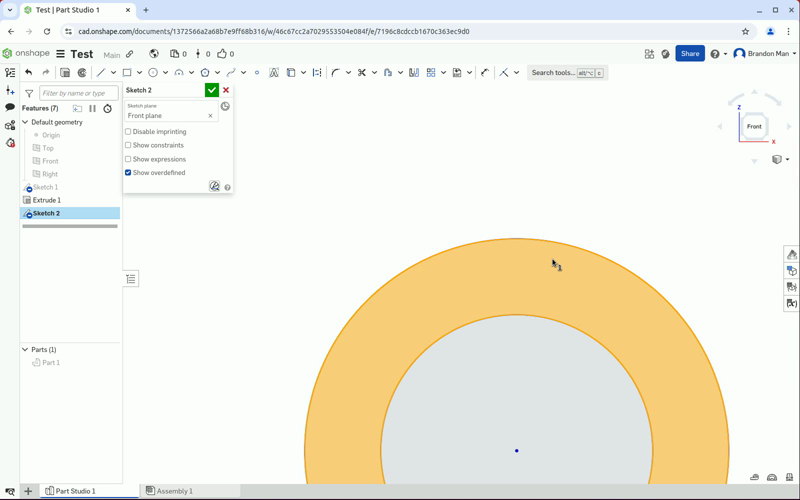
scroll(-6)
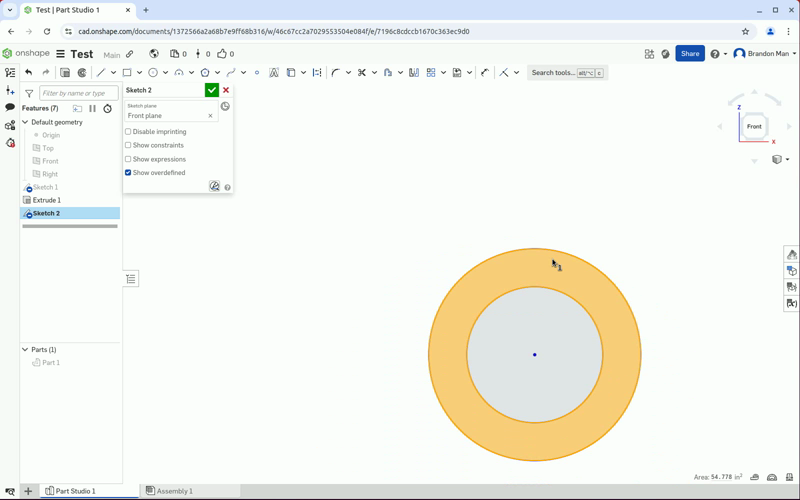
scroll(-6)
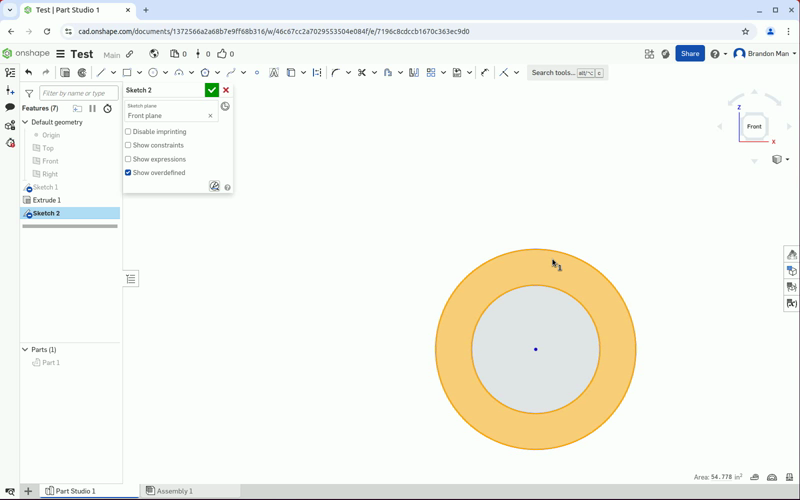
scroll(-6)
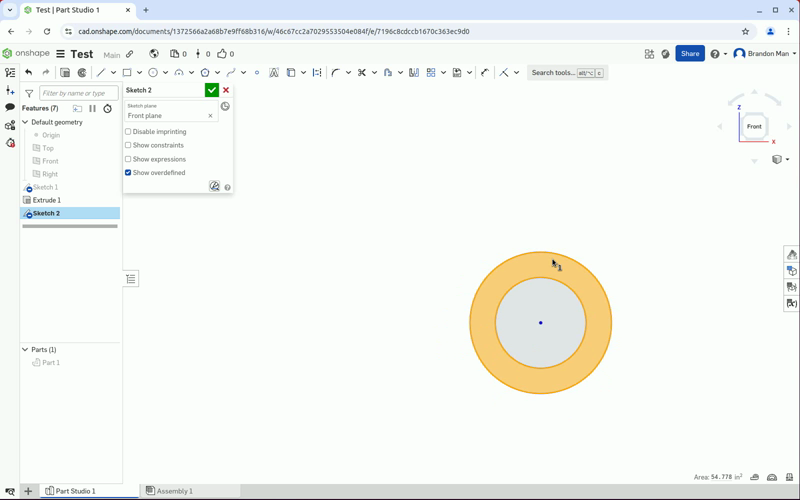
scroll(-6)
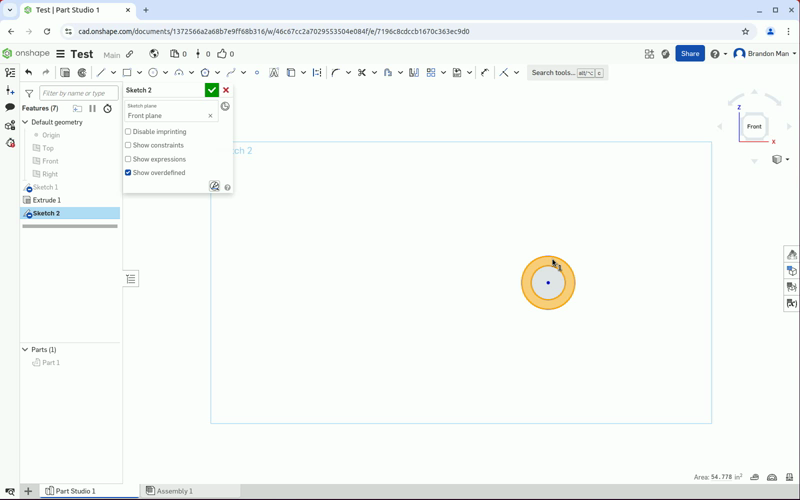
mouse_move(73, 352)
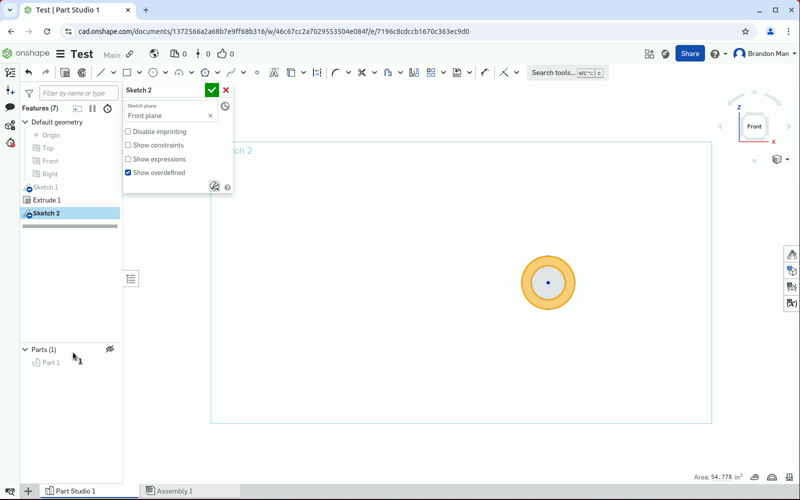
key(shift+y)
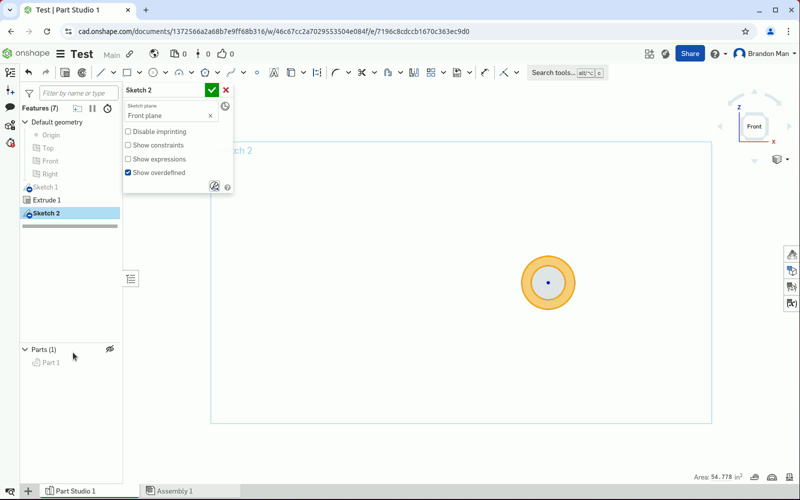
key(shift+e)
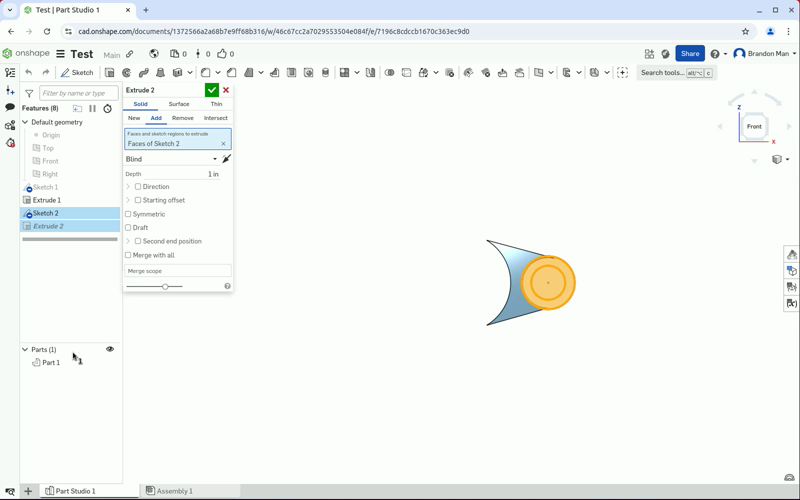
mouse_move(143, 106)
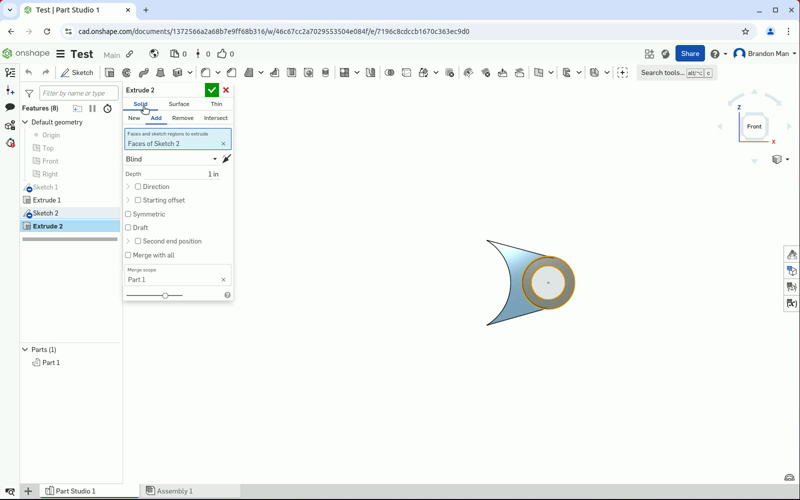
click(143, 106)
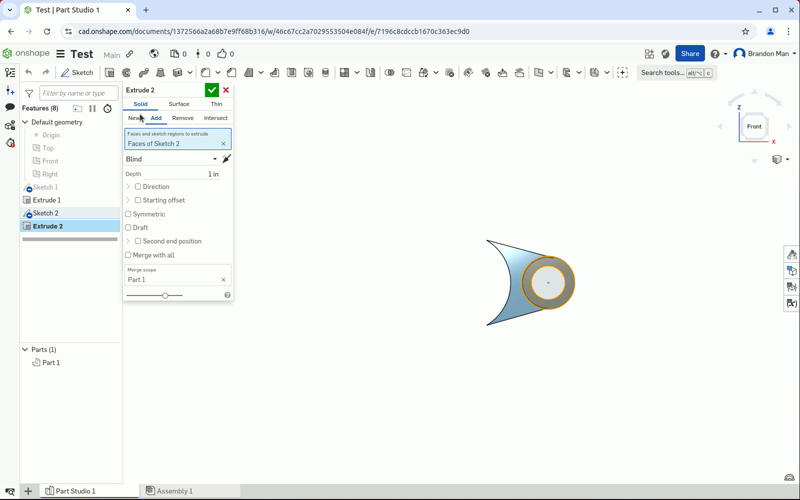
mouse_move(137, 120)
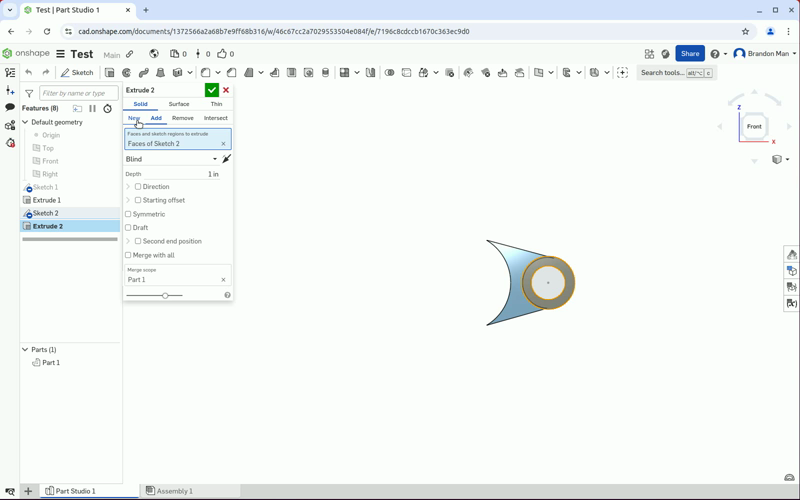
click(137, 120)
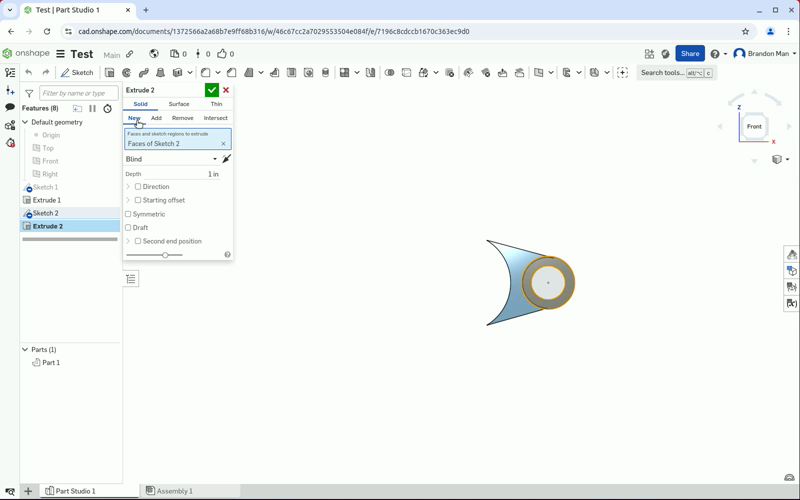
key(tab, 4)
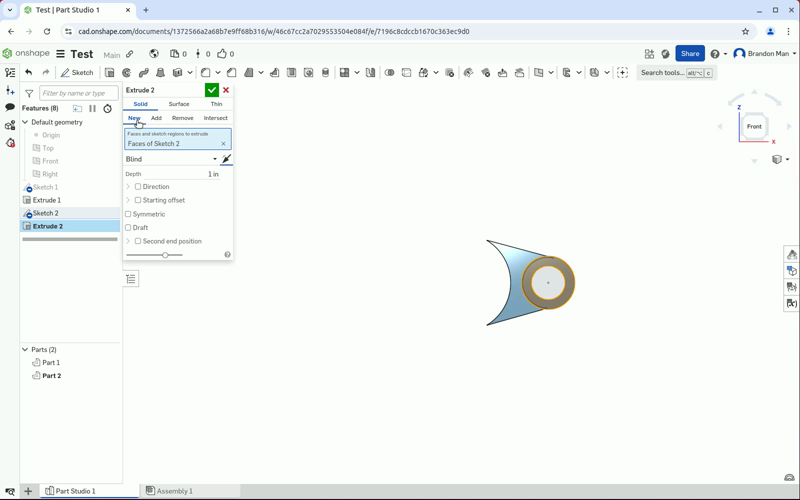
text(6.981)
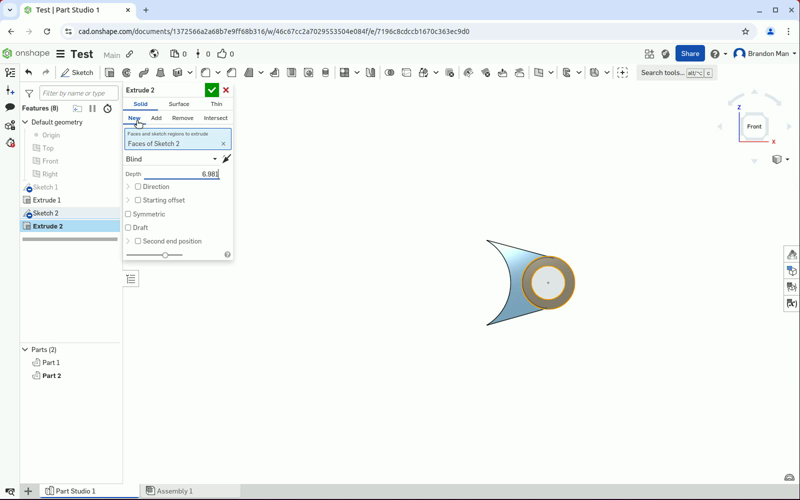
key(enter)
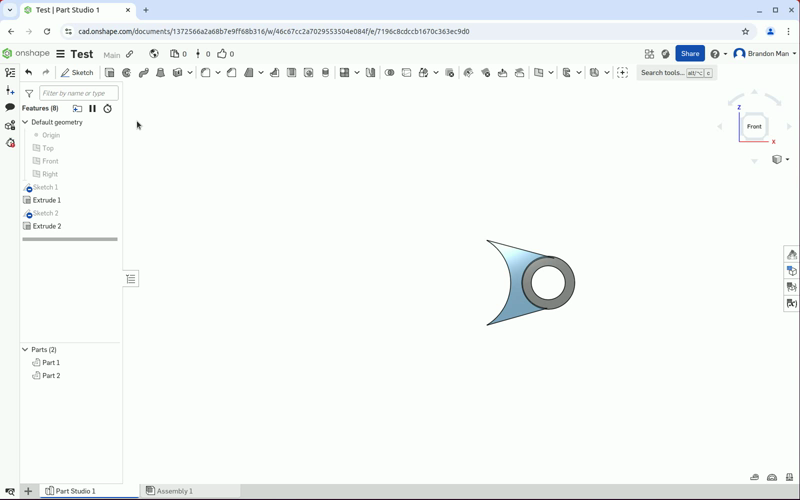
key(shift+h)
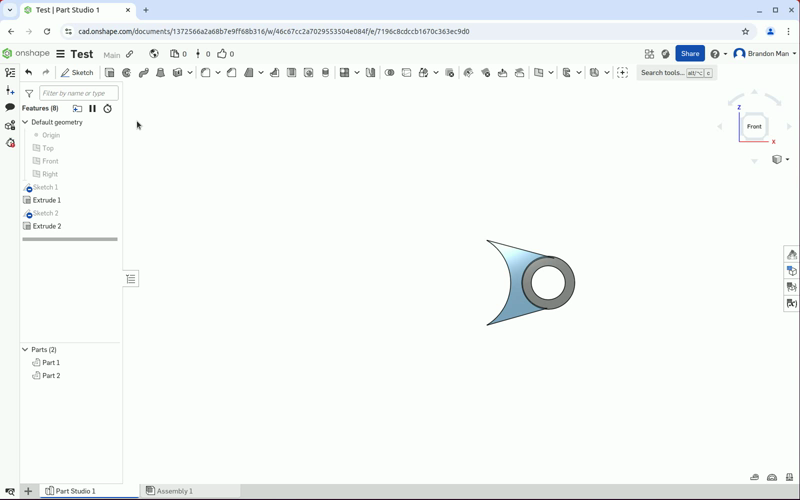
key(shift+h)
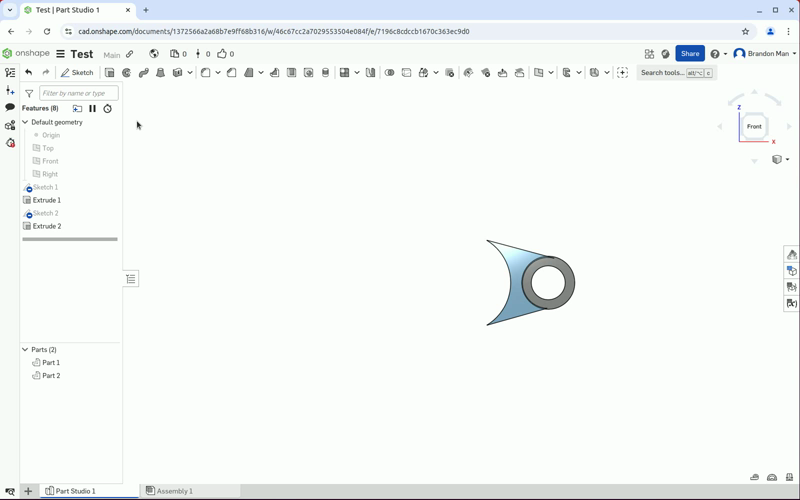
mouse_move(73, 189)
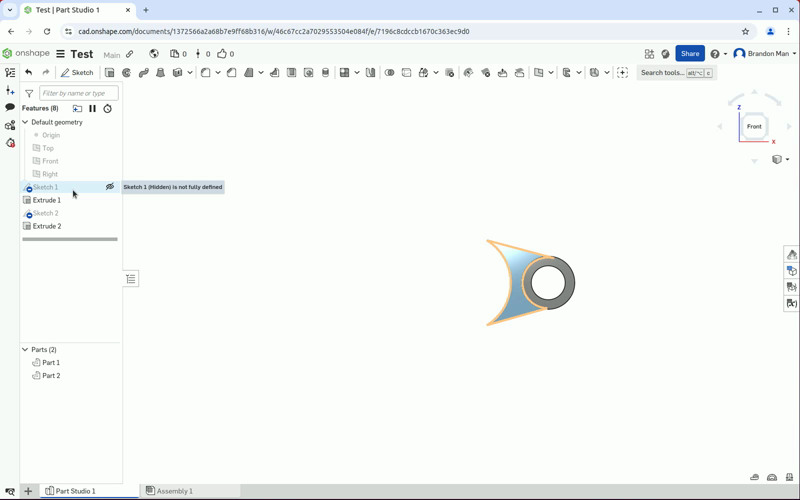
click(73, 189)
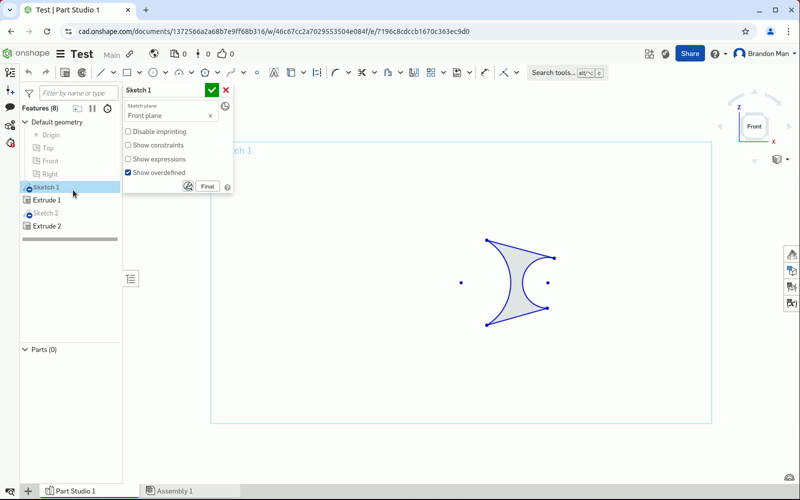
mouse_move(229, 92)
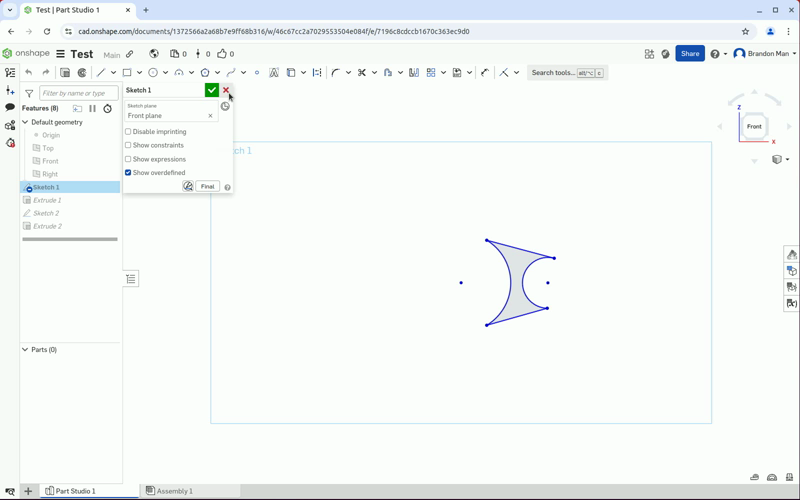
click(229, 92)
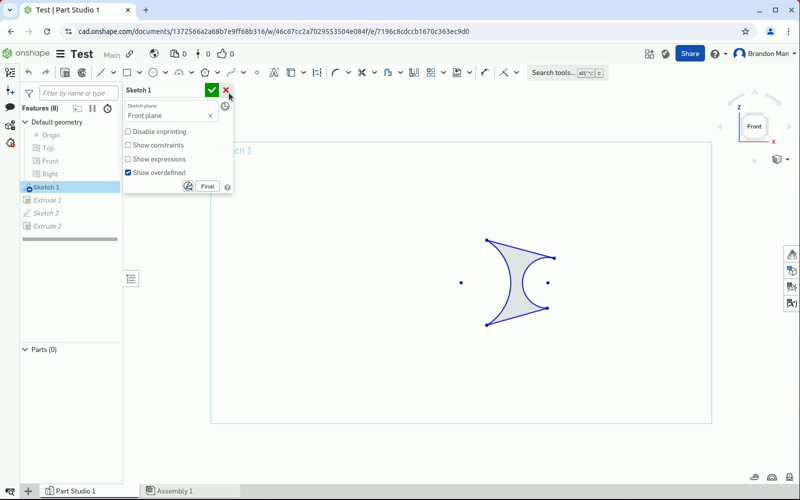
key(shift+s)
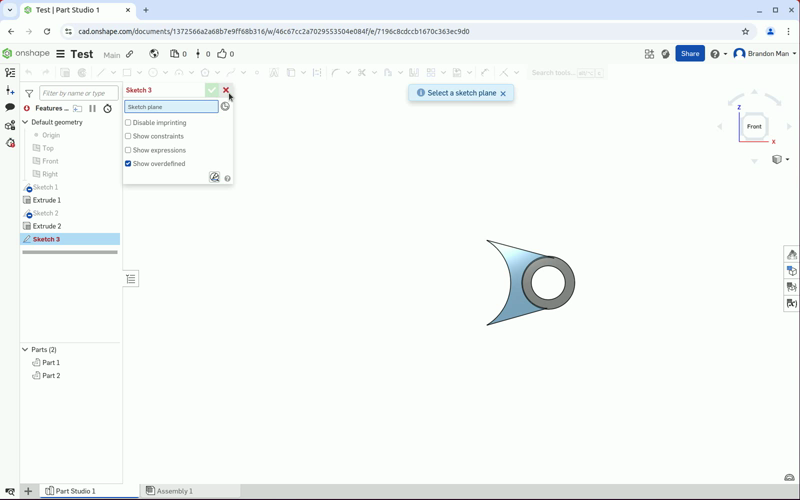
mouse_move(73, 163)
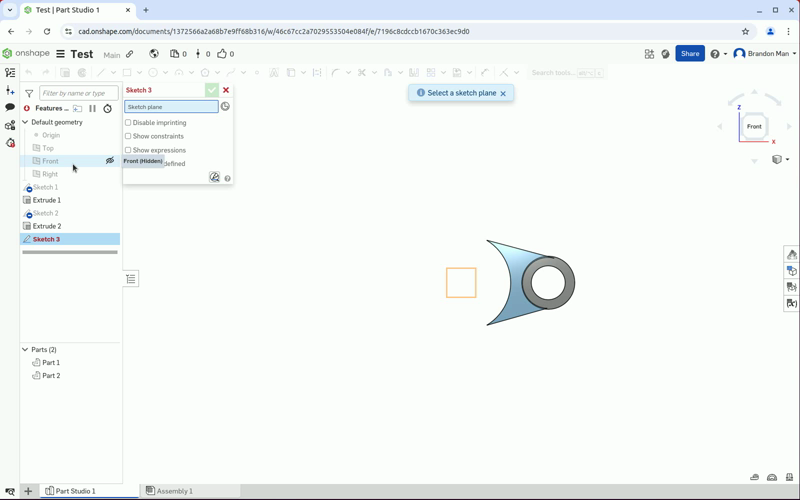
click(73, 163)
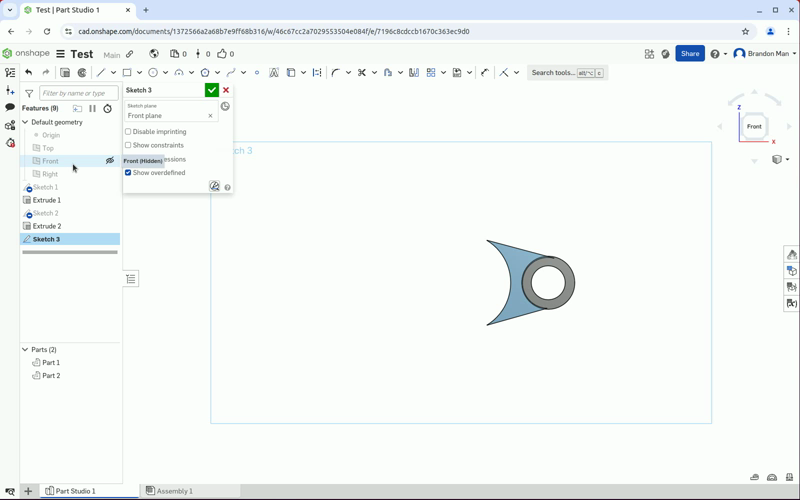
mouse_move(73, 352)
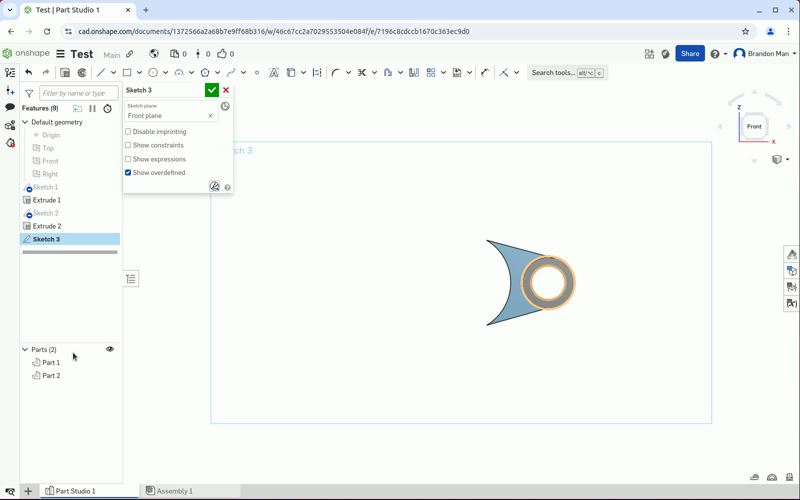
key(y)
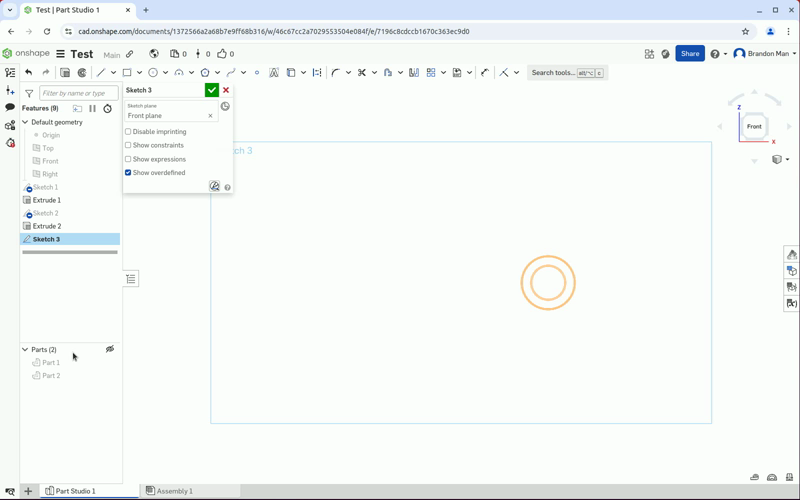
key(c)
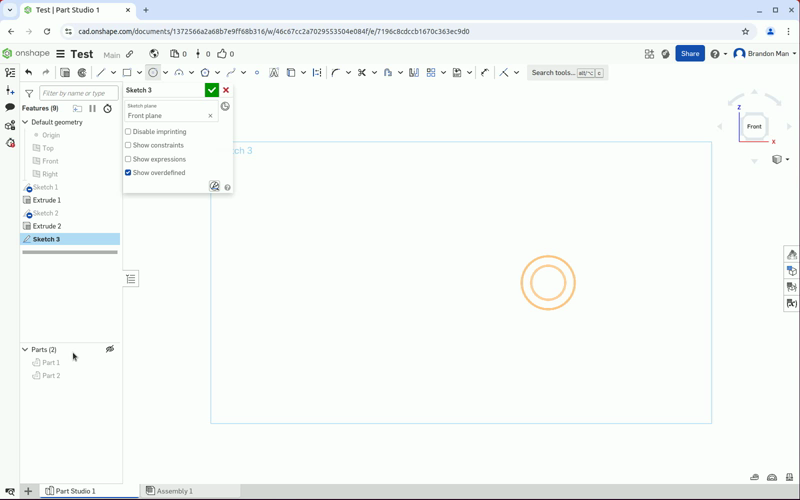
key_down(shift)
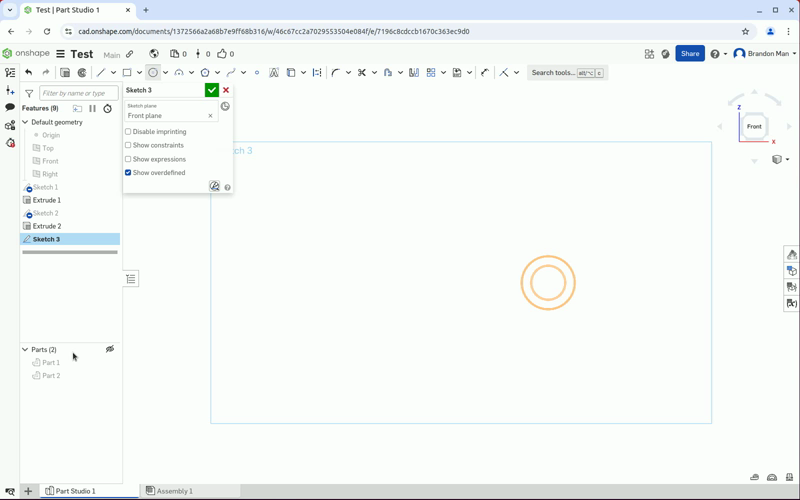
mouse_move(461, 282)
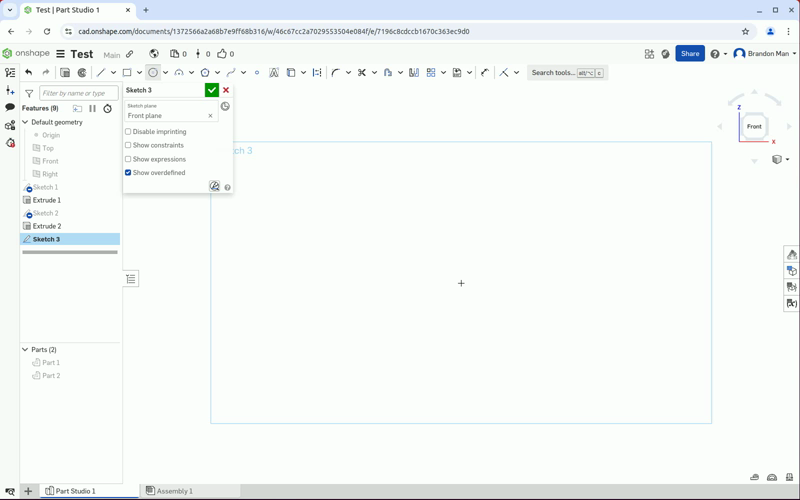
click(461, 282)
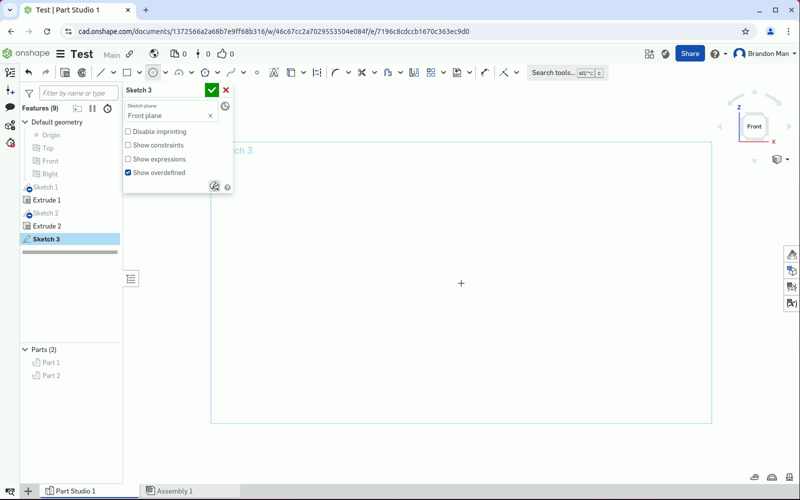
key_up(shift)
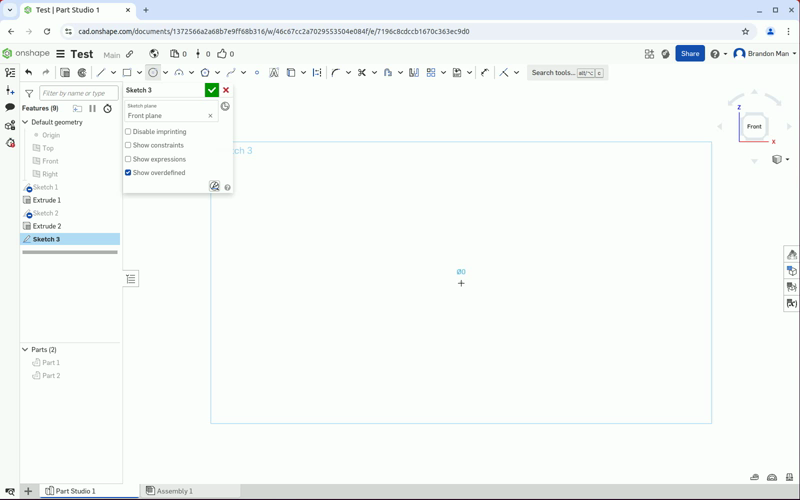
mouse_move(511, 282)
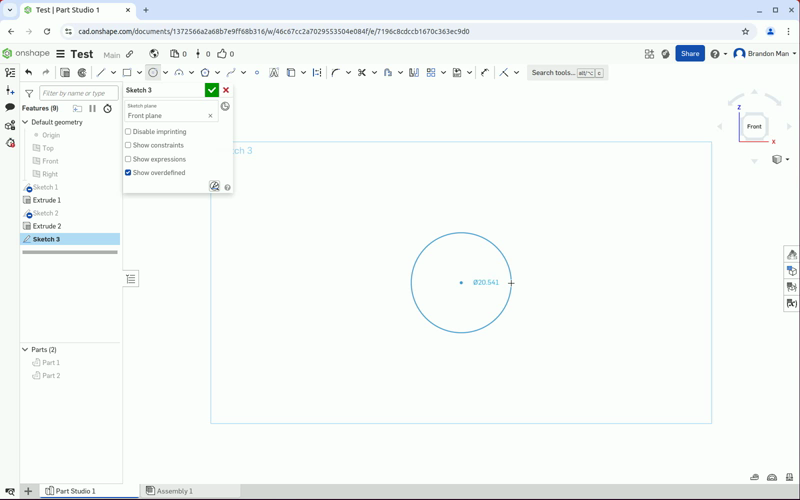
click(511, 282)
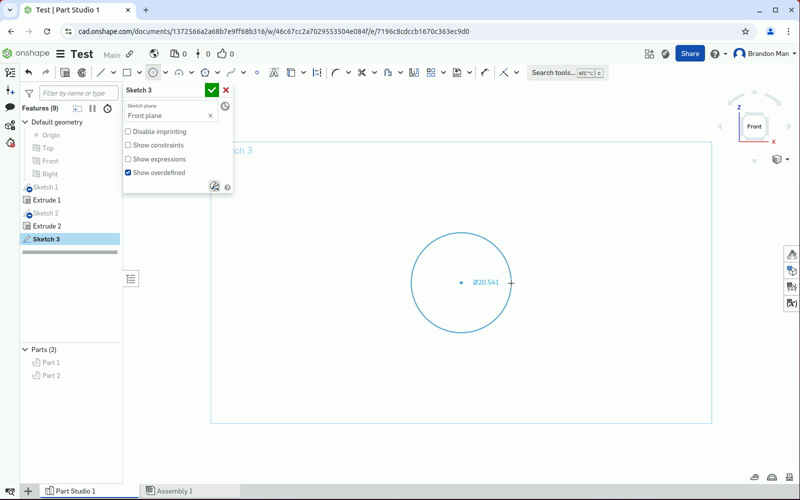
key(esc)
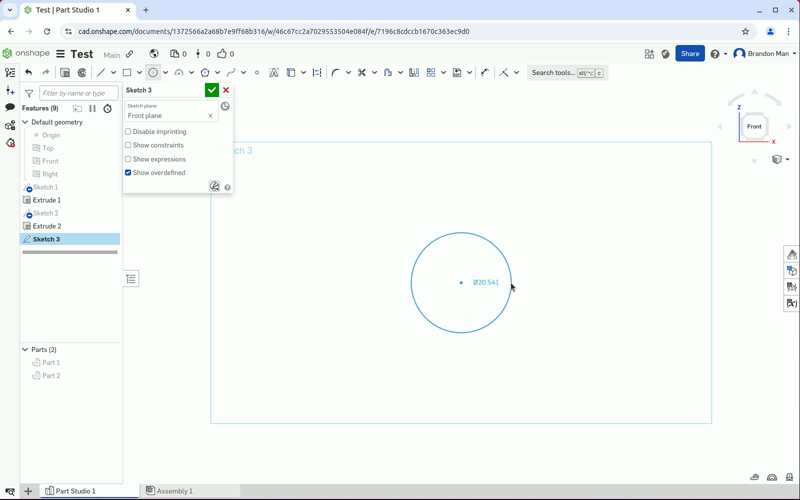
key(l)
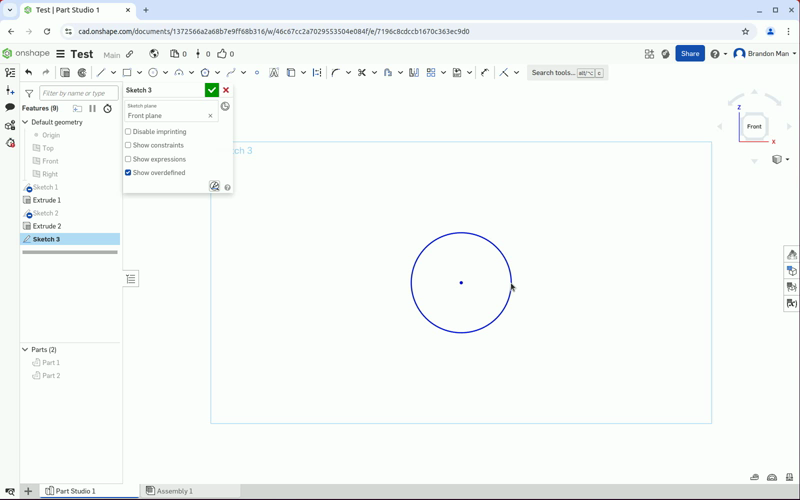
key_down(shift)
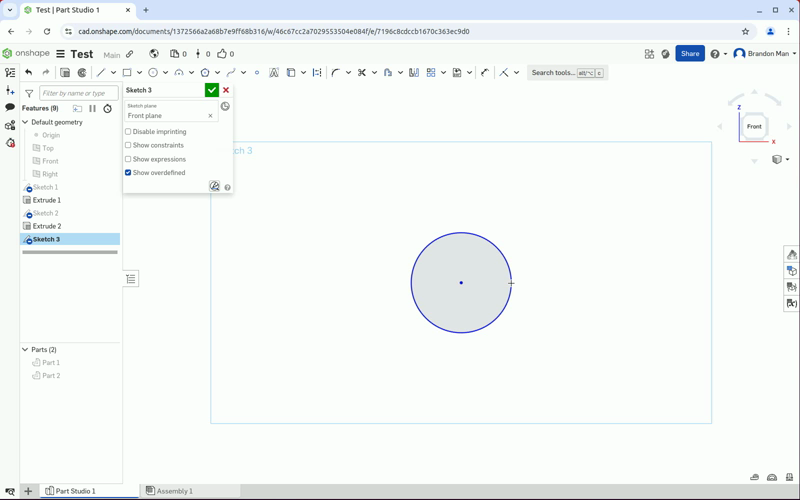
mouse_move(422, 291)
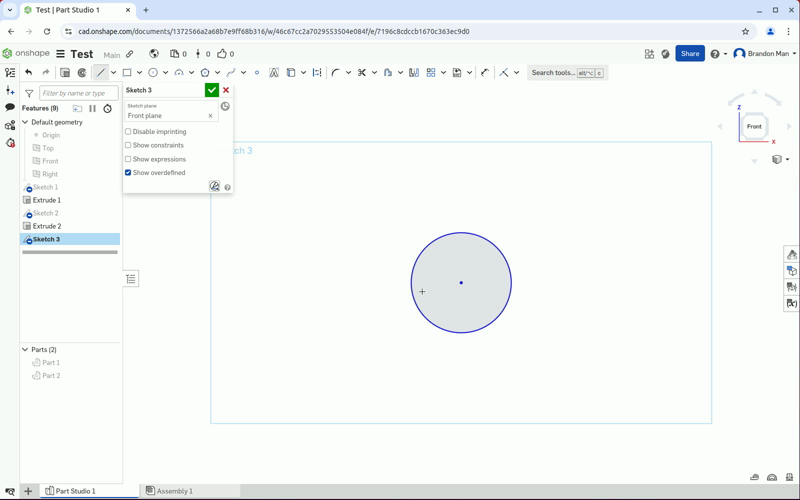
click(422, 291)
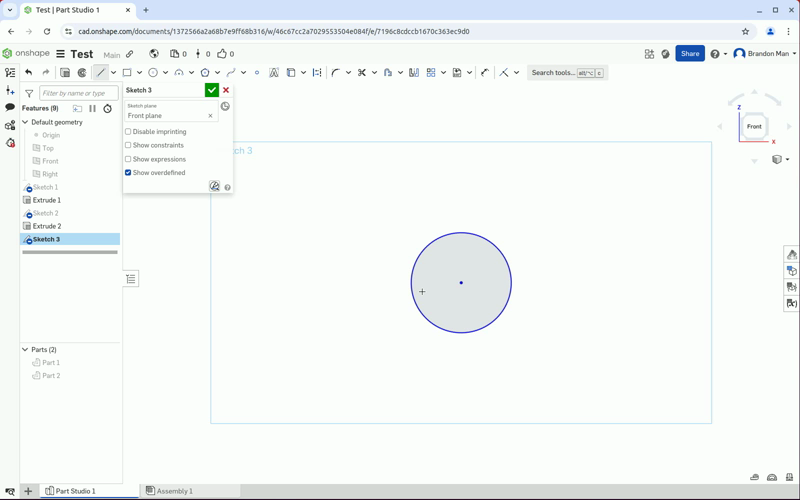
key_up(shift)
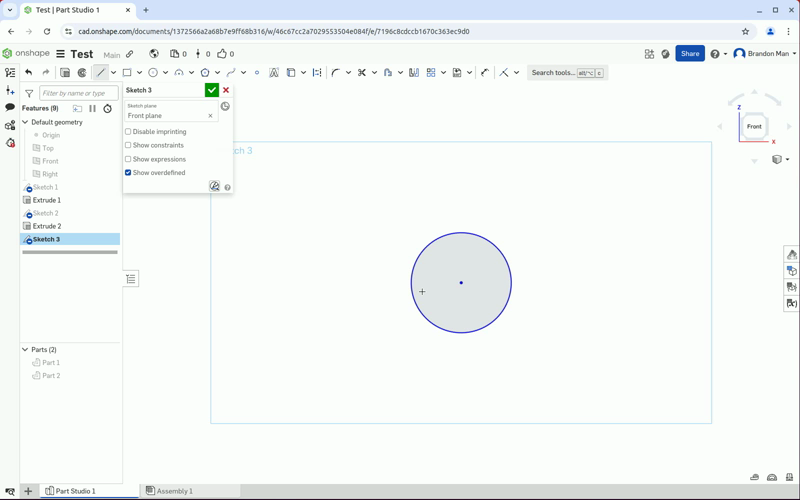
key_down(shift)
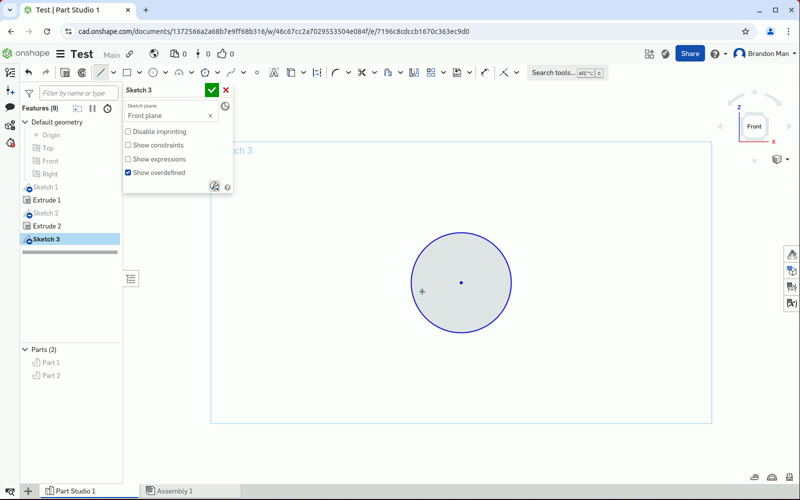
mouse_move(452, 291)
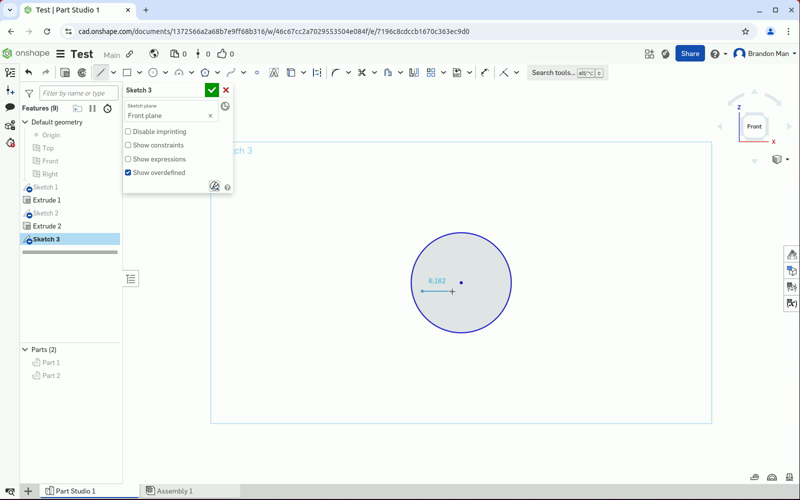
mouse_move(433, 291)
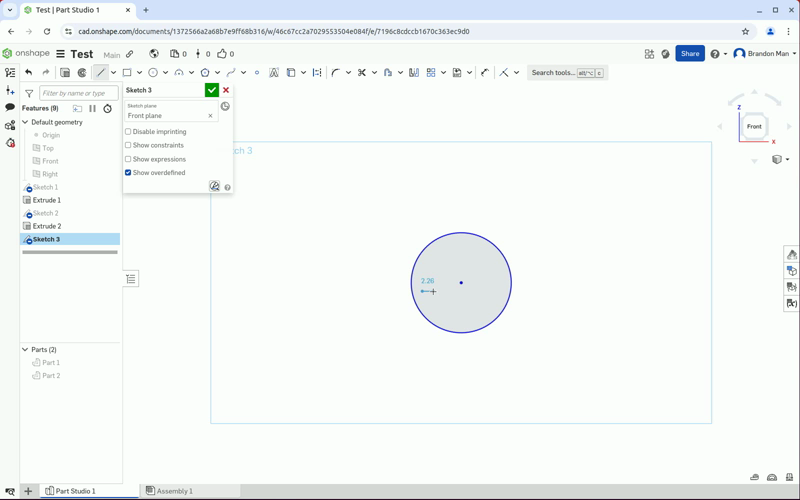
click(433, 291)
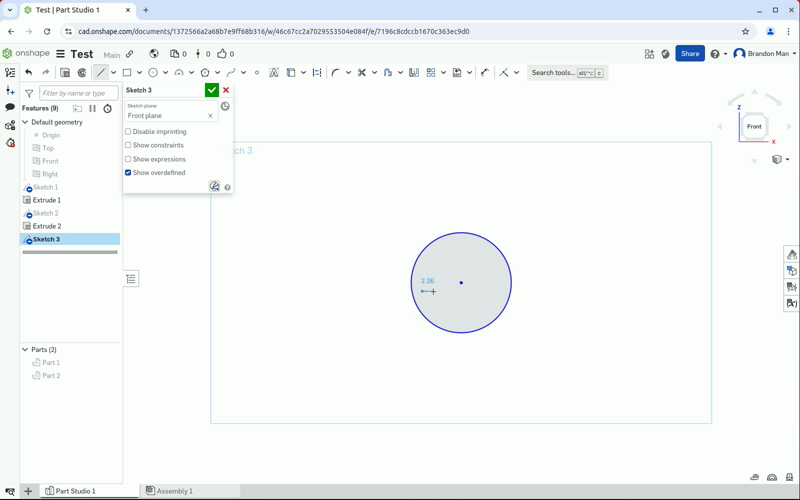
key_up(shift)
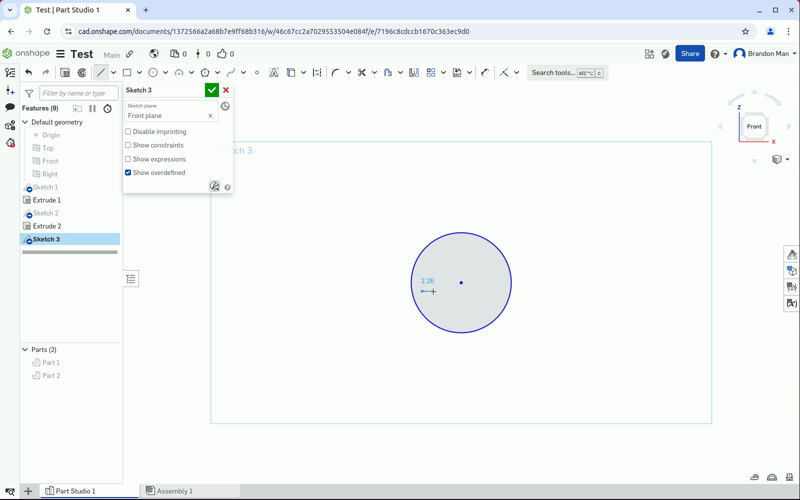
key(esc)
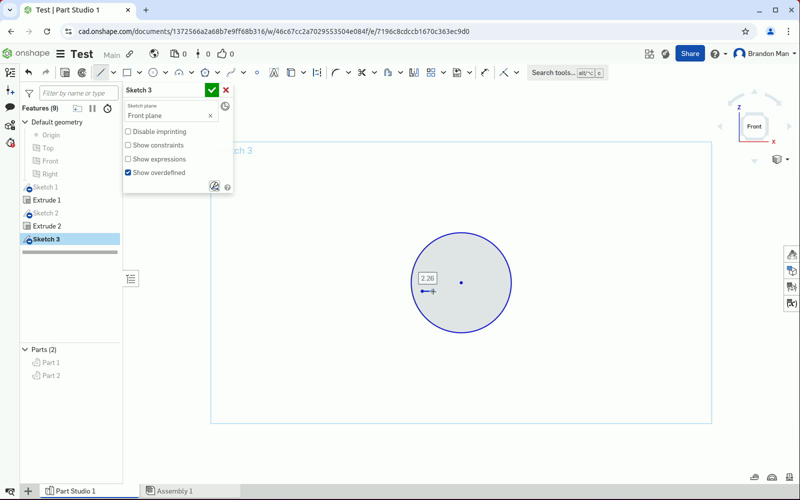
key(a)
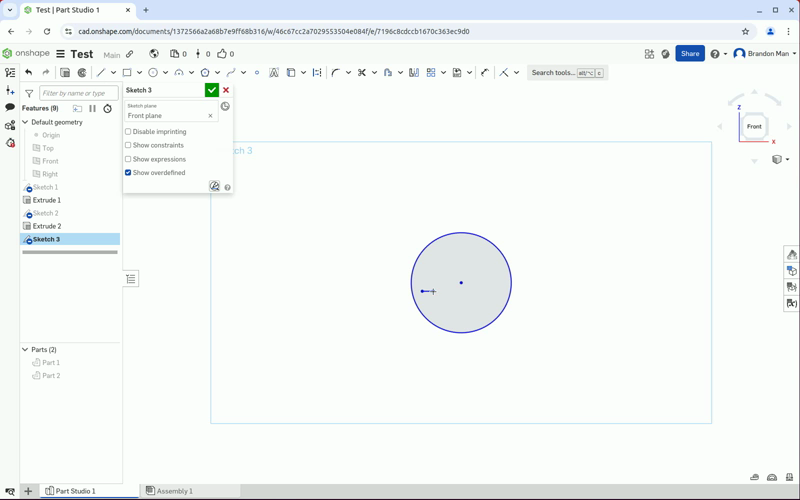
mouse_move(433, 291)
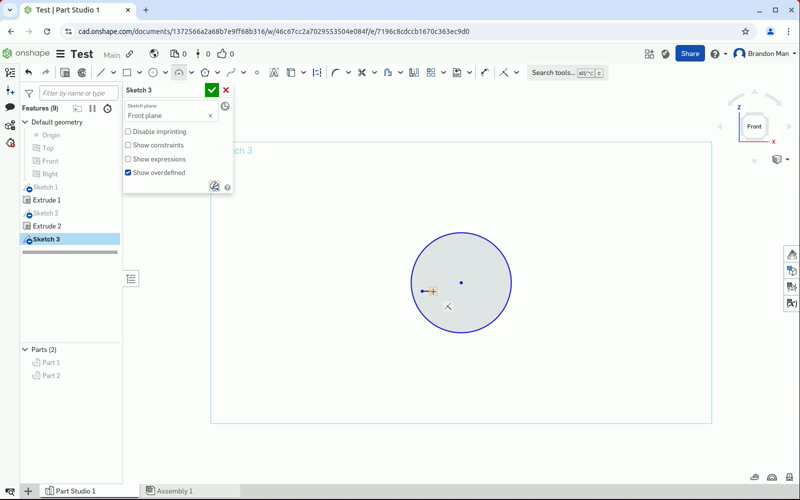
click(433, 291)
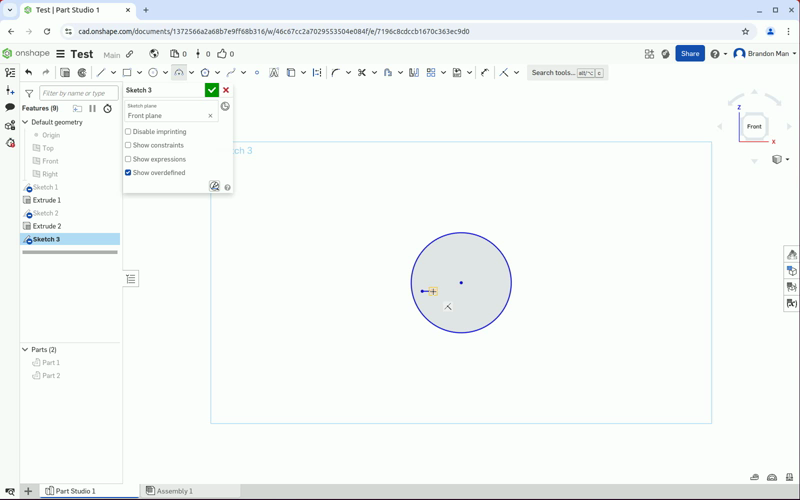
key_down(shift)
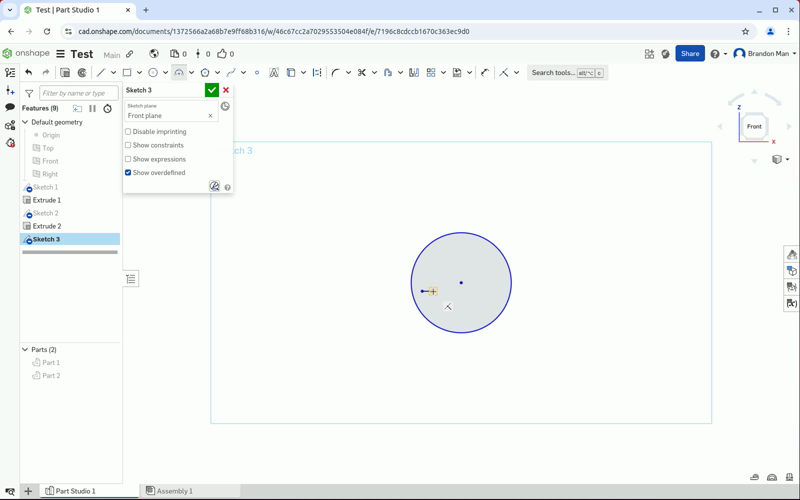
mouse_move(488, 291)
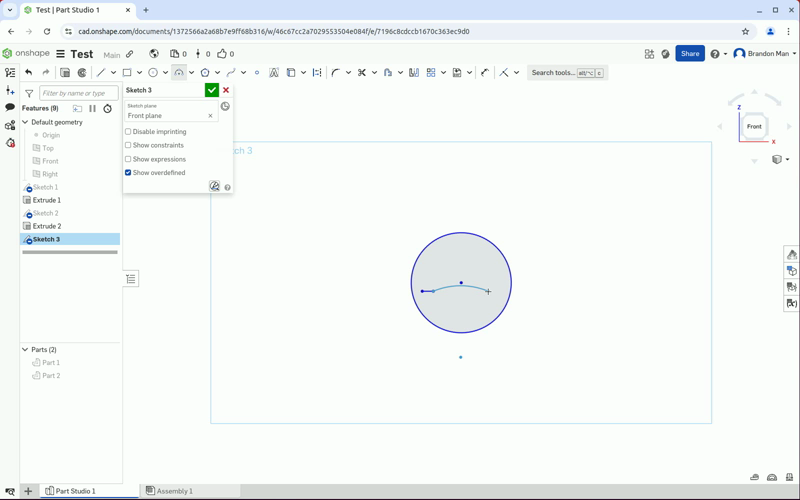
click(488, 291)
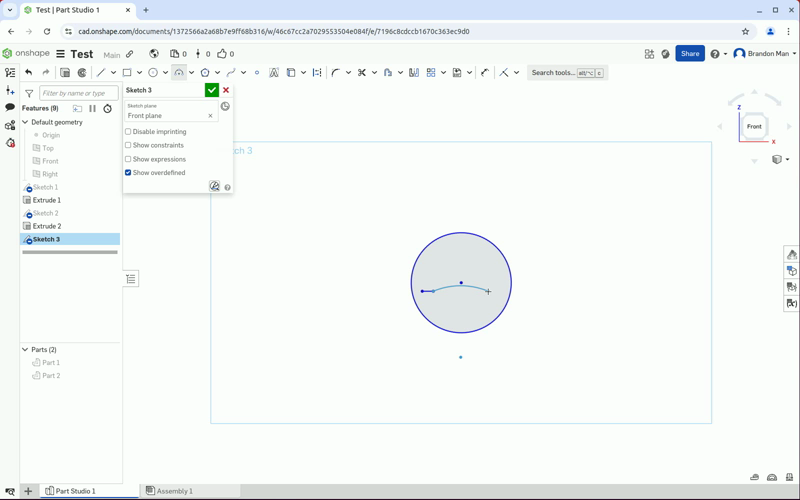
mouse_move(460, 311)
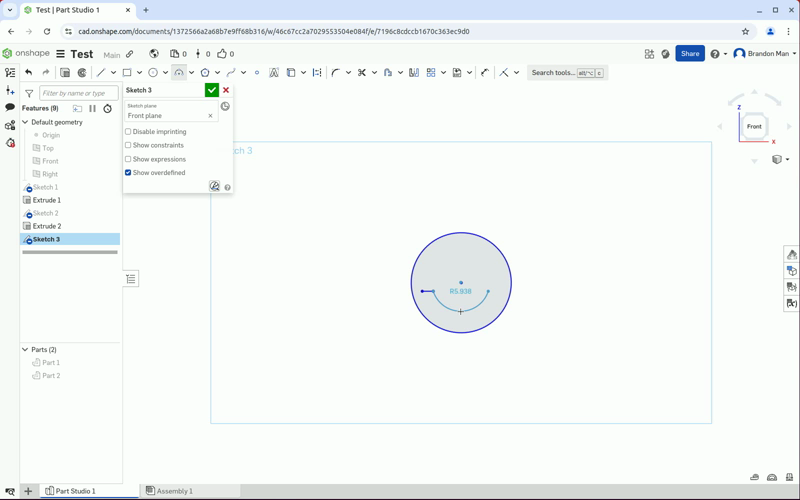
click(460, 311)
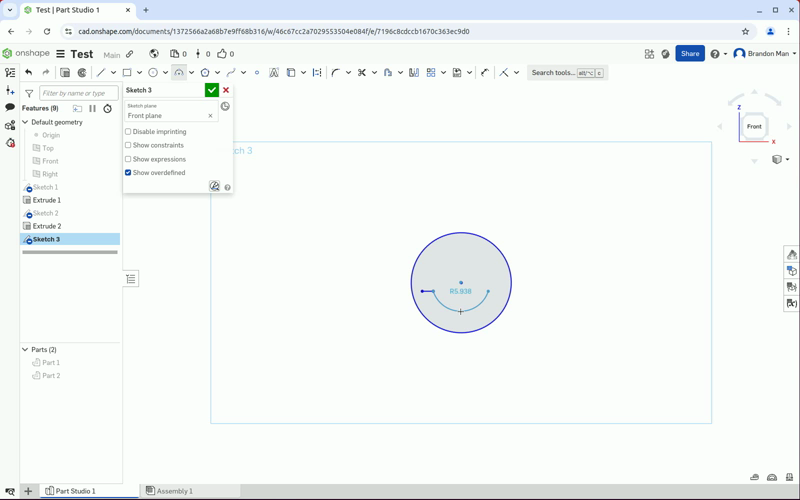
key_up(shift)
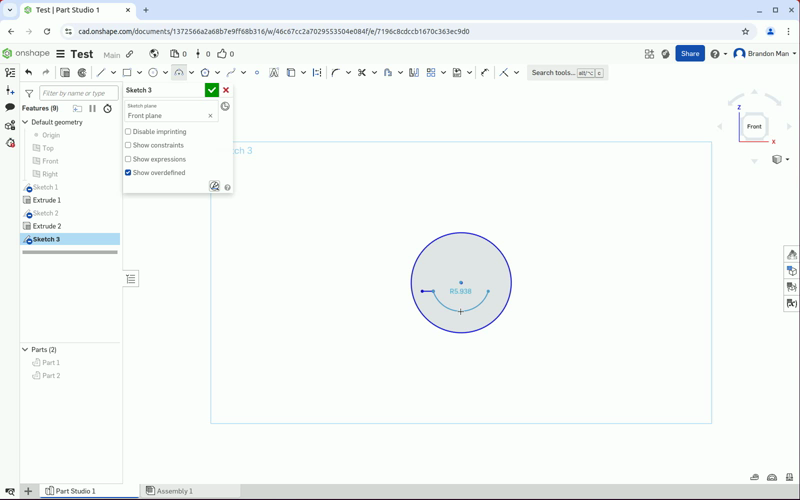
key(esc)
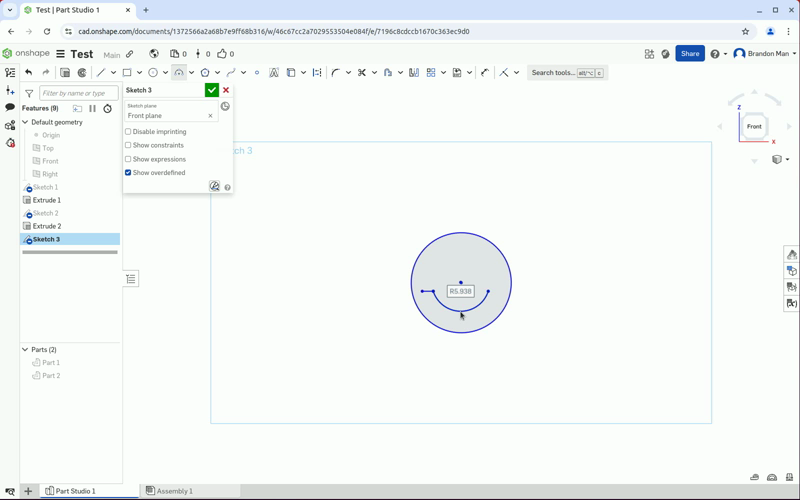
key(l)
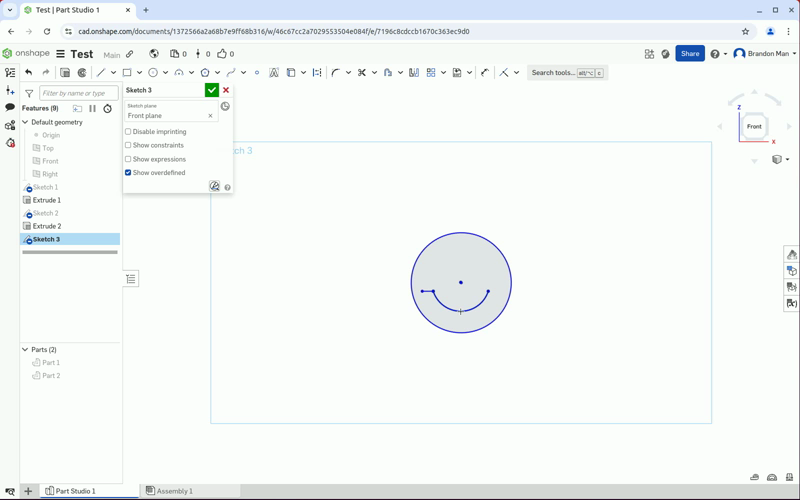
mouse_move(488, 291)
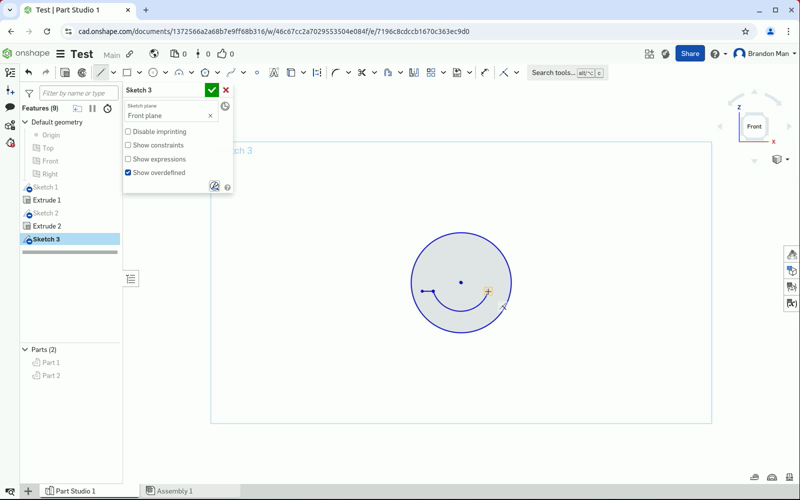
click(488, 291)
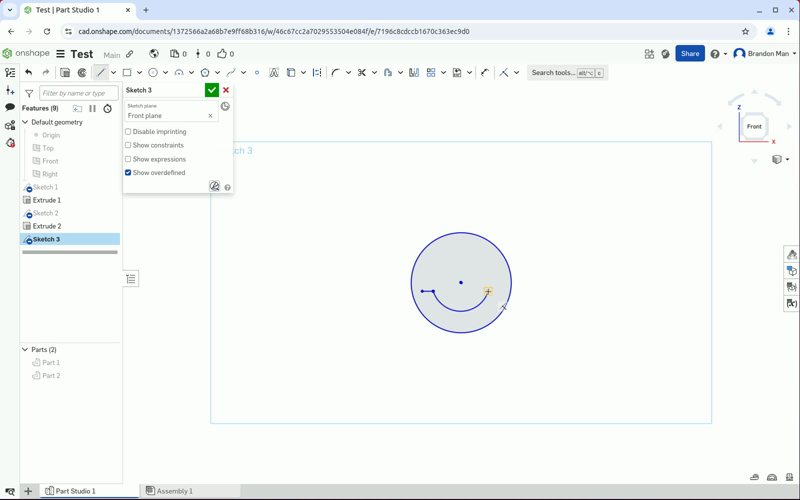
key_down(shift)
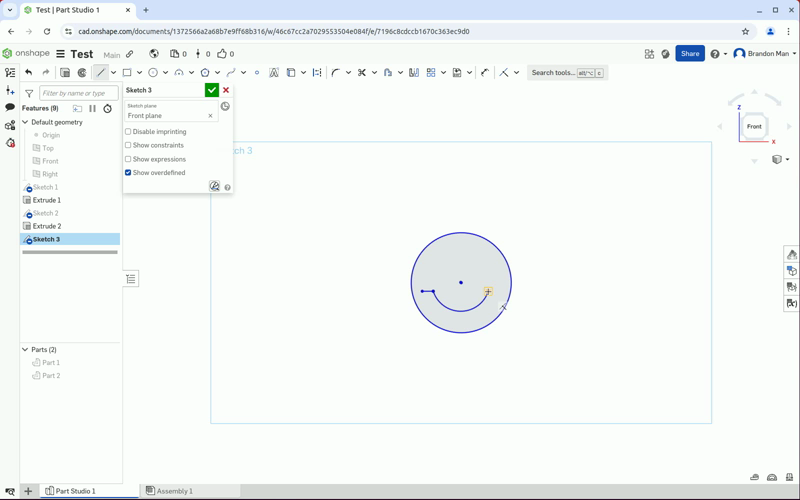
mouse_move(518, 291)
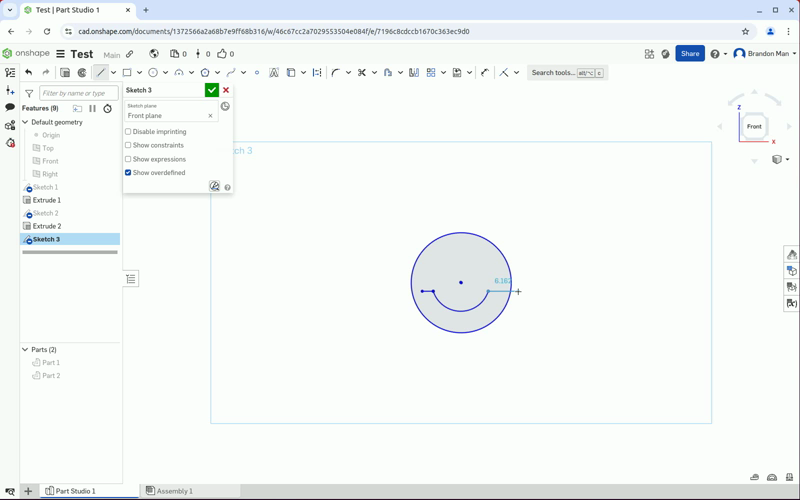
mouse_move(499, 291)
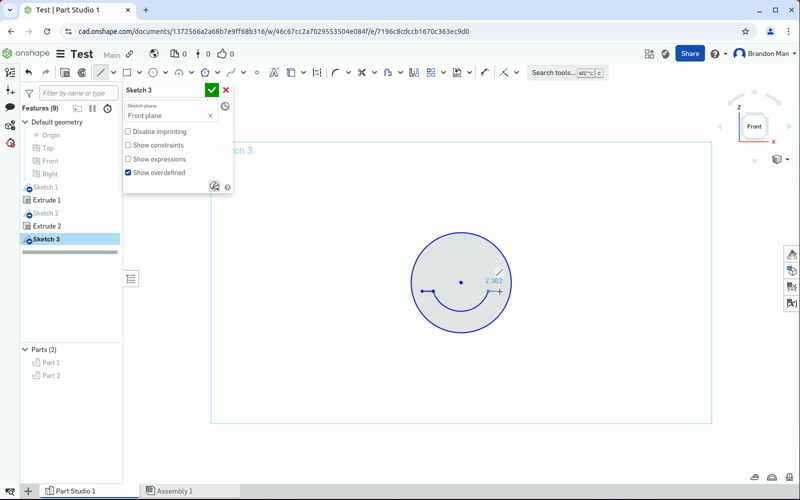
click(499, 291)
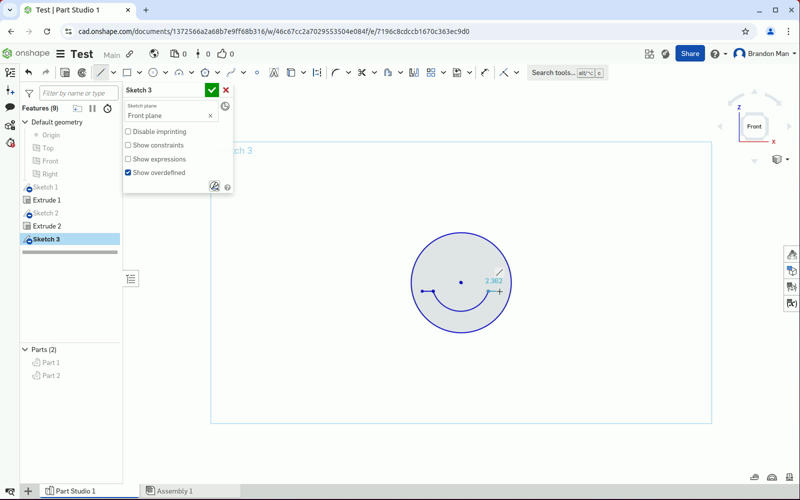
key_up(shift)
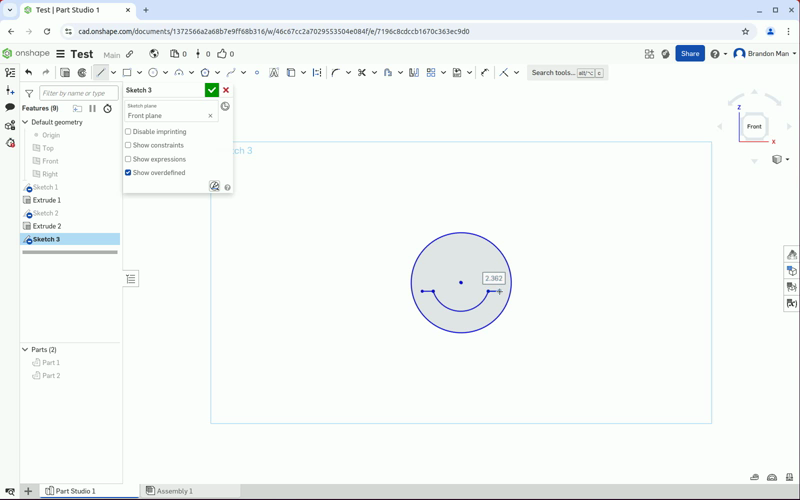
key_down(shift)
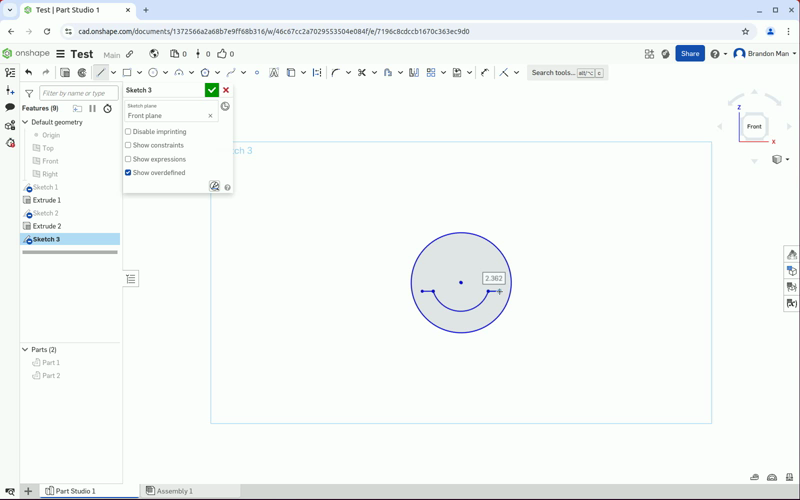
mouse_move(529, 291)
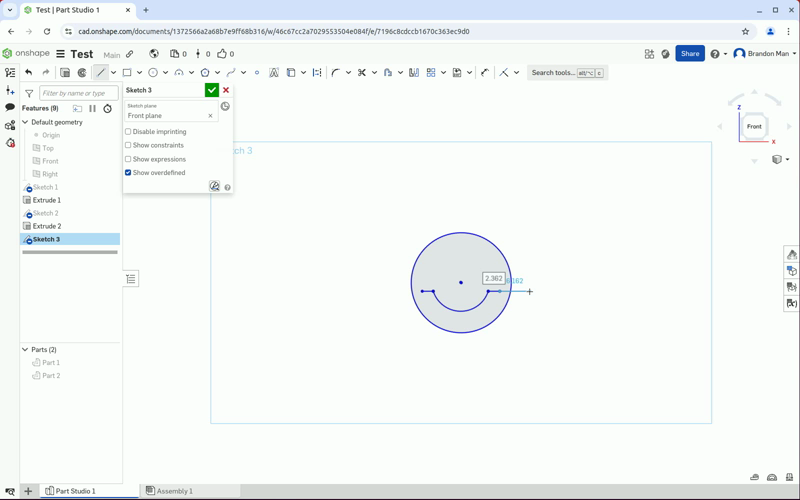
mouse_move(499, 274)
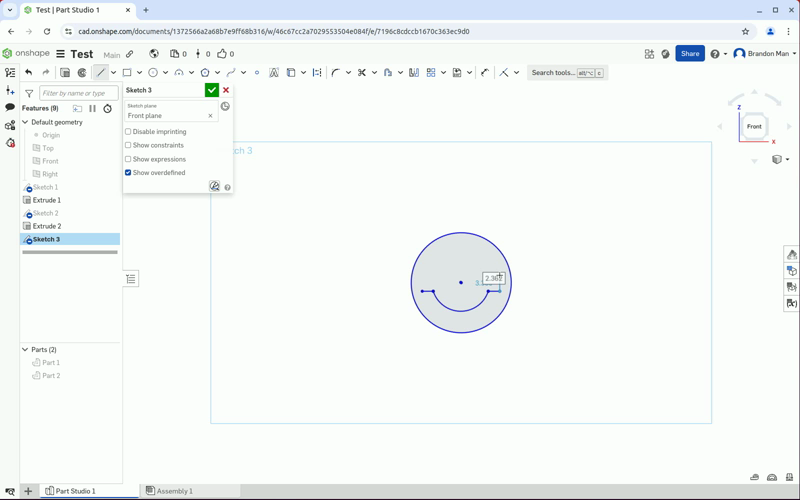
click(499, 274)
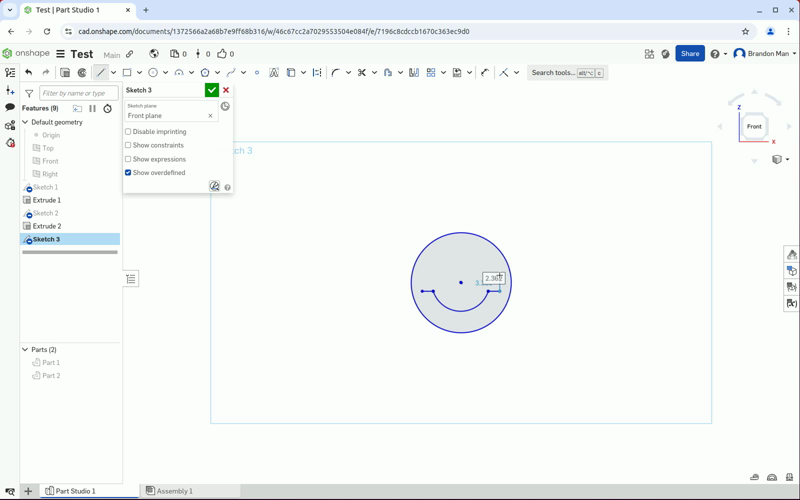
key_up(shift)
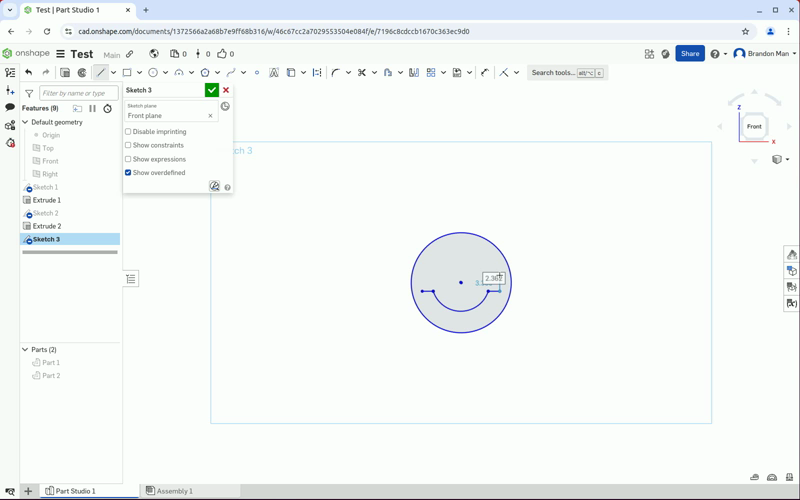
key_down(shift)
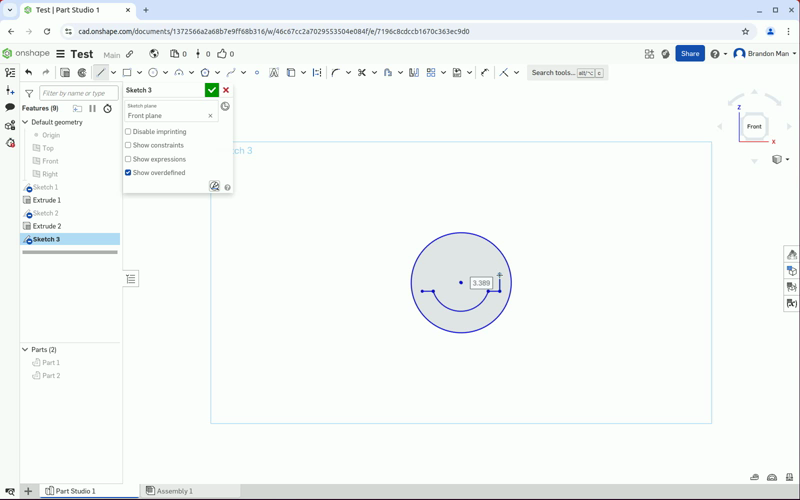
mouse_move(529, 274)
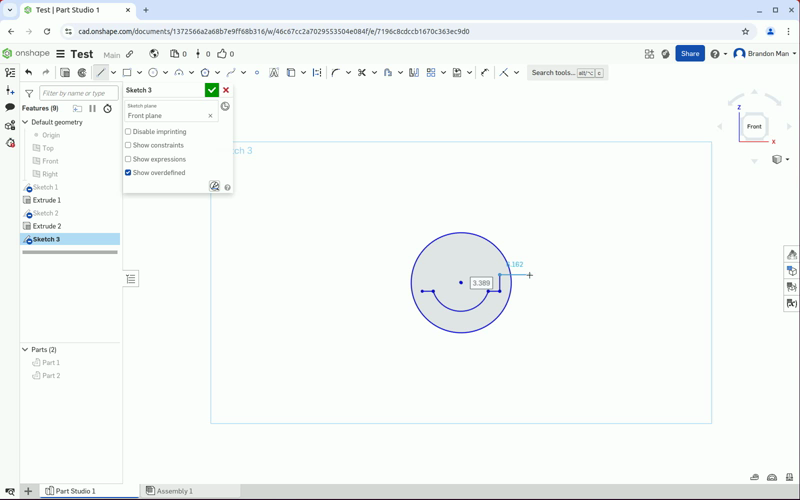
mouse_move(488, 274)
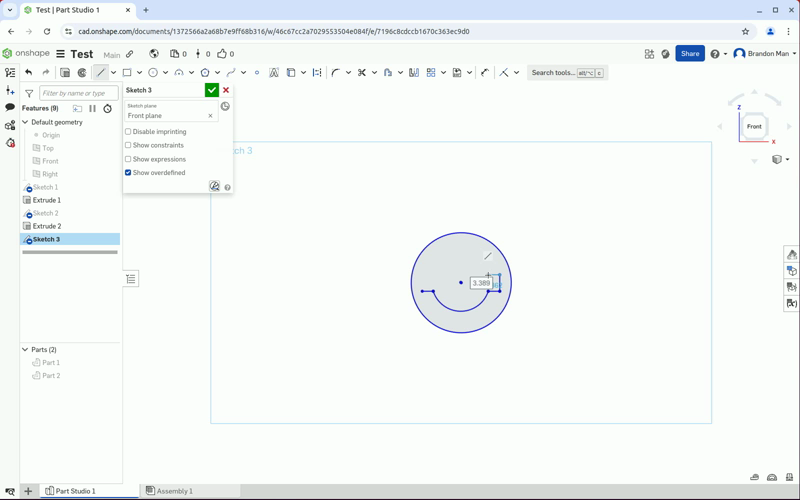
click(488, 274)
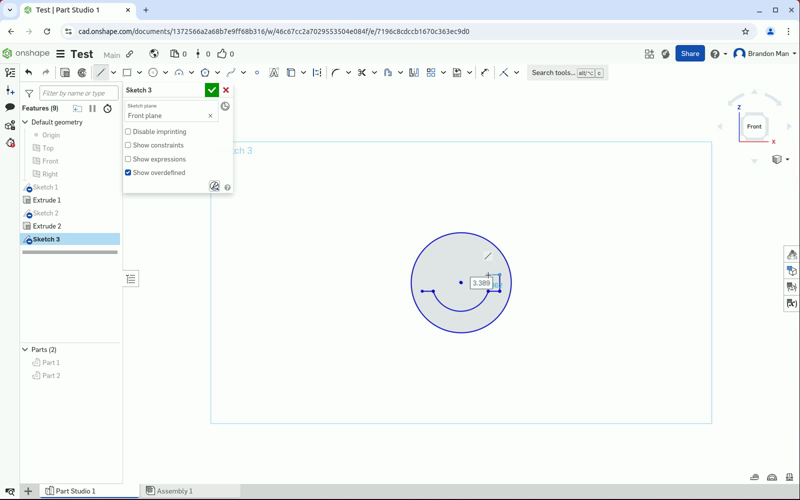
key_up(shift)
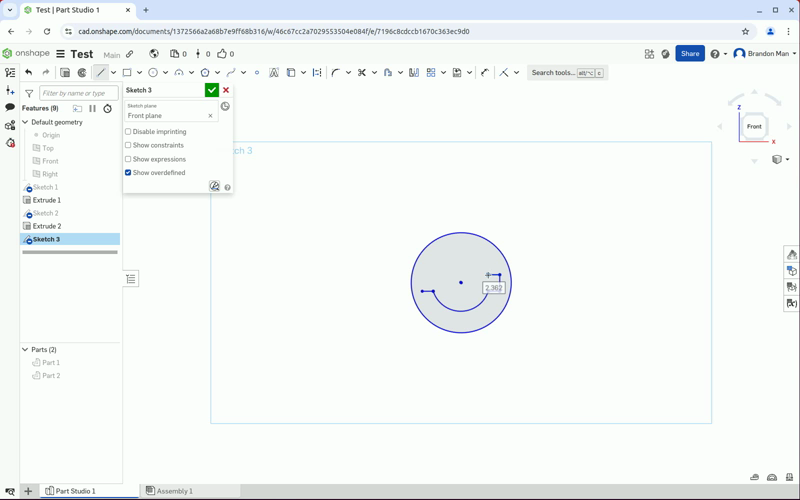
key(esc)
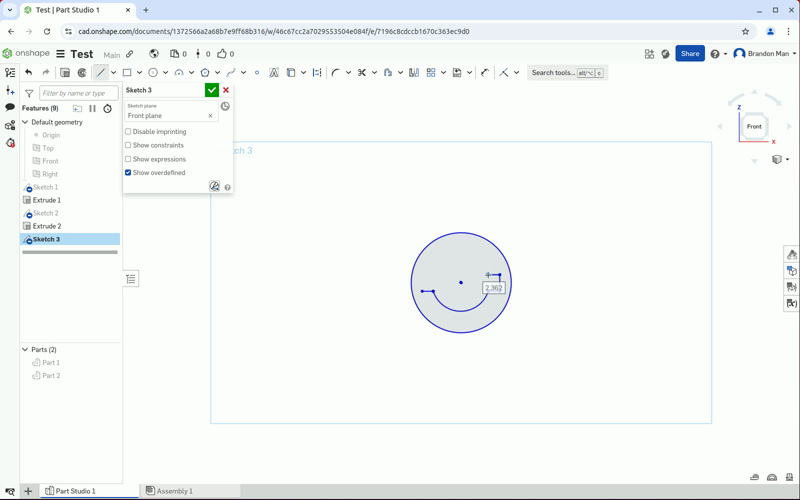
key(a)
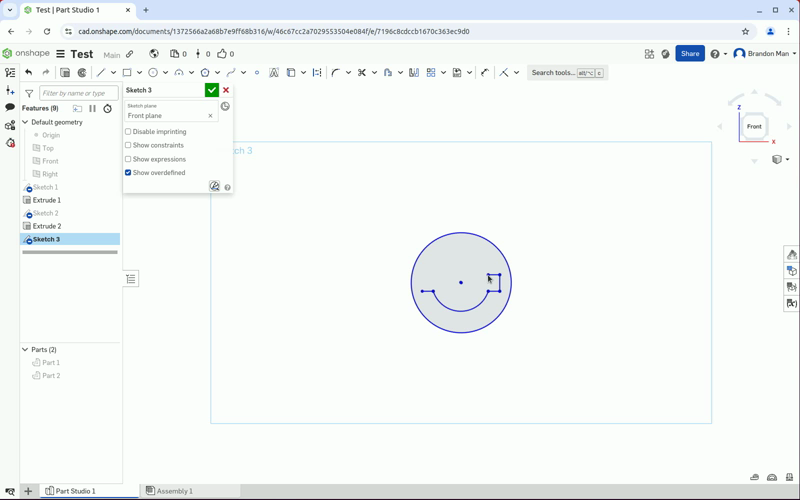
mouse_move(488, 274)
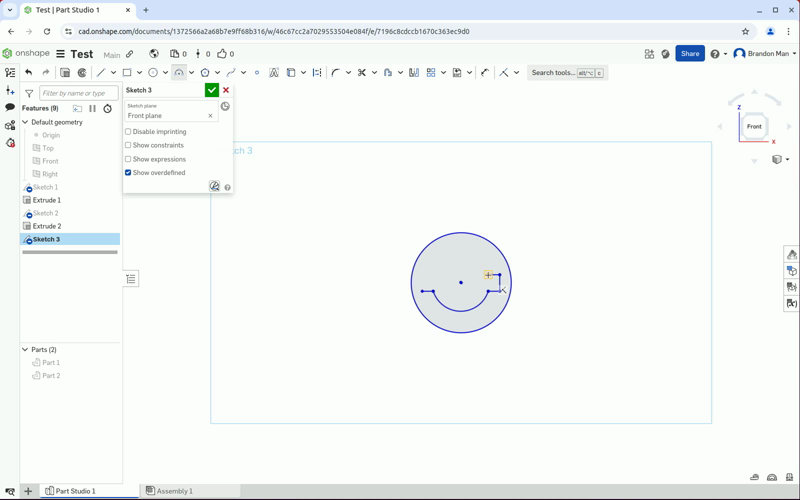
click(488, 274)
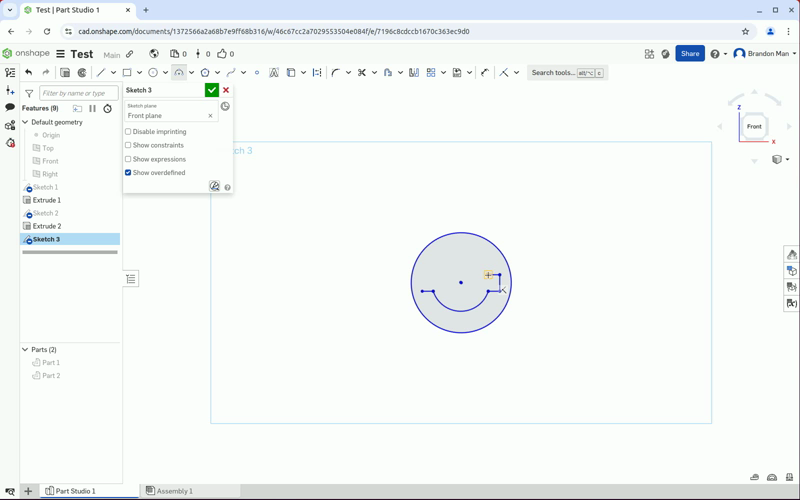
key_down(shift)
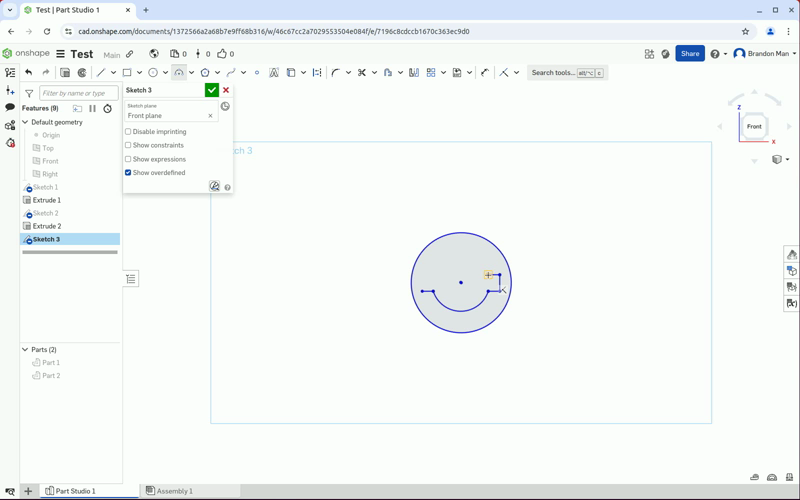
mouse_move(433, 274)
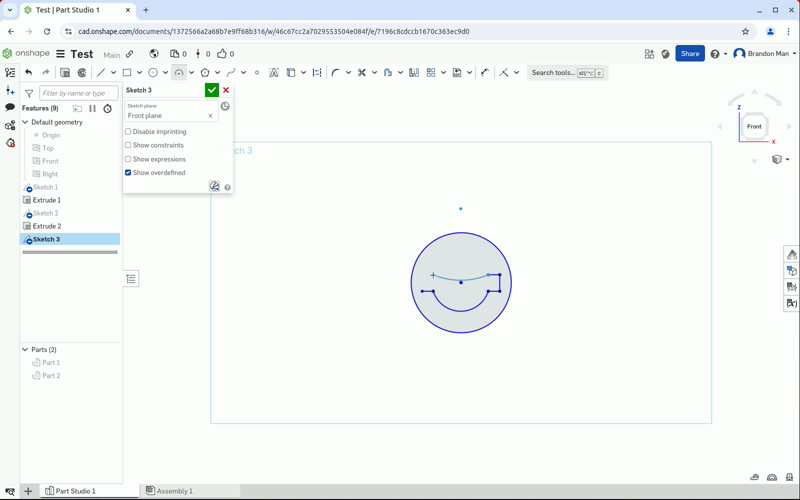
click(433, 274)
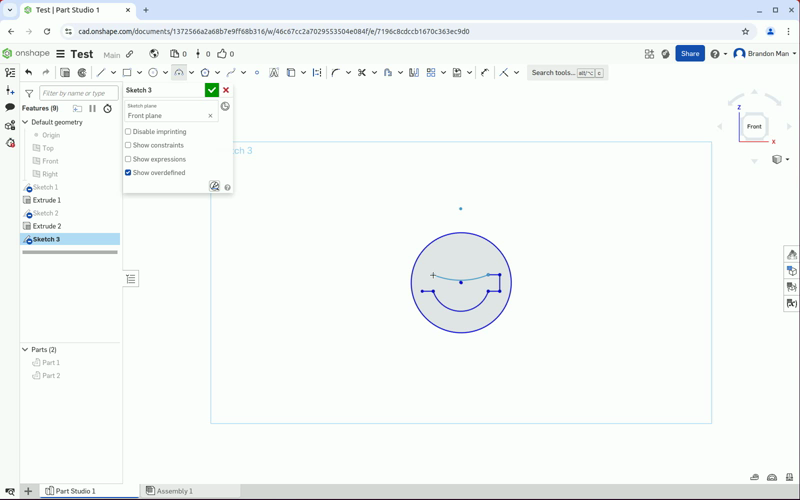
mouse_move(460, 254)
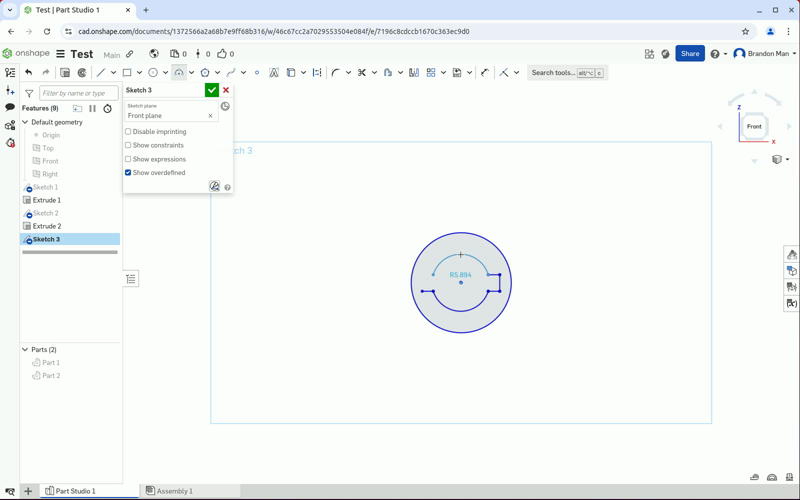
click(460, 254)
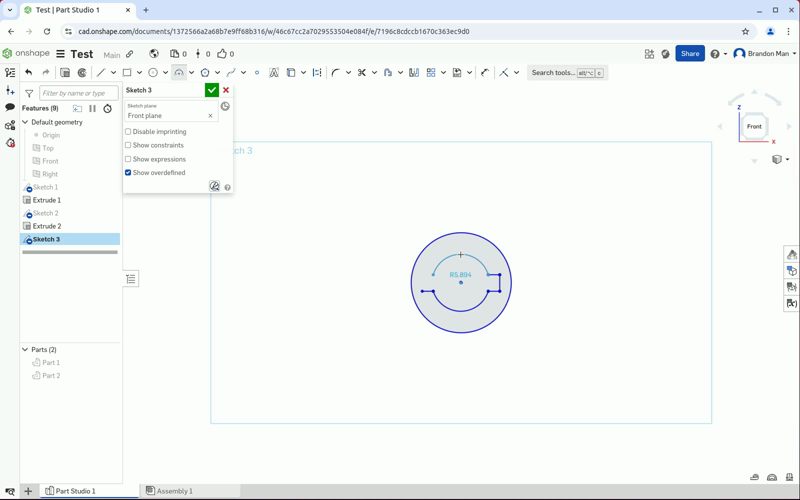
key_up(shift)
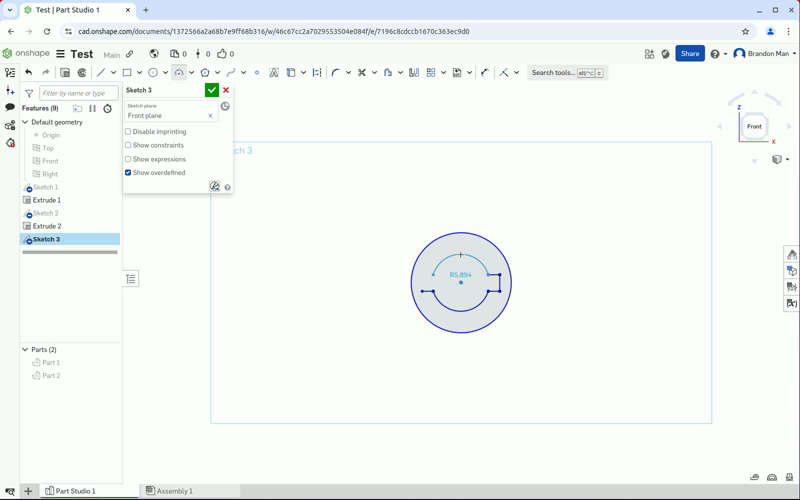
key(esc)
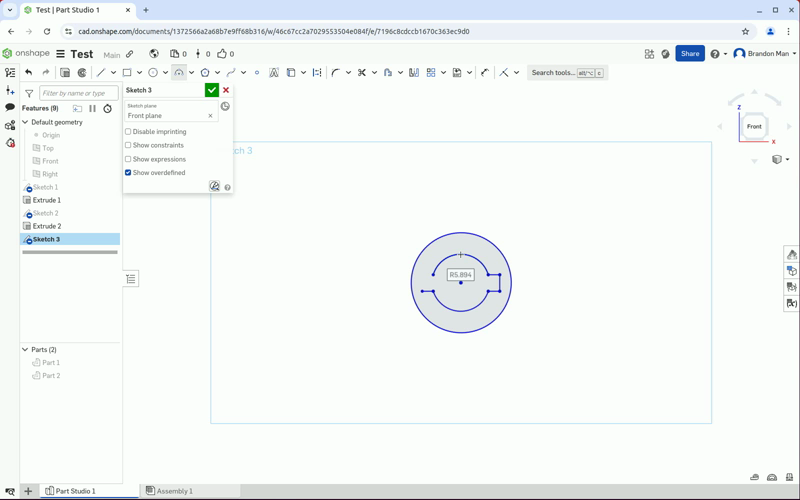
key(l)
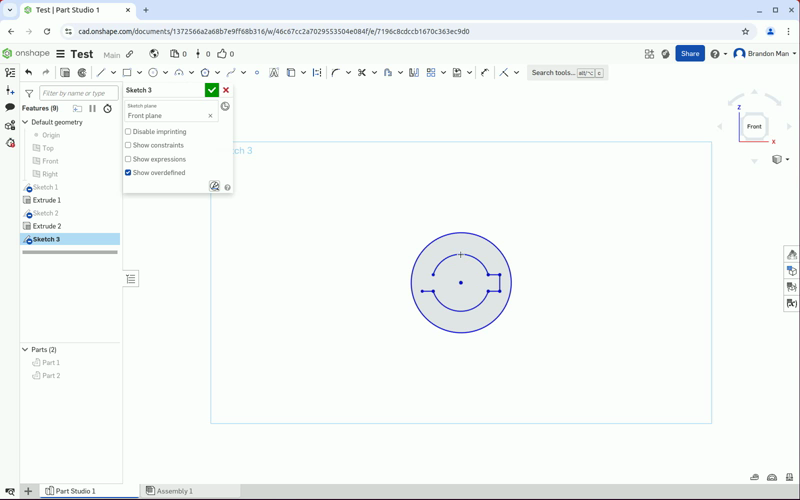
mouse_move(433, 274)
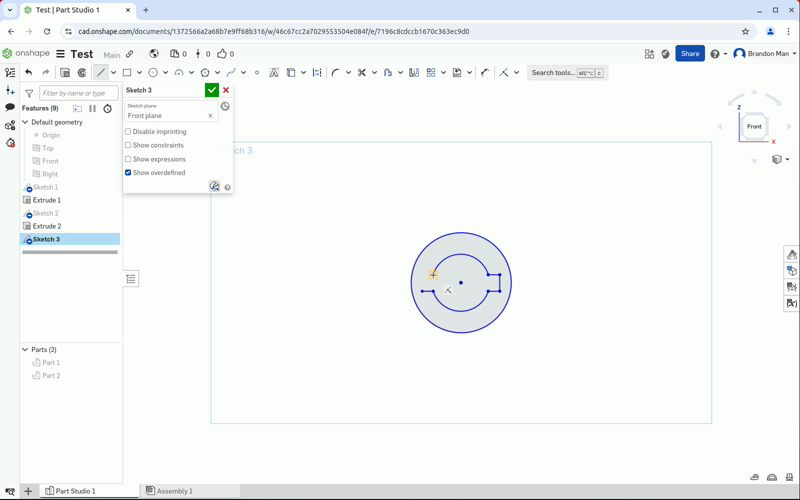
click(433, 274)
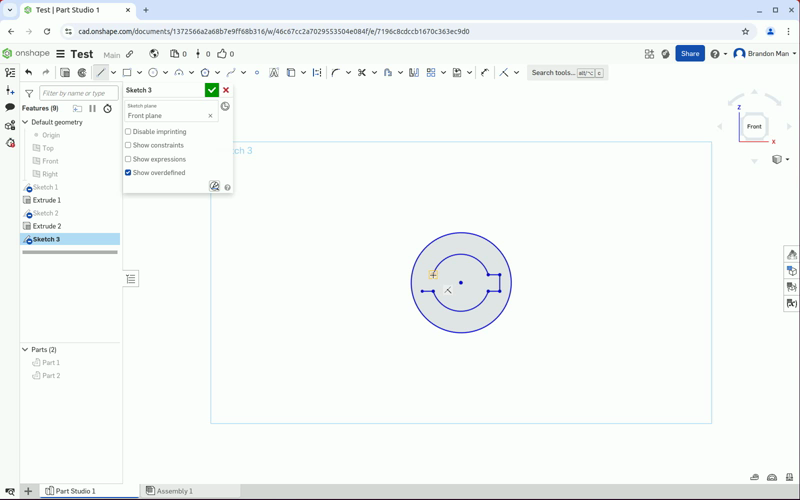
key_down(shift)
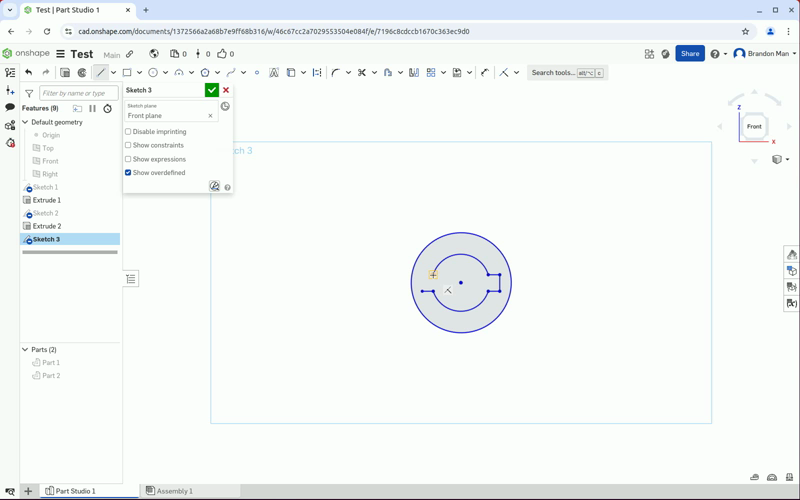
mouse_move(463, 274)
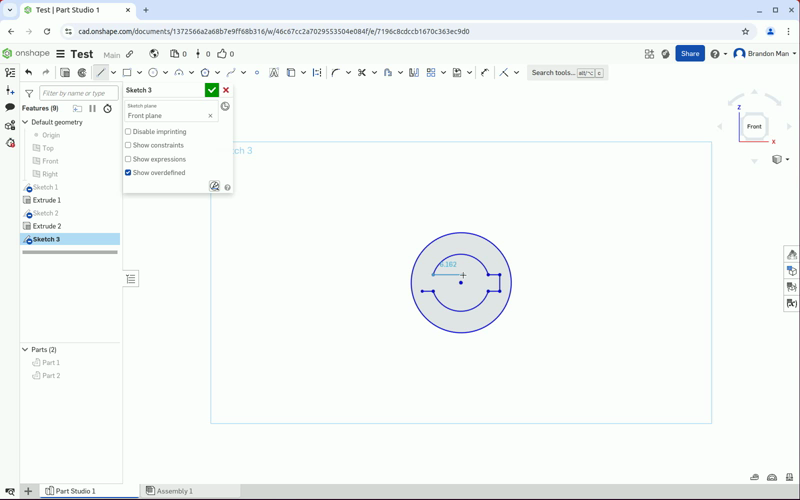
mouse_move(422, 274)
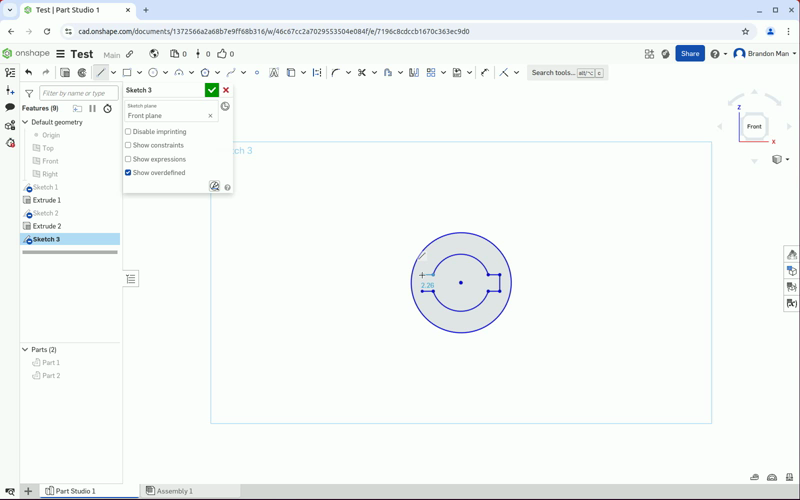
click(422, 274)
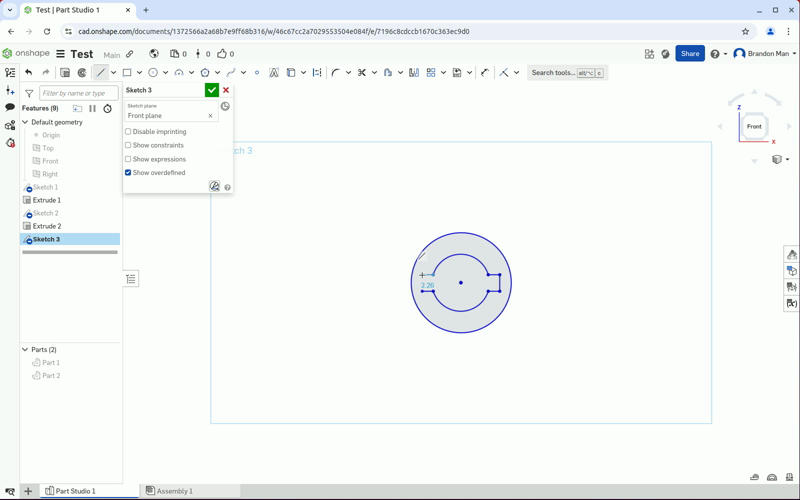
key_up(shift)
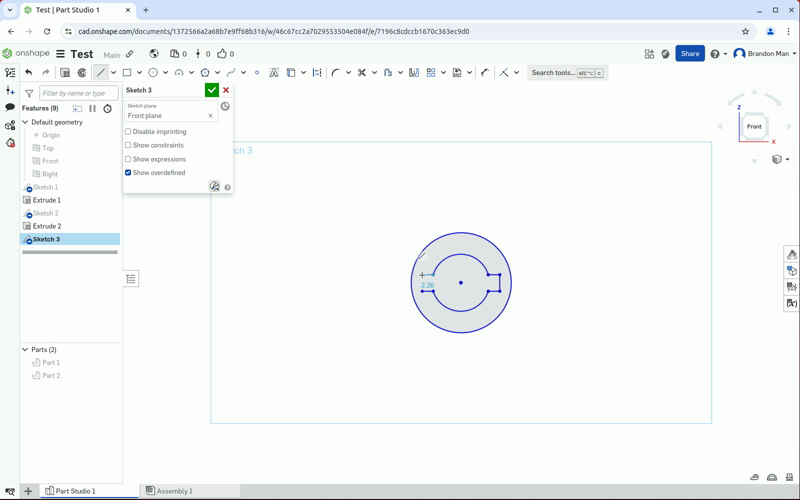
mouse_move(452, 274)
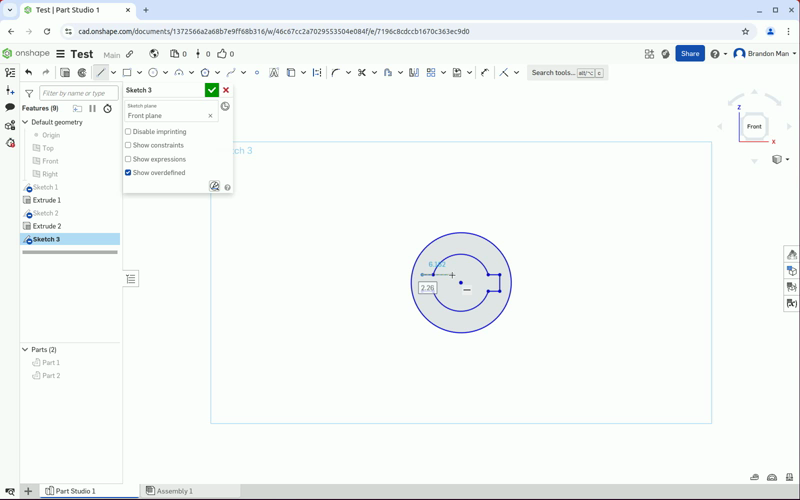
key_down(shift)
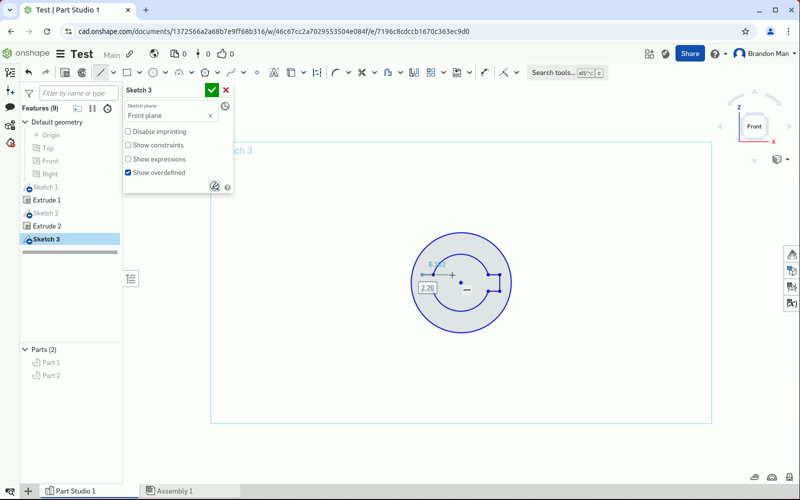
mouse_move(422, 291)
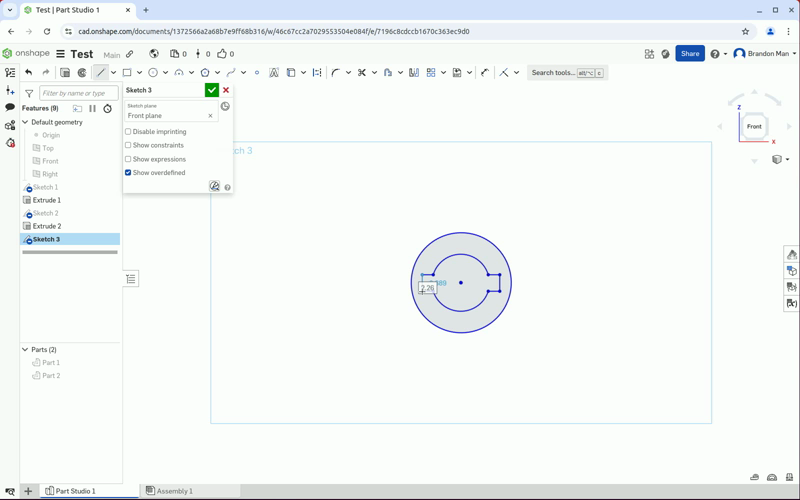
key_up(shift)
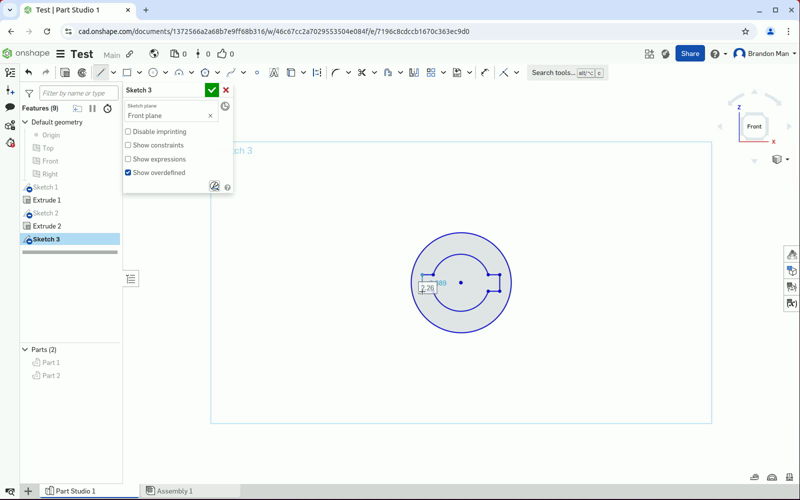
click(422, 291)
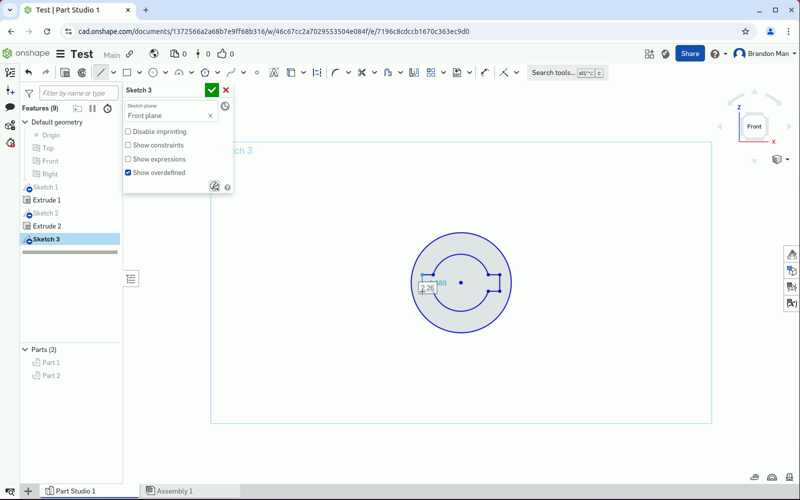
key(esc)
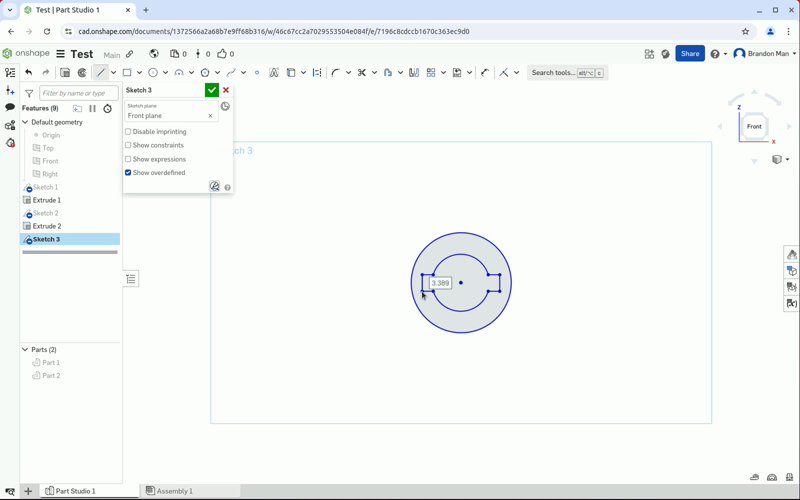
mouse_move(430, 299)
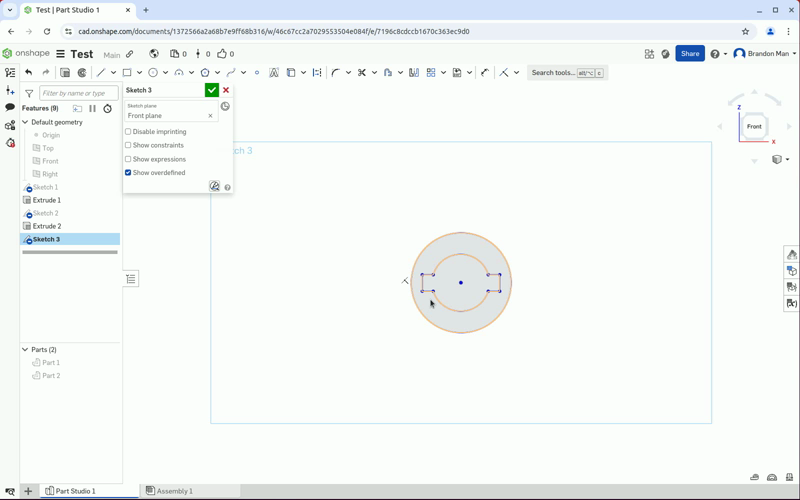
click(430, 299)
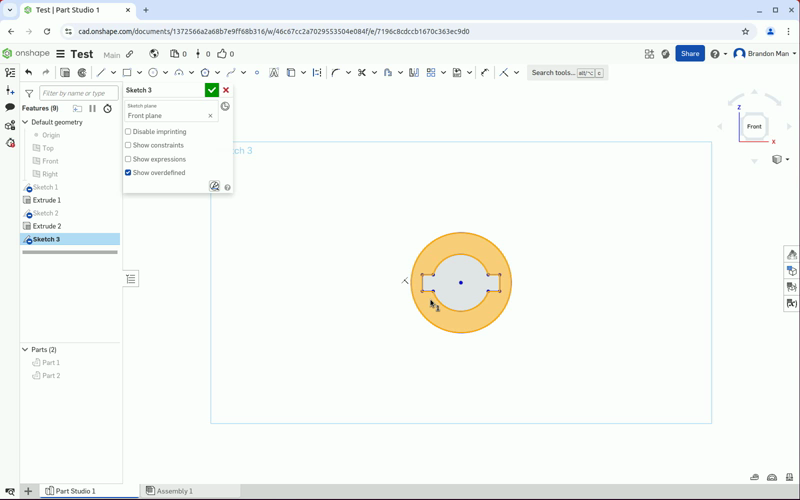
mouse_move(73, 352)
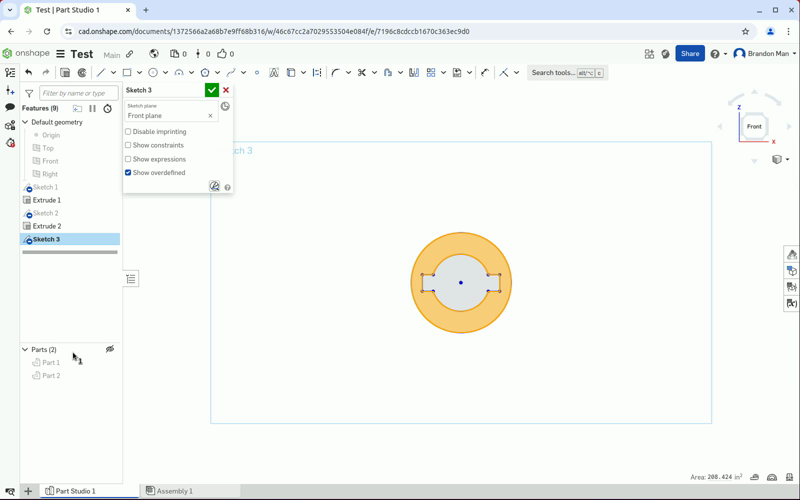
key(shift+y)
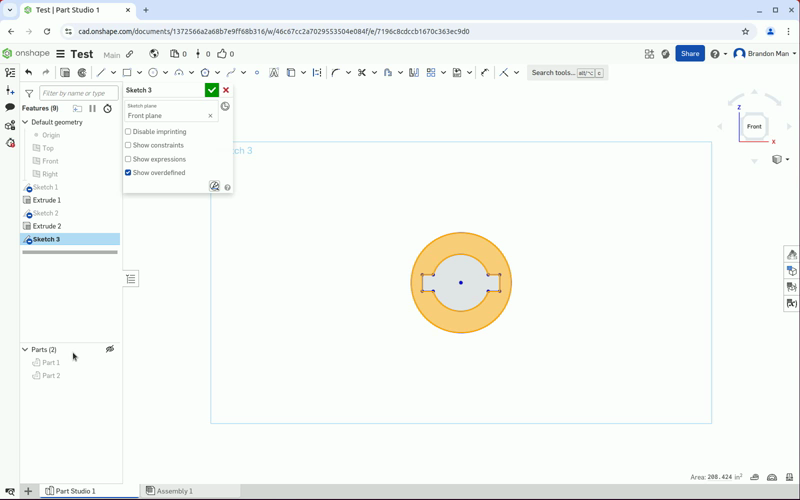
key(shift+e)
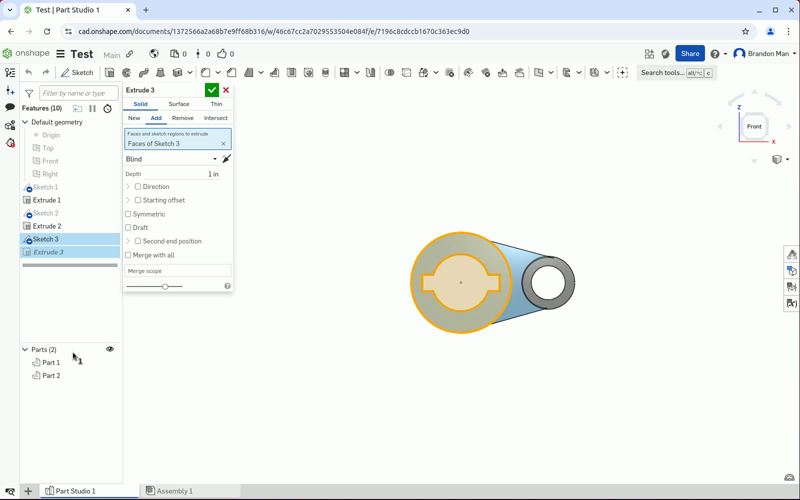
mouse_move(143, 106)
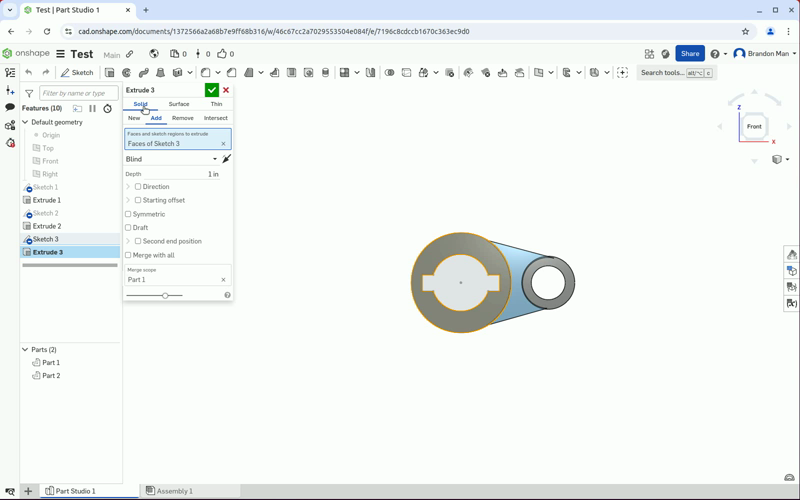
click(143, 106)
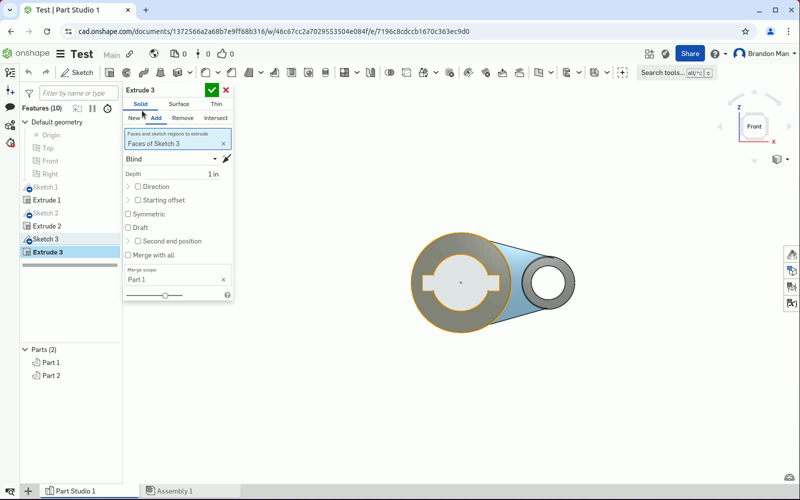
mouse_move(137, 120)
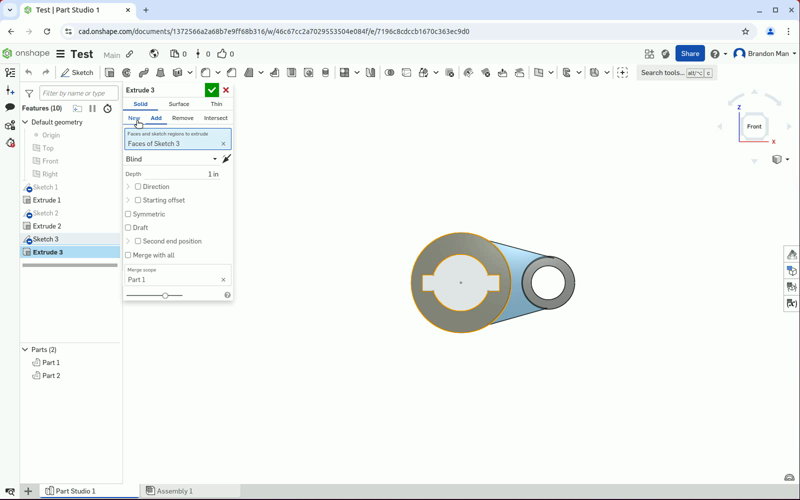
click(137, 120)
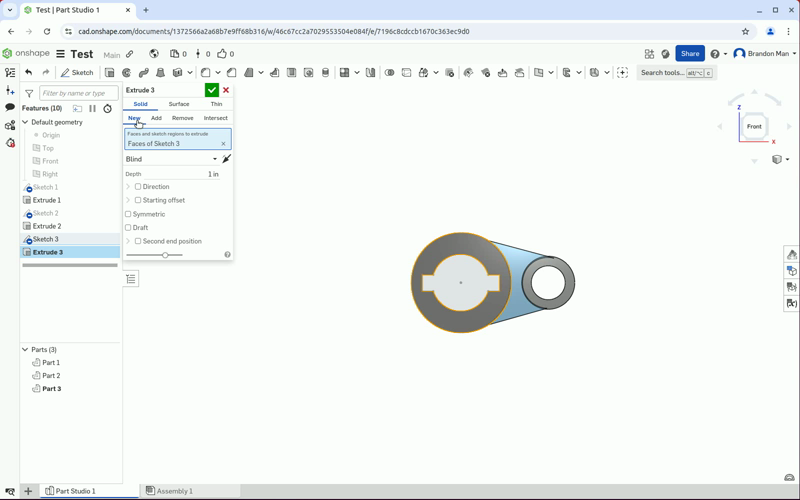
key(tab, 4)
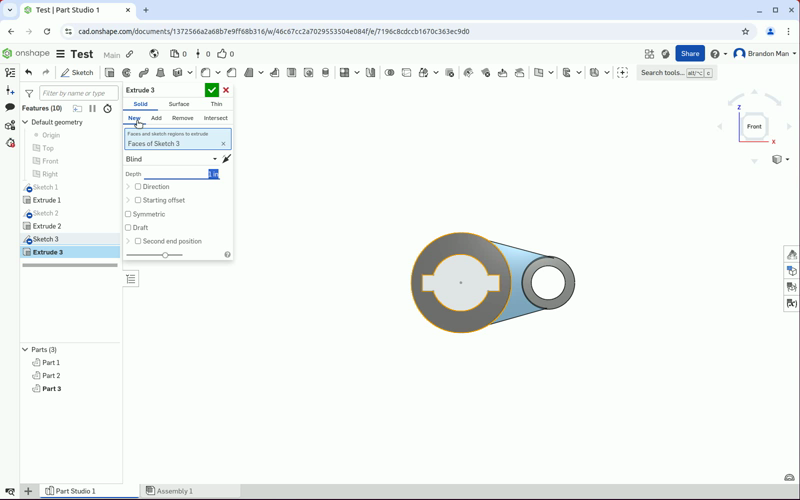
text(6.981)
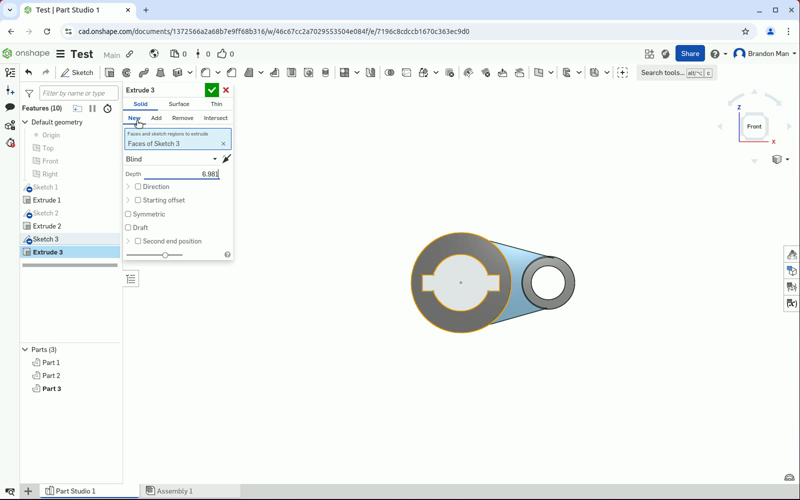
key(enter)
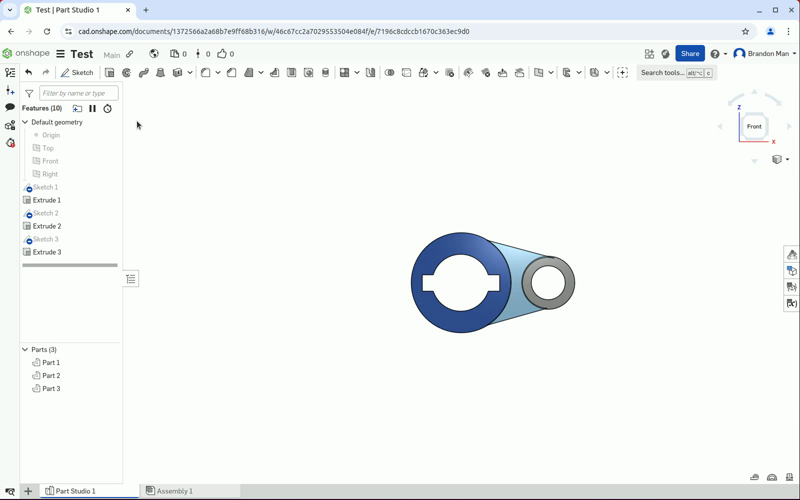
key(shift+h)
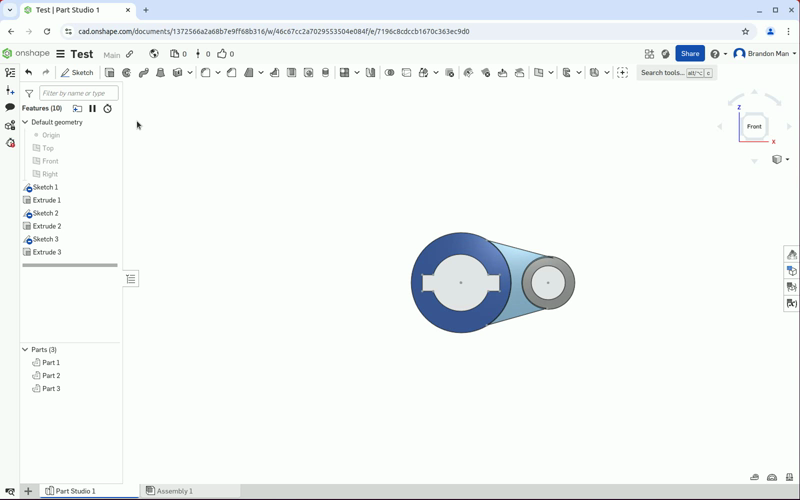
key(shift+h)
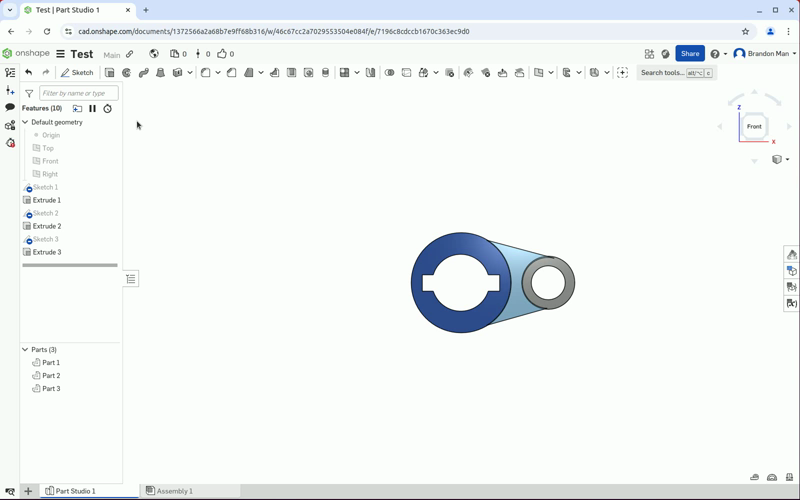
mouse_move(73, 189)
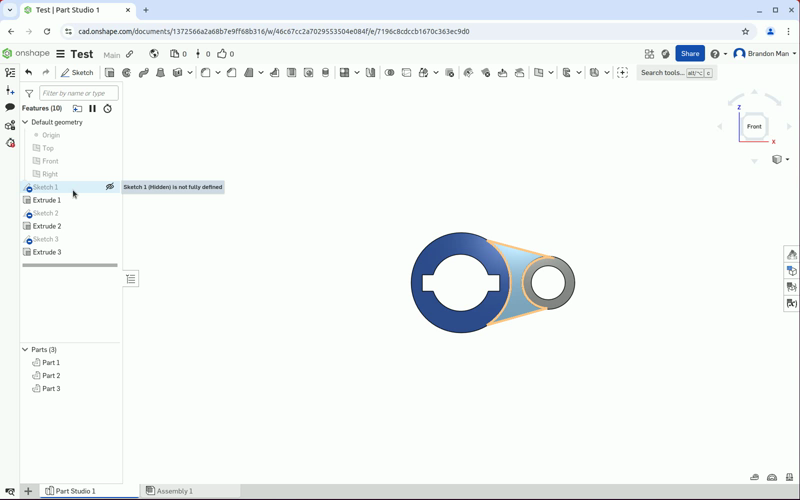
click(73, 189)
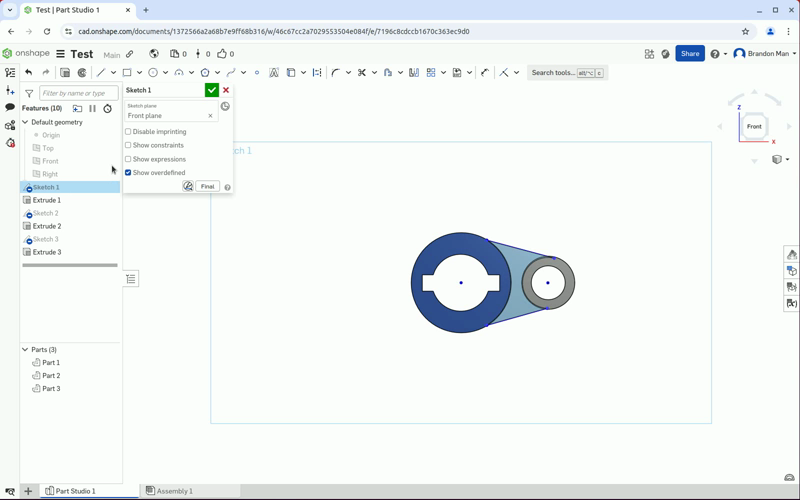
mouse_move(229, 92)
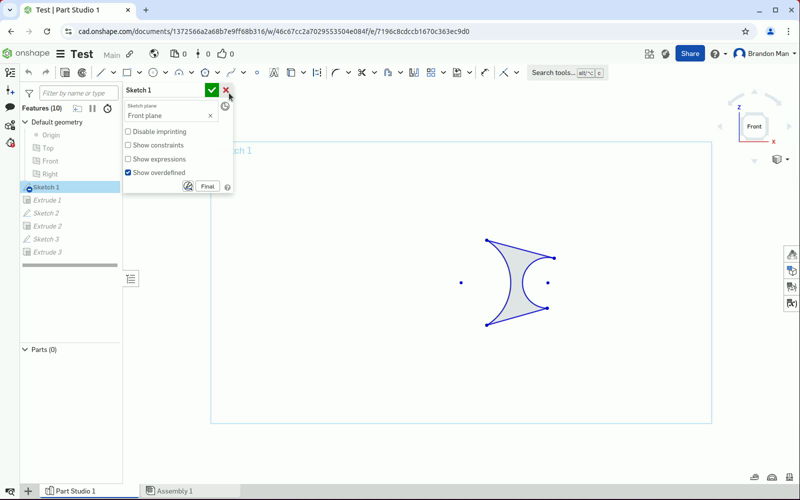
click(229, 92)
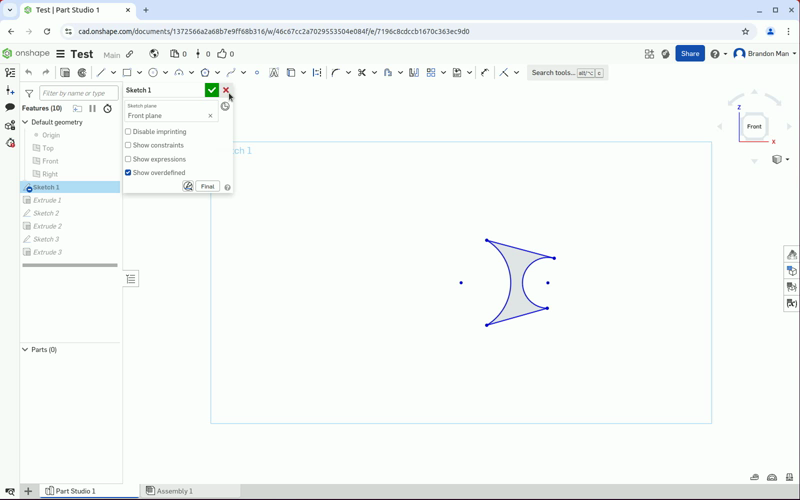
key(shift+s)
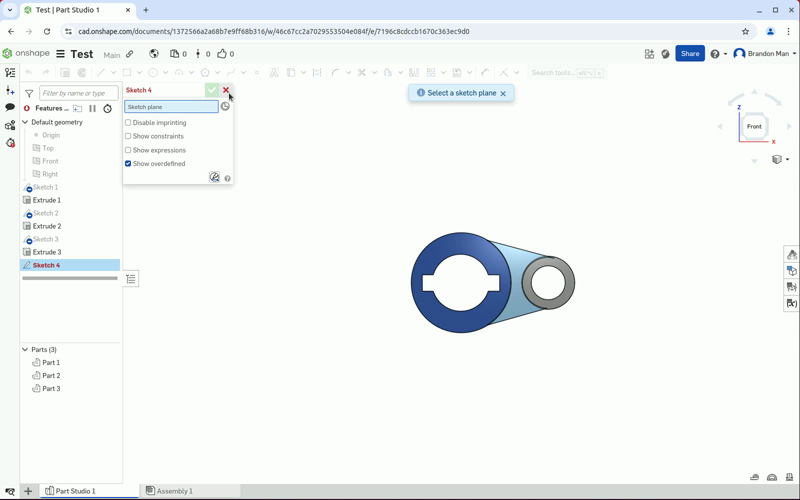
mouse_move(73, 163)
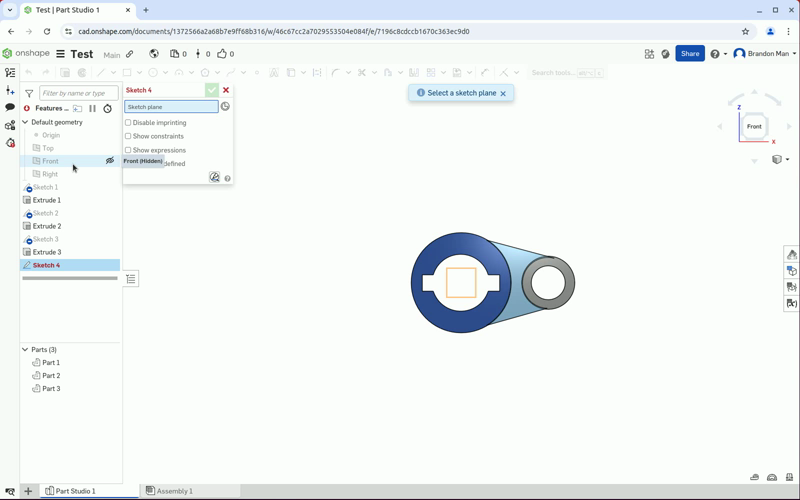
click(73, 163)
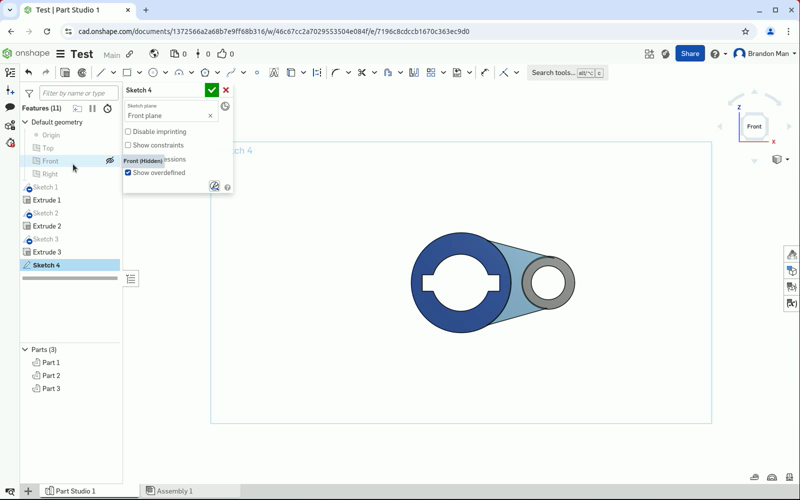
mouse_move(73, 352)
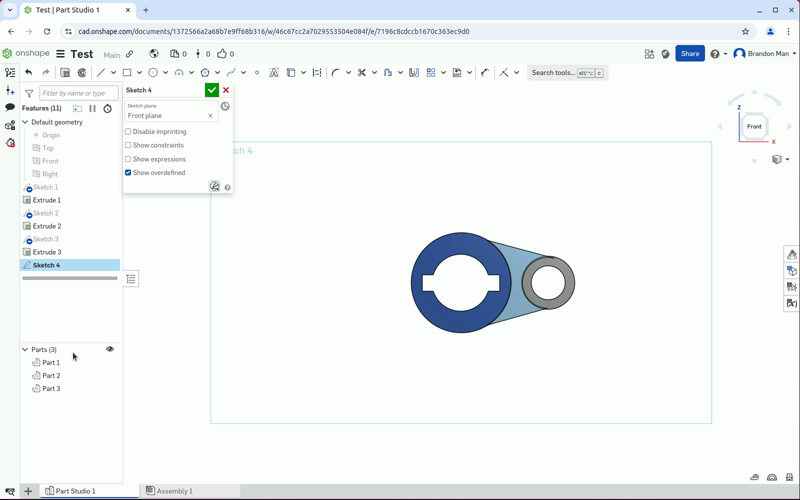
key(y)
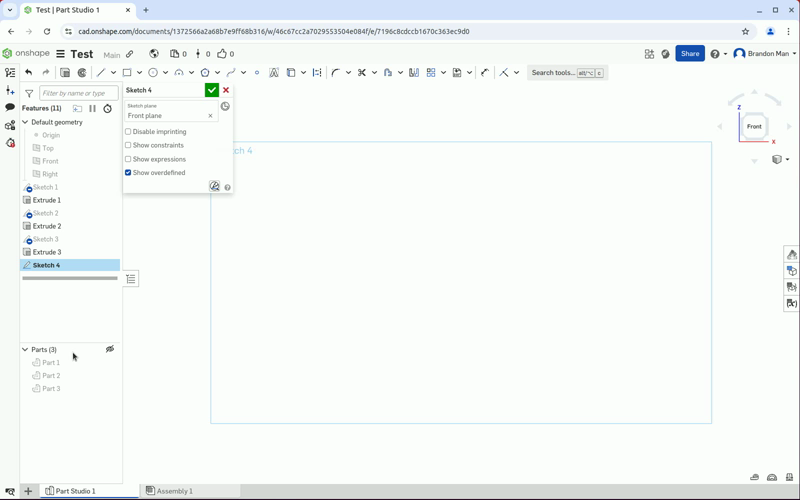
key(c)
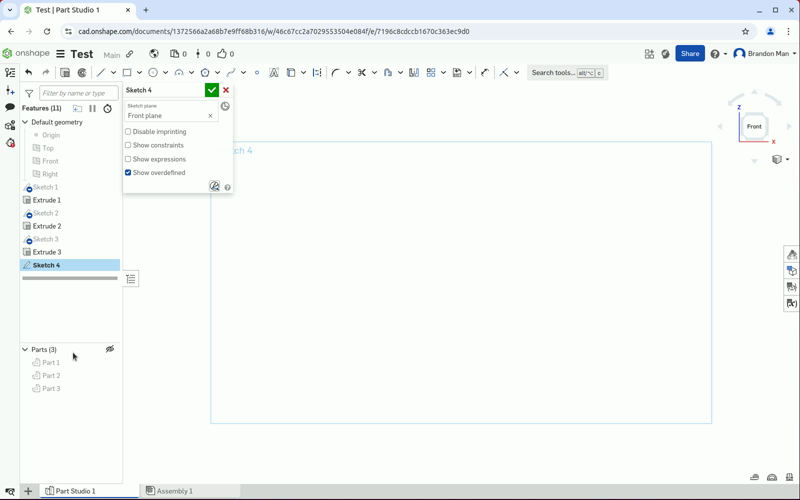
key_down(shift)
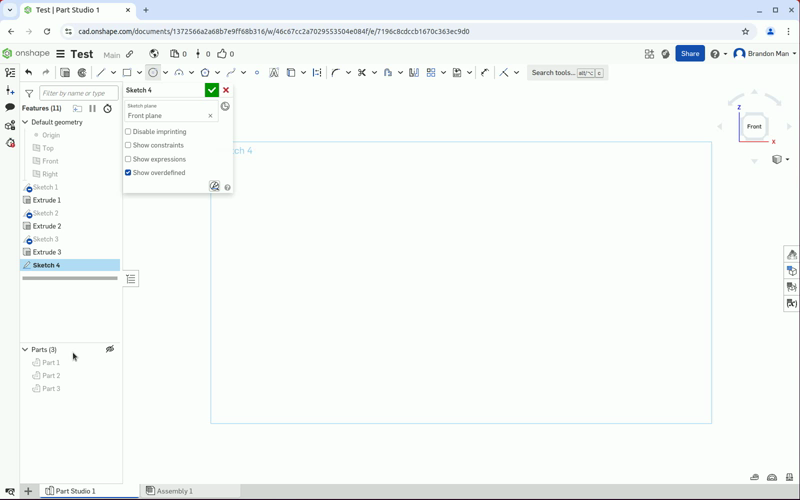
mouse_move(461, 282)
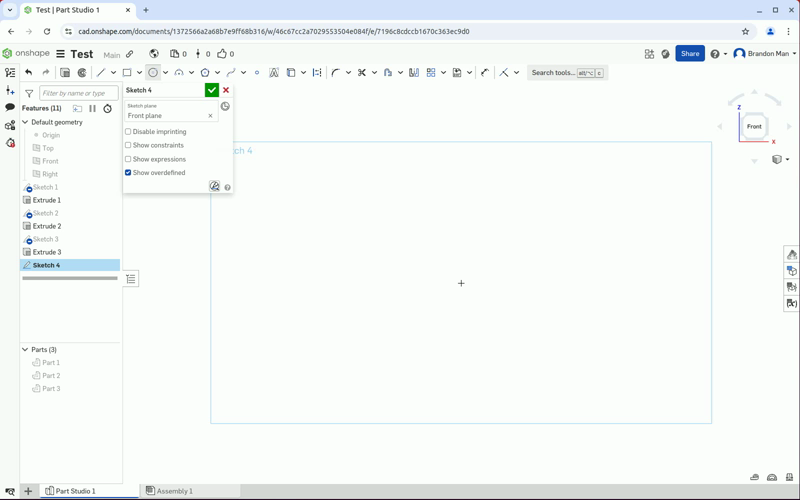
click(461, 282)
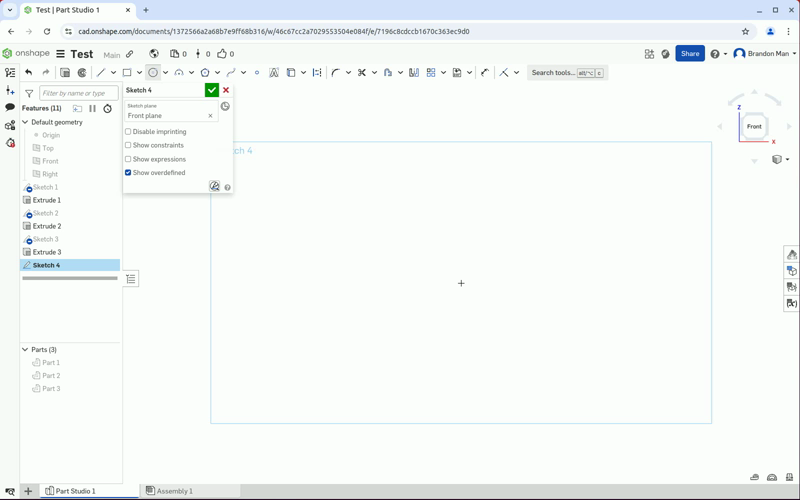
key_up(shift)
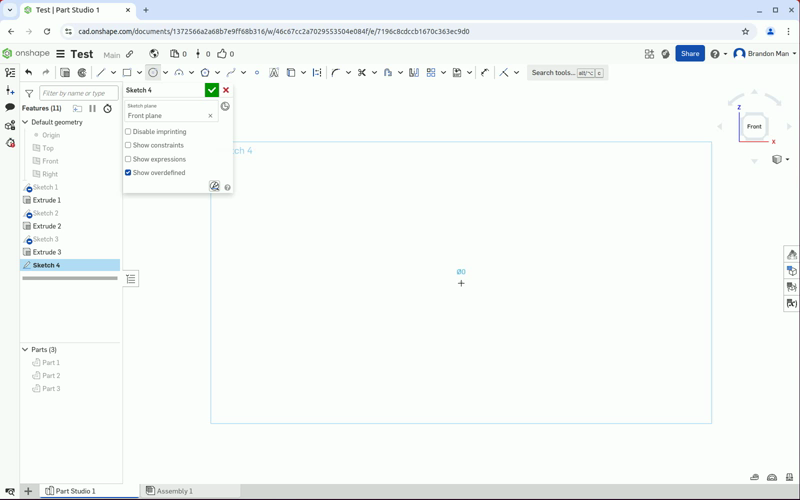
mouse_move(511, 282)
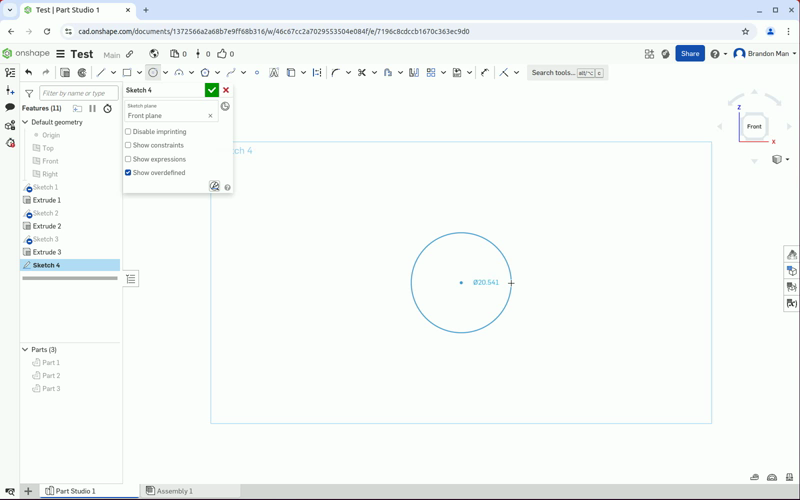
click(511, 282)
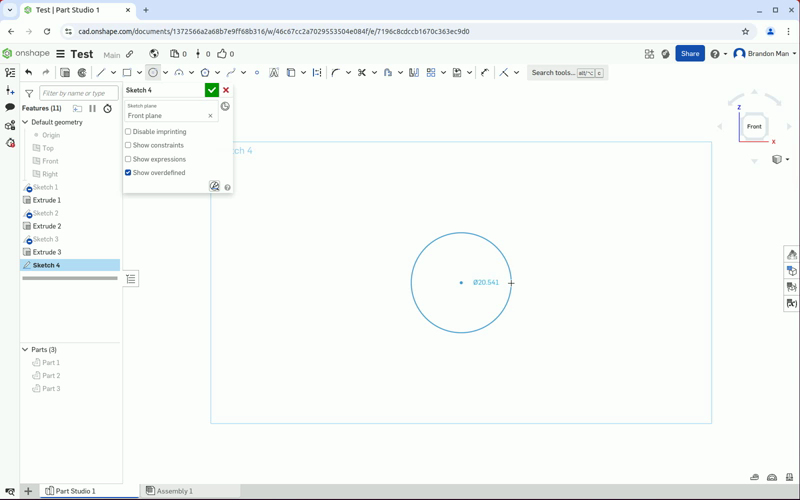
key(esc)
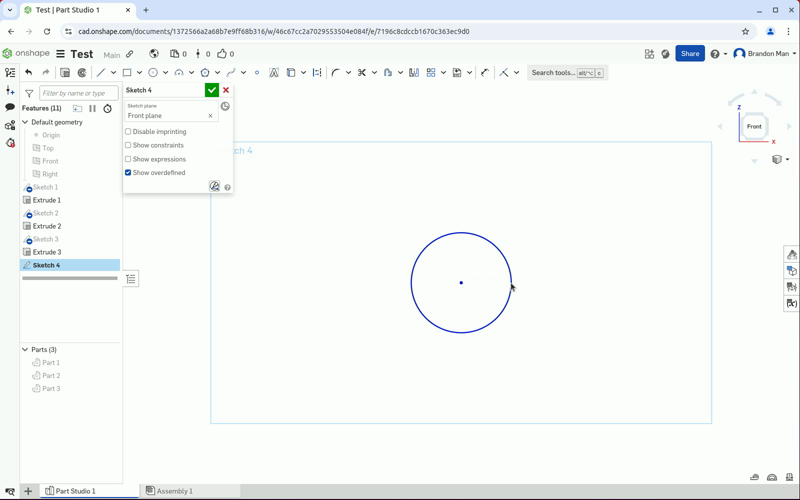
key(l)
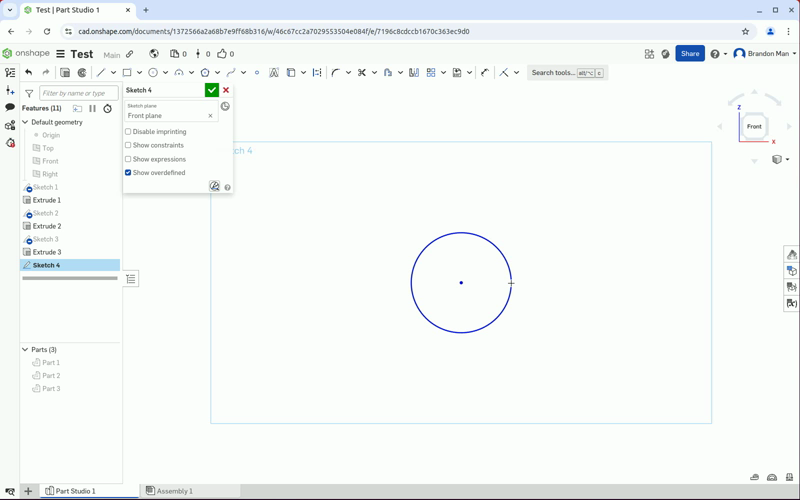
key_down(shift)
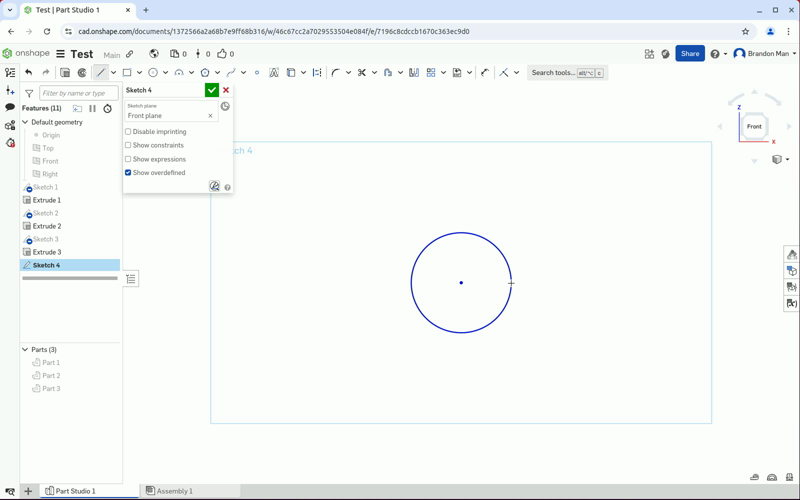
mouse_move(422, 291)
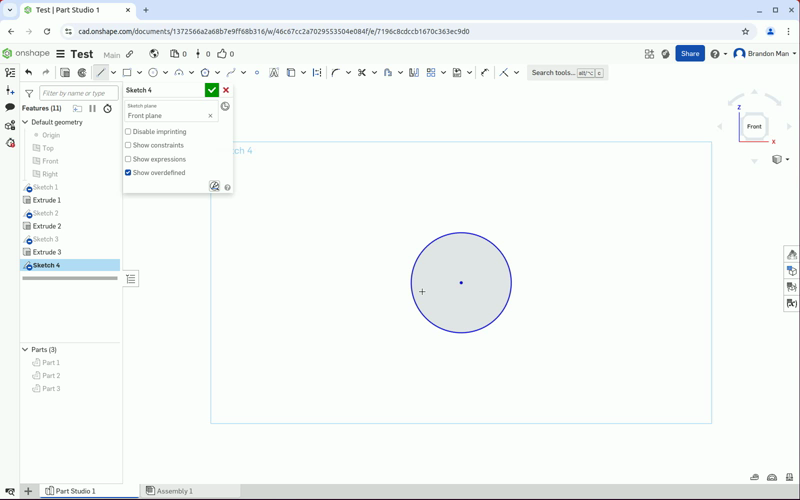
click(422, 291)
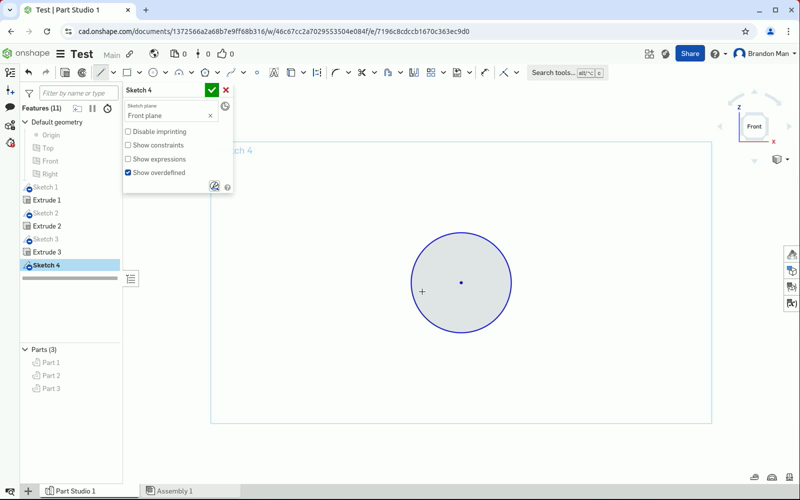
key_up(shift)
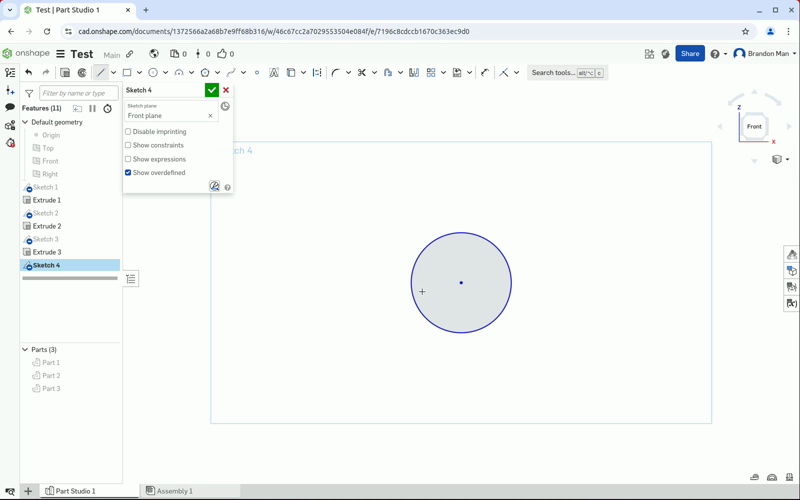
key_down(shift)
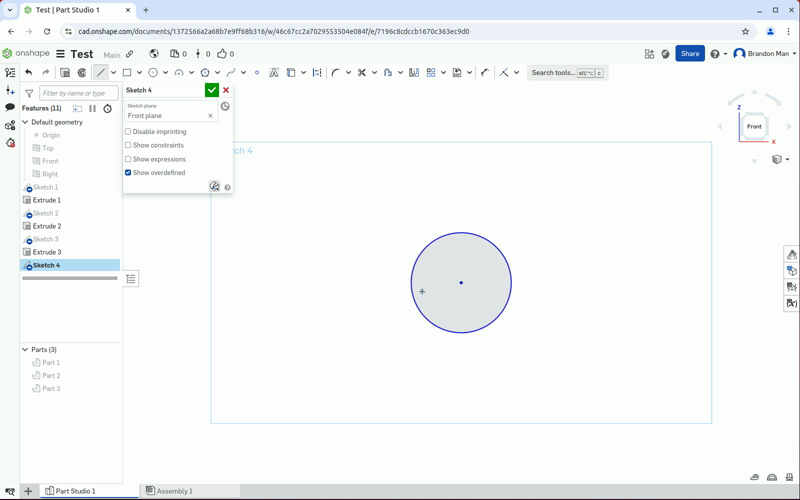
mouse_move(452, 291)
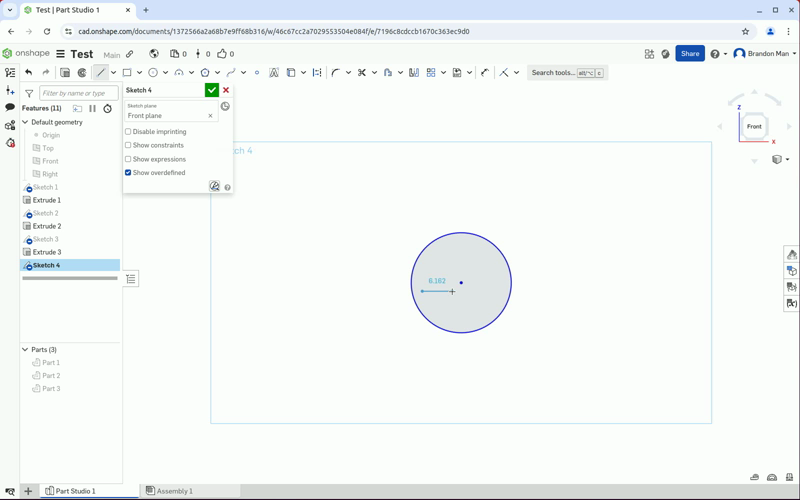
mouse_move(433, 291)
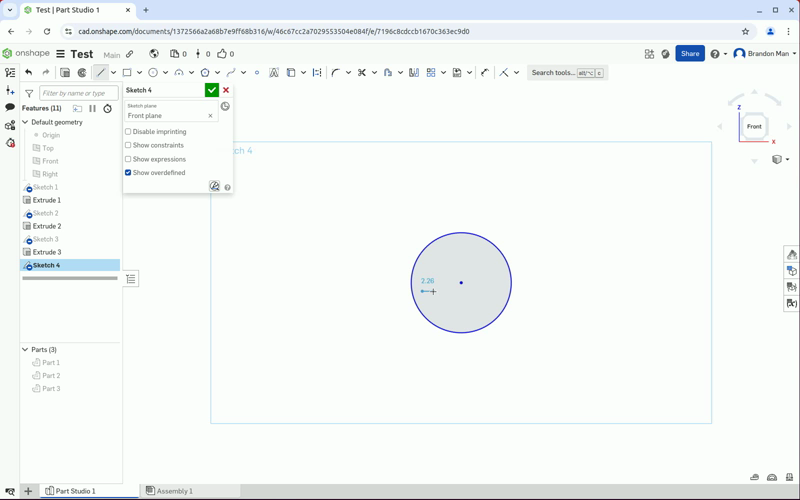
click(433, 291)
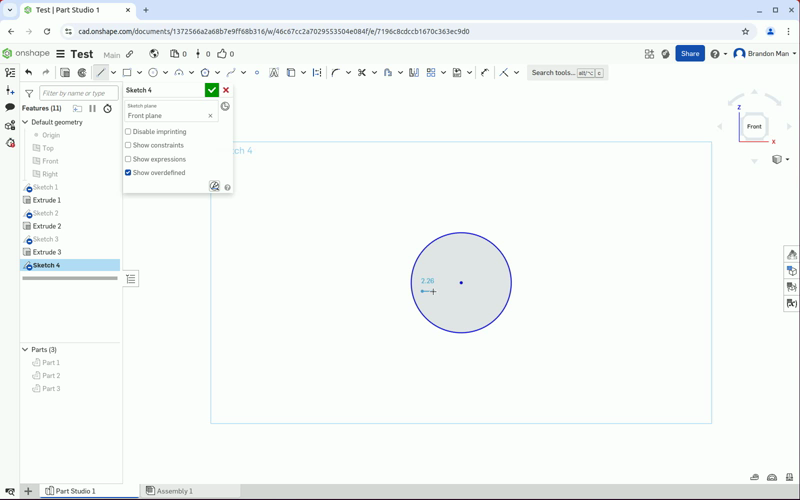
key_up(shift)
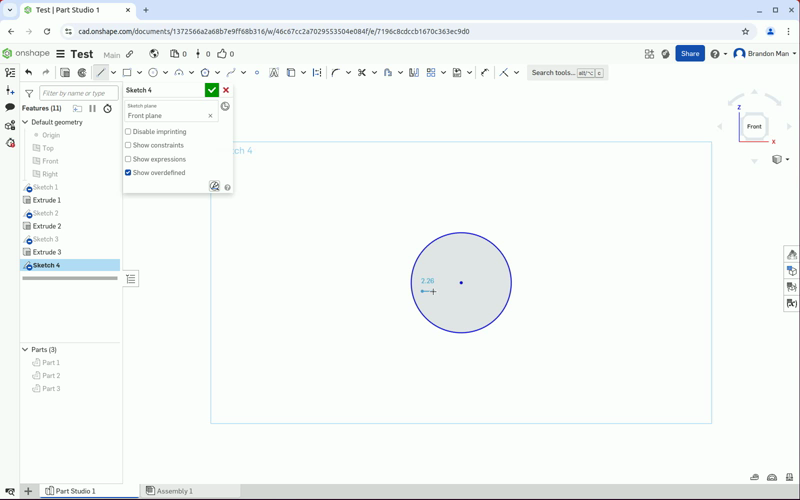
key(esc)
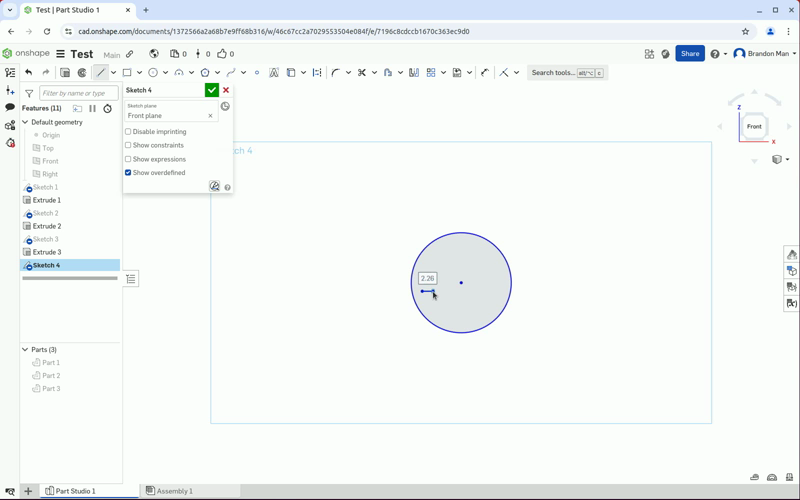
key(a)
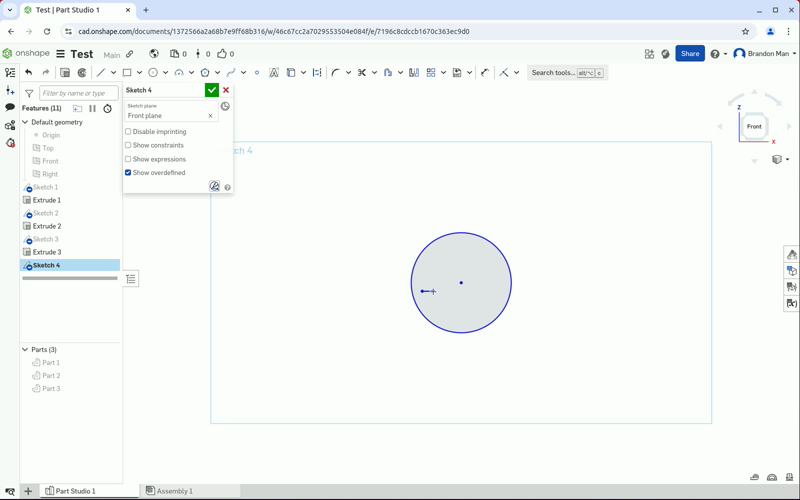
mouse_move(433, 291)
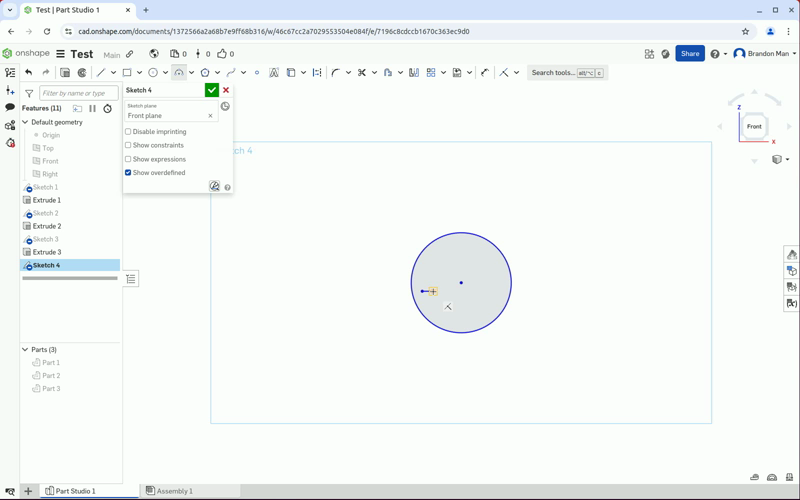
click(433, 291)
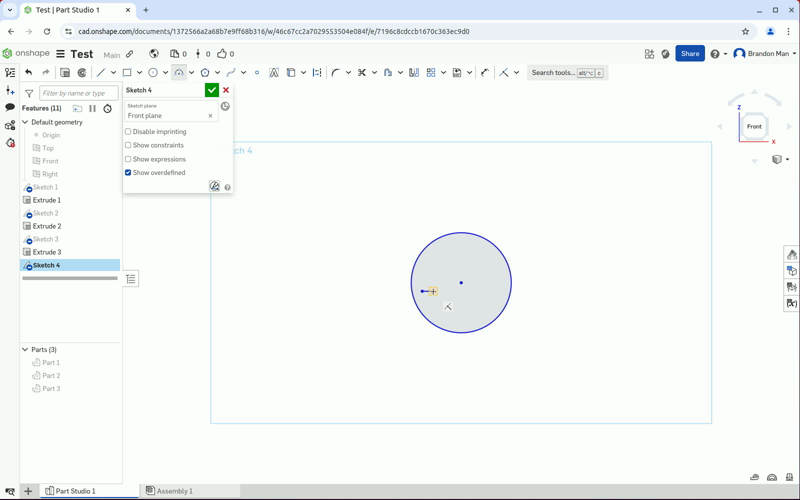
key_down(shift)
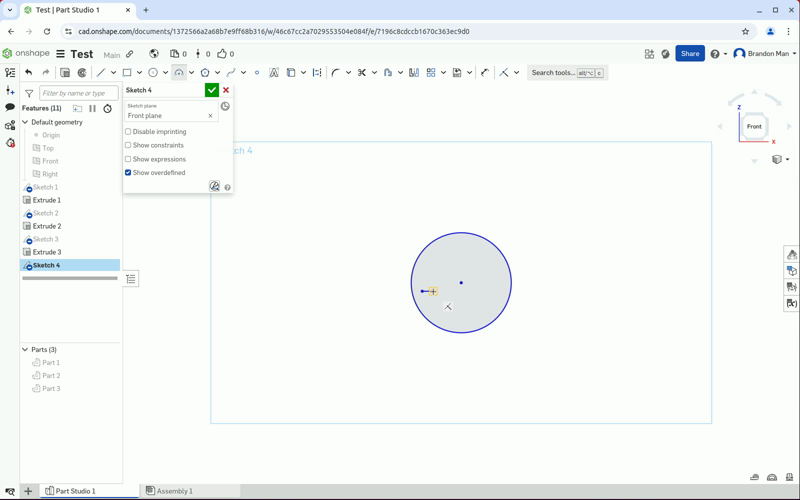
mouse_move(488, 291)
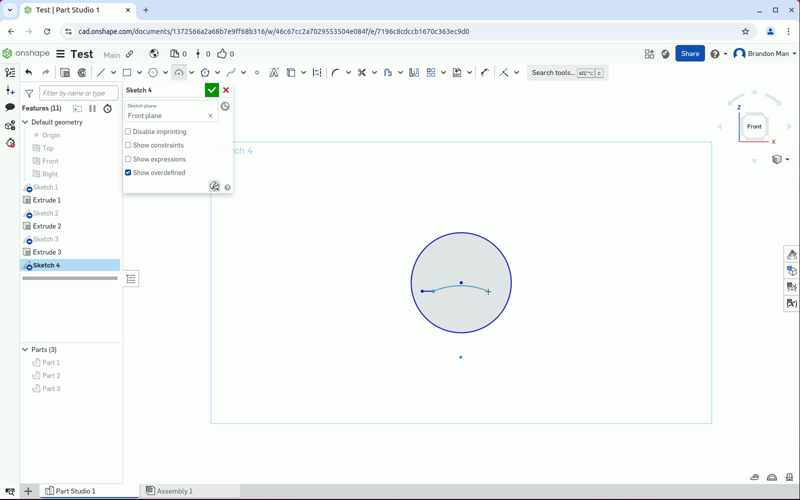
click(488, 291)
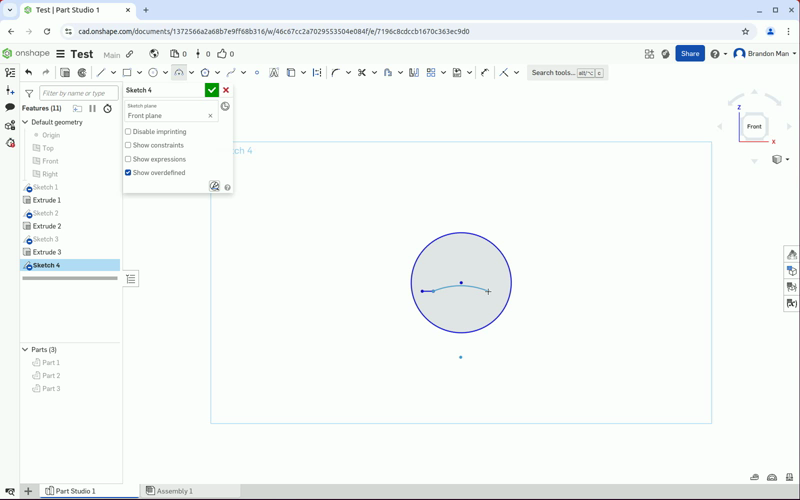
mouse_move(460, 311)
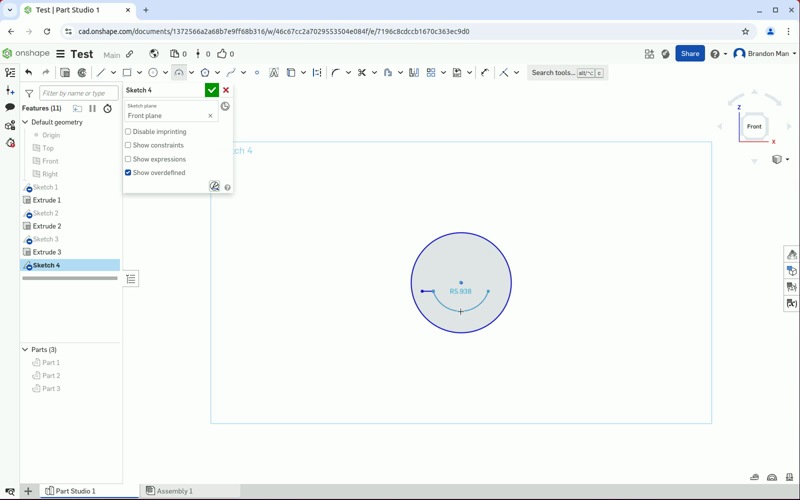
click(460, 311)
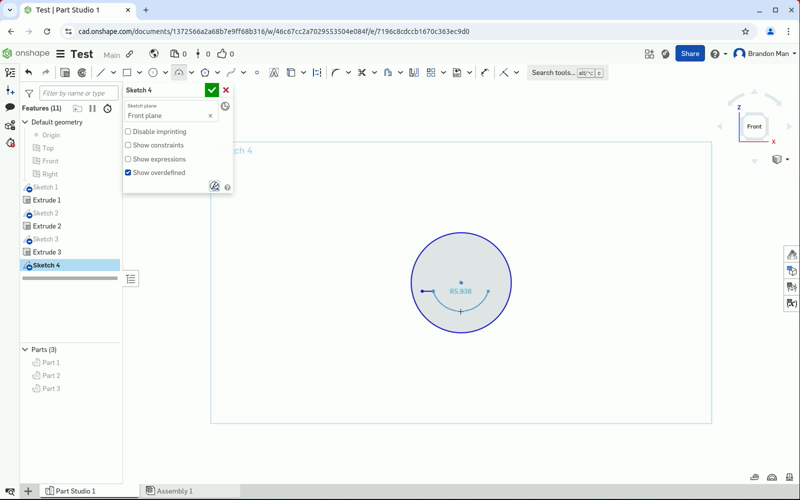
key_up(shift)
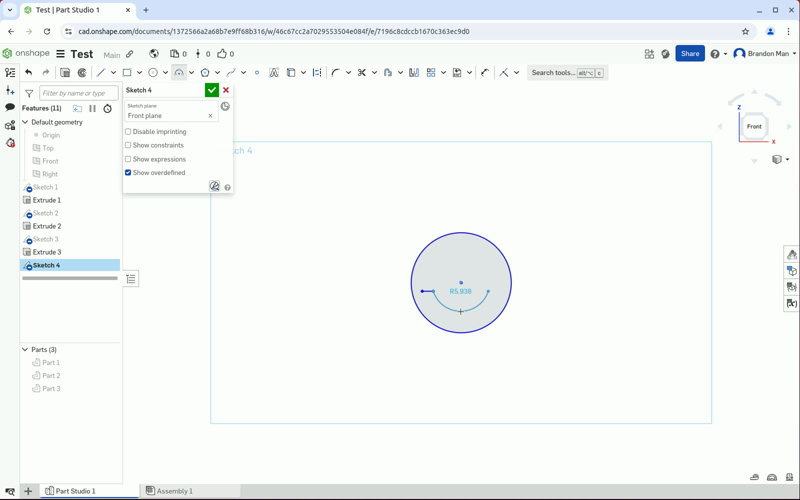
key(esc)
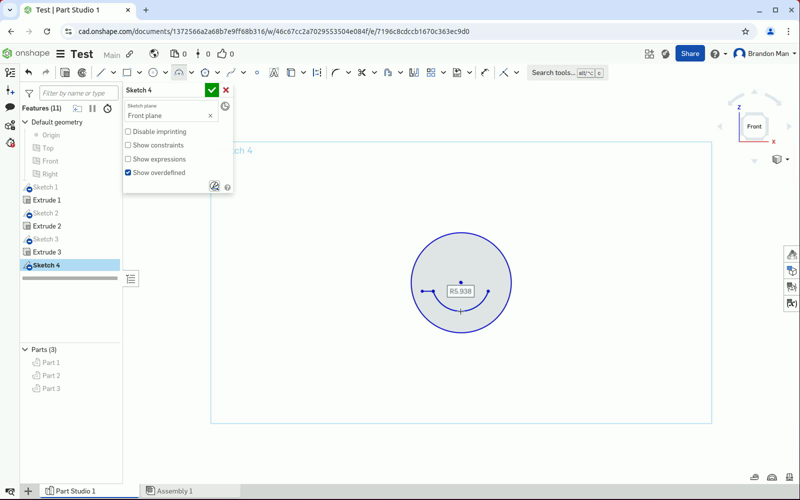
key(l)
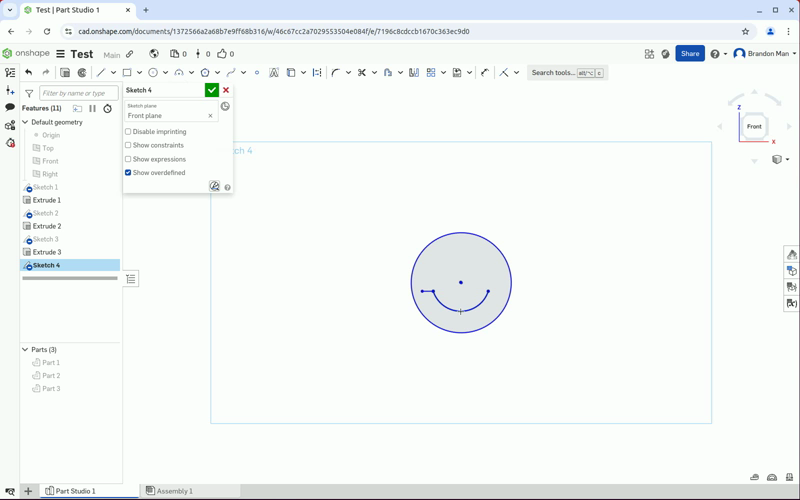
mouse_move(488, 291)
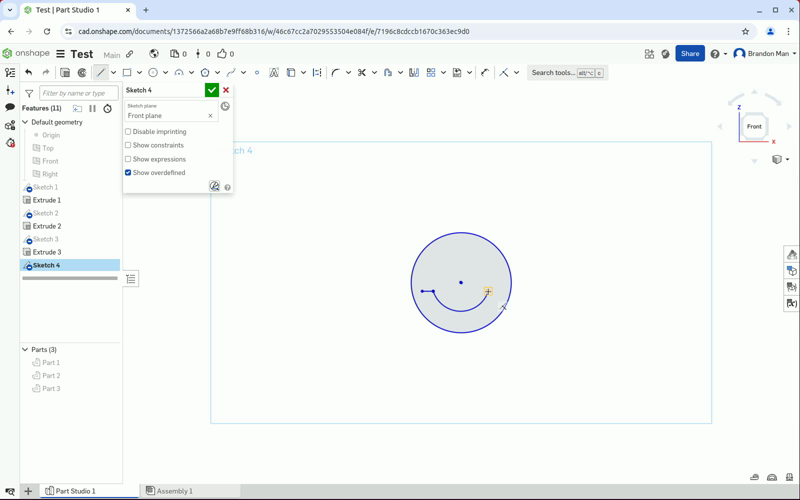
click(488, 291)
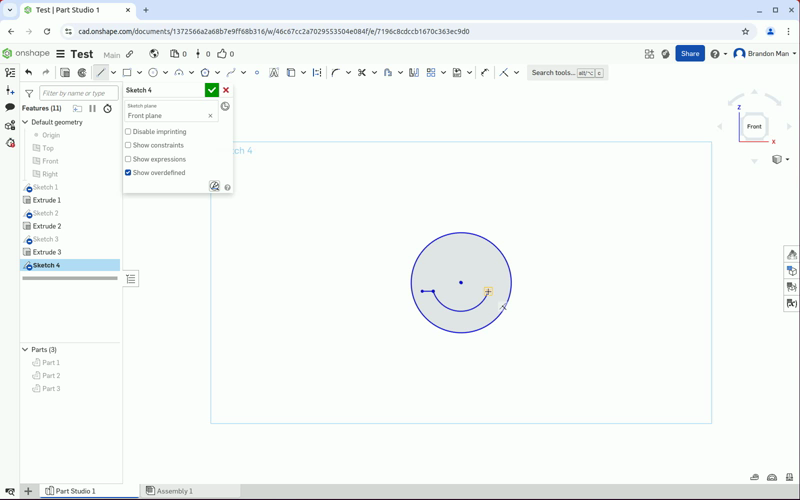
key_down(shift)
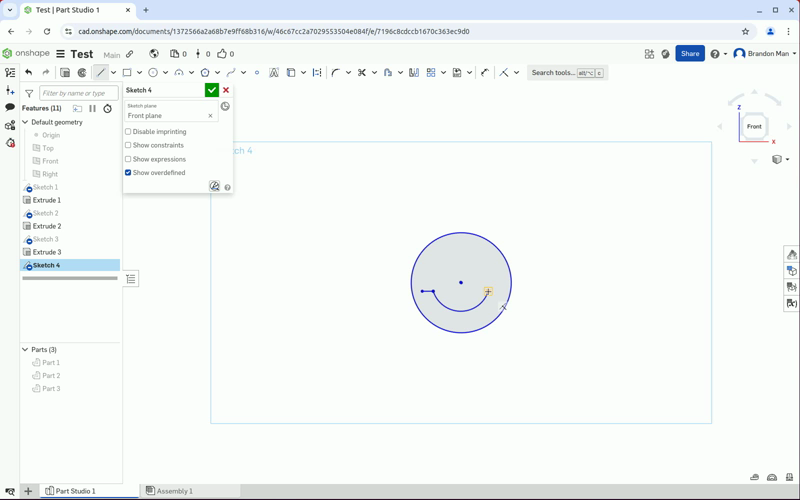
mouse_move(518, 291)
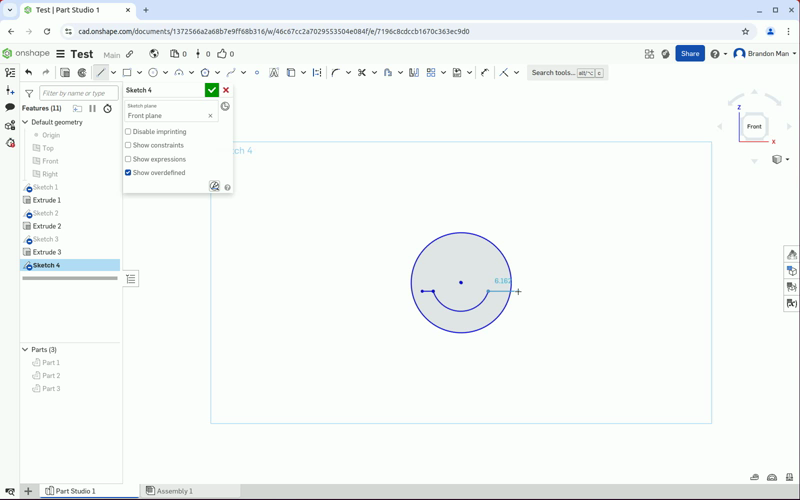
mouse_move(499, 291)
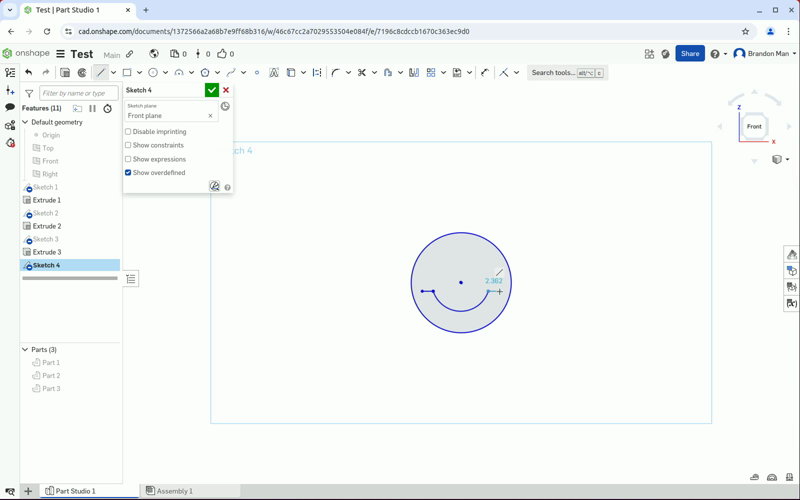
click(499, 291)
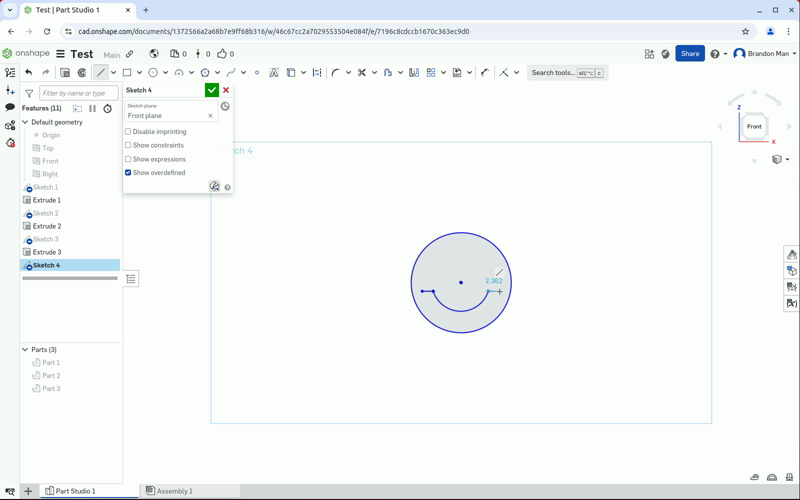
key_up(shift)
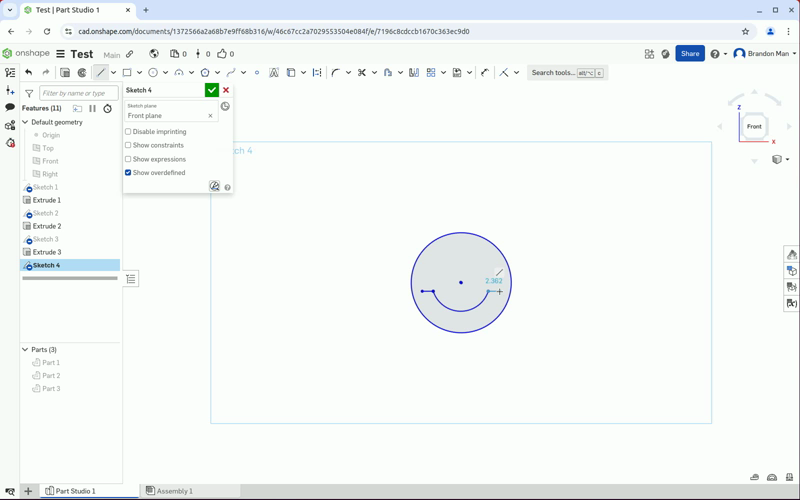
key_down(shift)
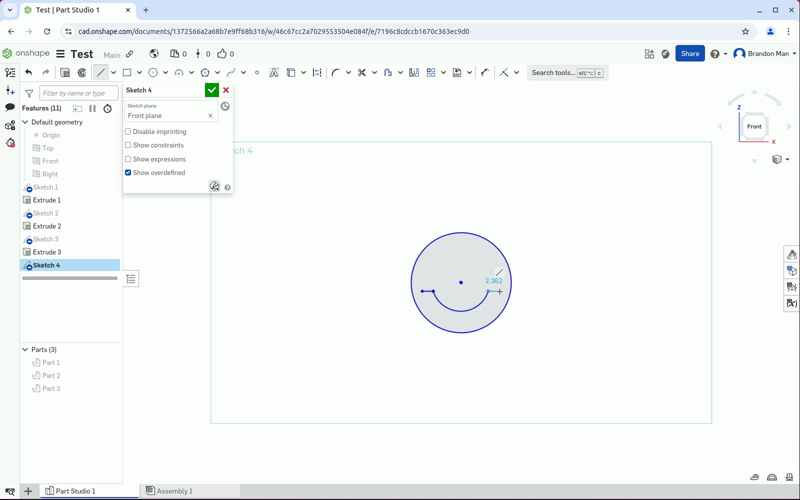
mouse_move(529, 291)
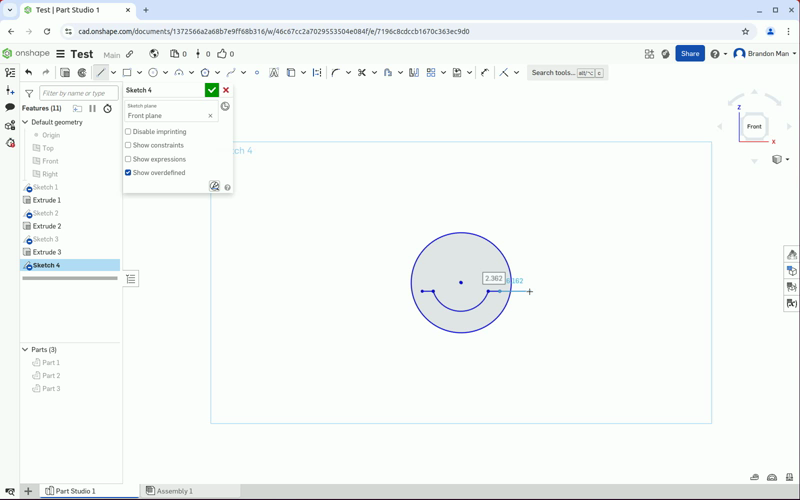
mouse_move(499, 274)
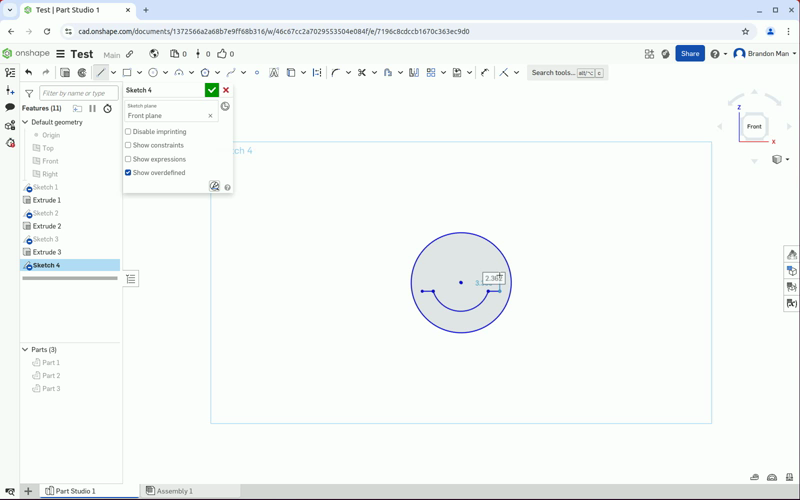
click(499, 274)
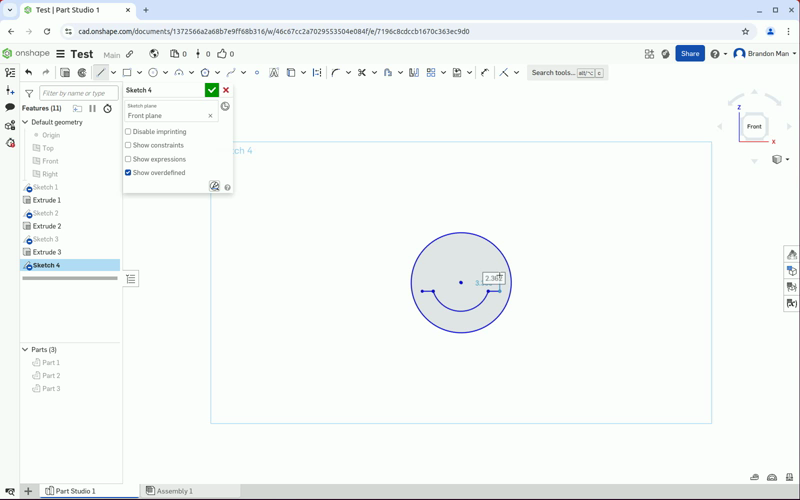
key_up(shift)
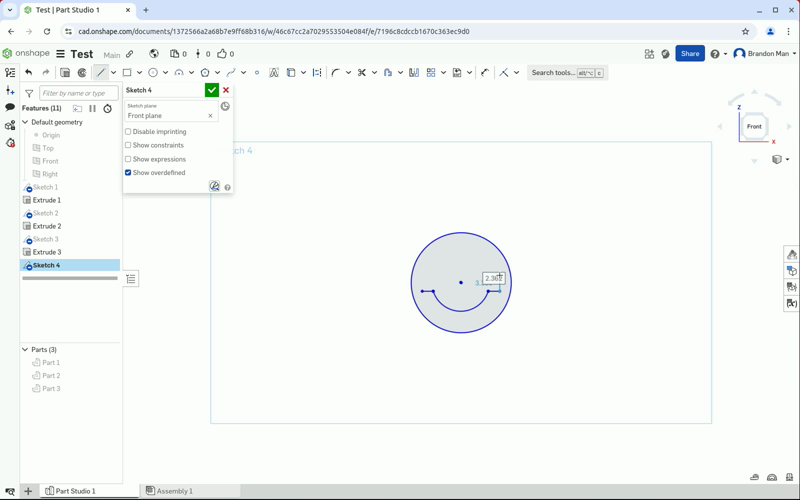
key_down(shift)
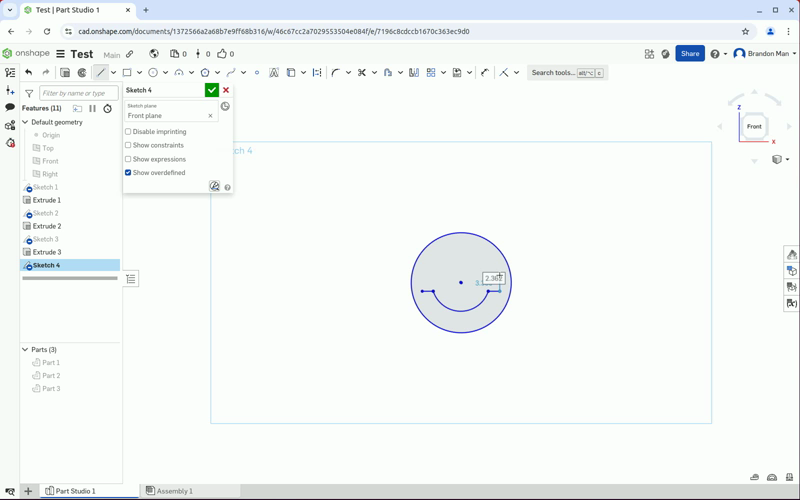
mouse_move(529, 274)
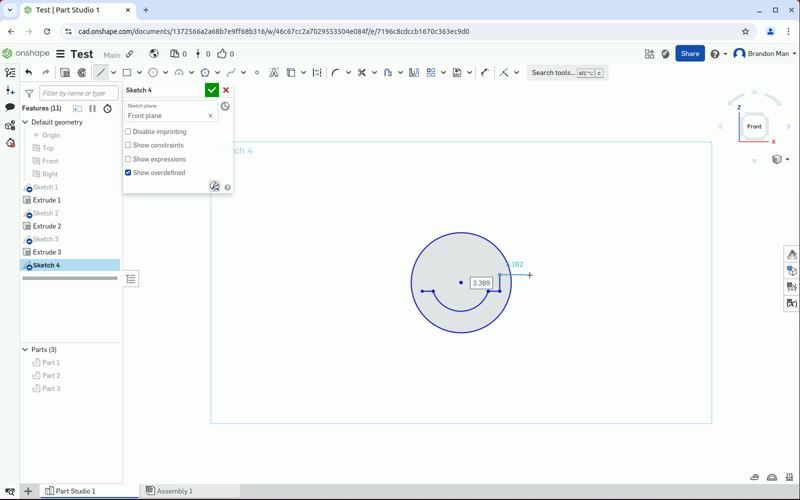
mouse_move(488, 274)
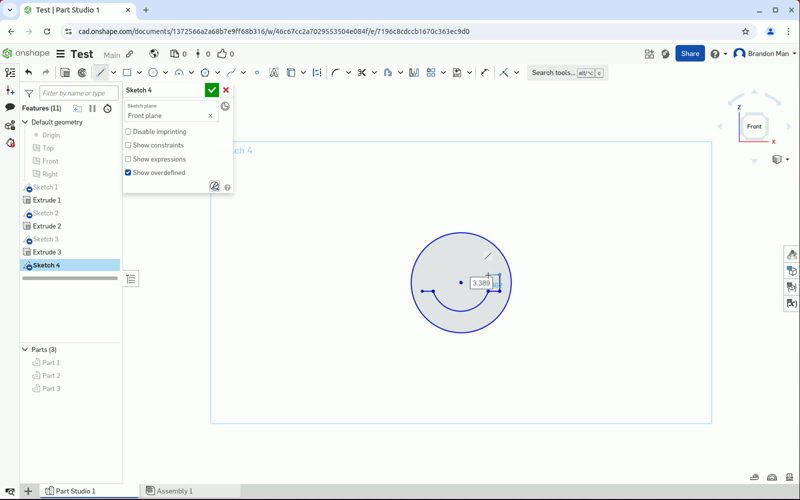
click(488, 274)
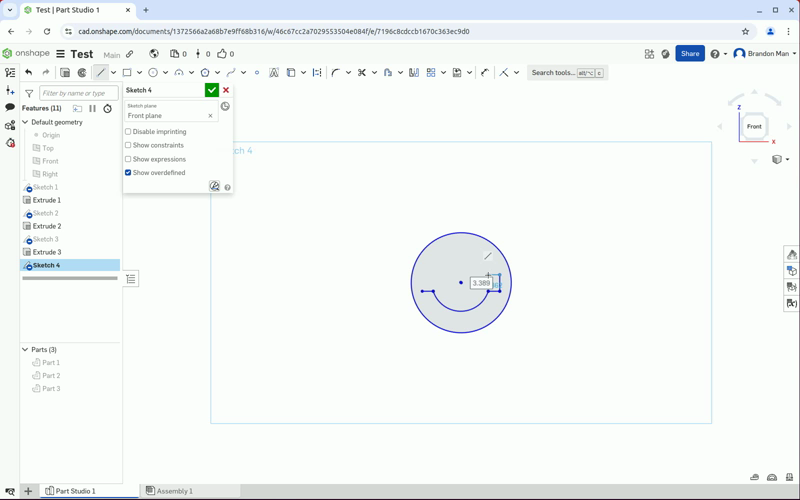
key_up(shift)
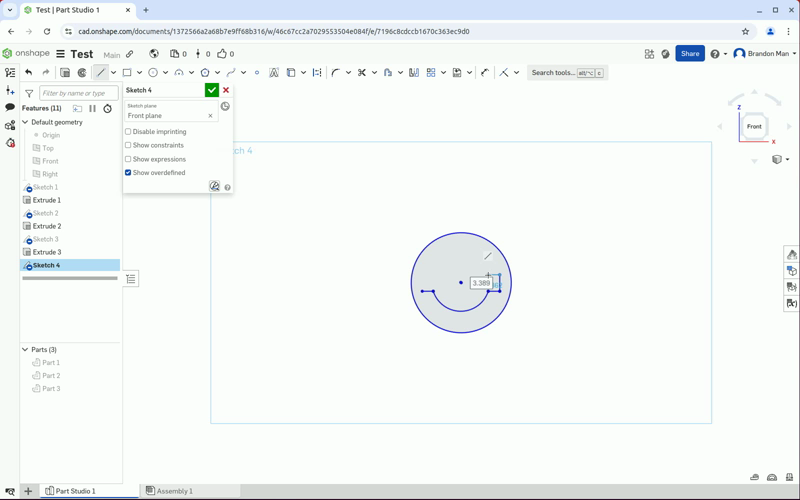
key(esc)
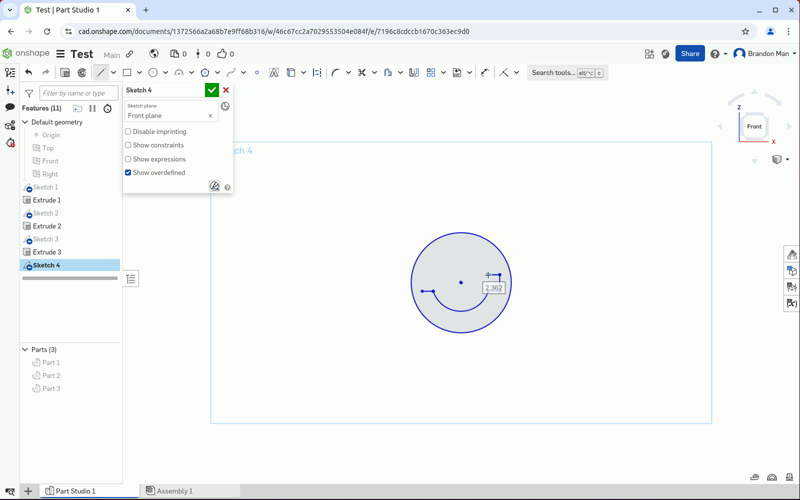
key(a)
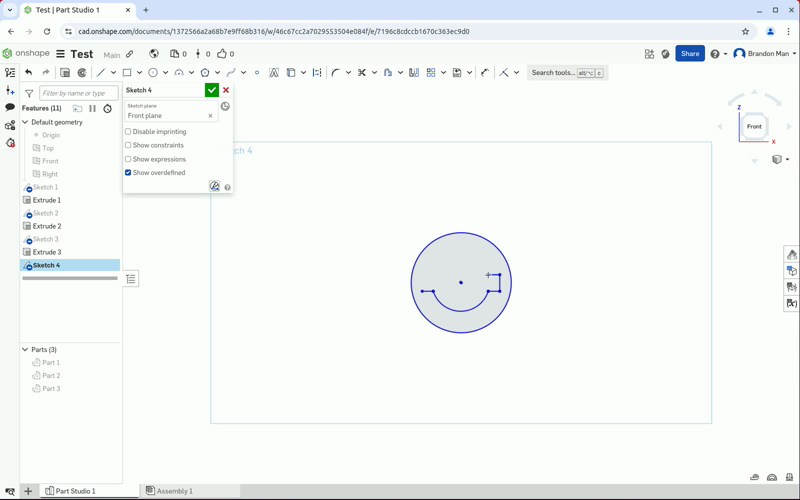
mouse_move(488, 274)
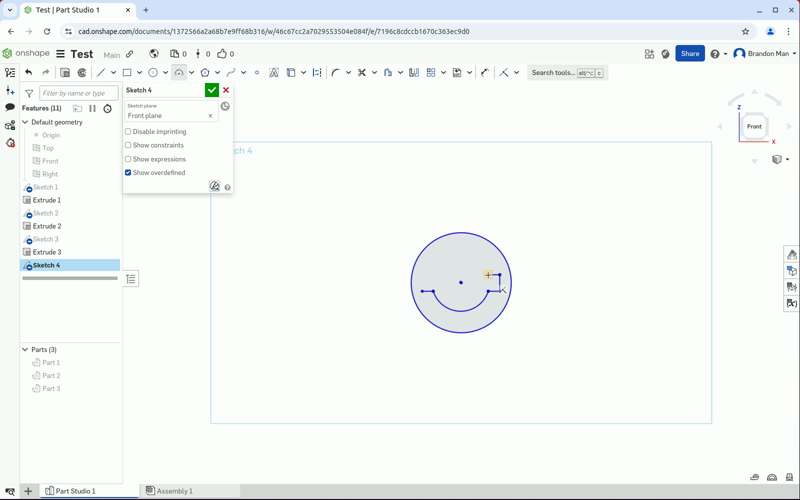
click(488, 274)
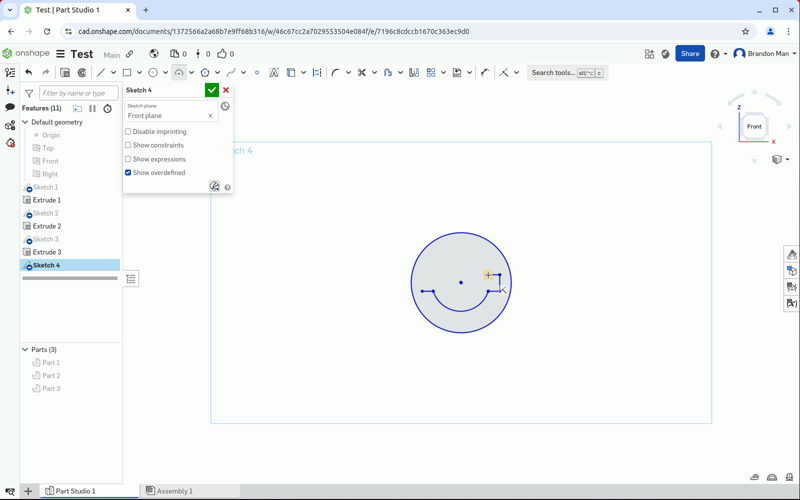
key_down(shift)
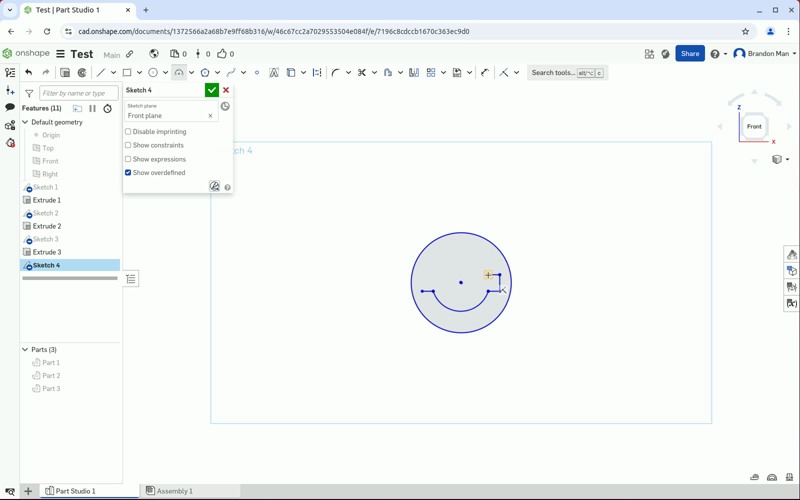
mouse_move(433, 274)
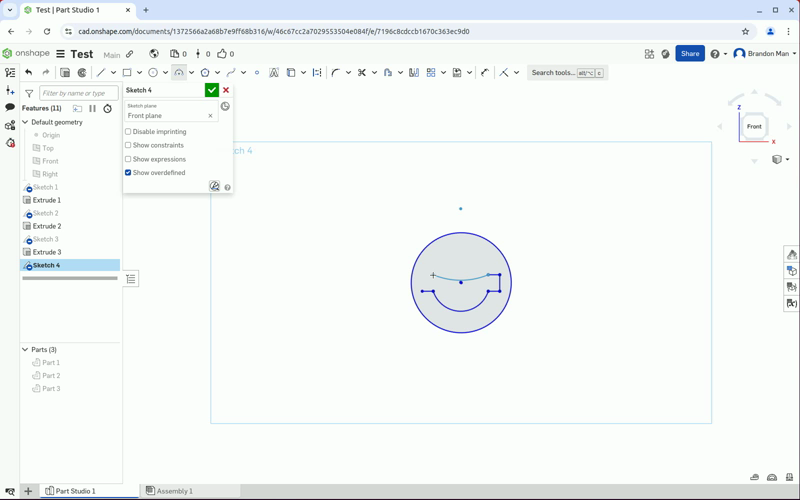
click(433, 274)
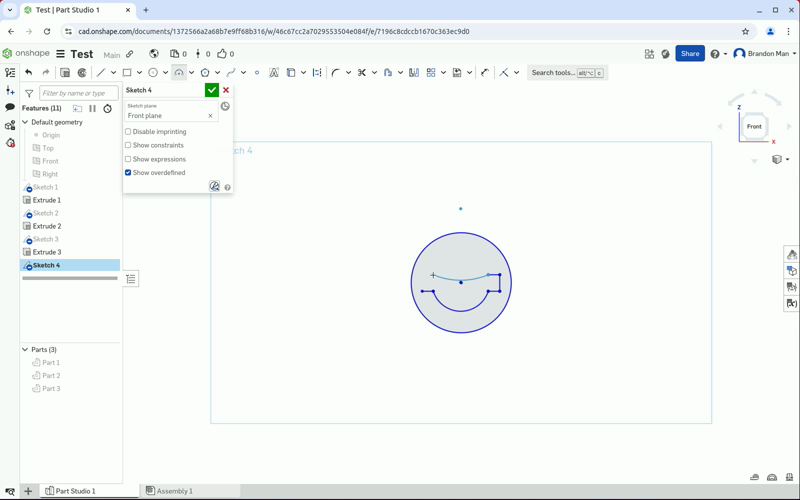
mouse_move(460, 254)
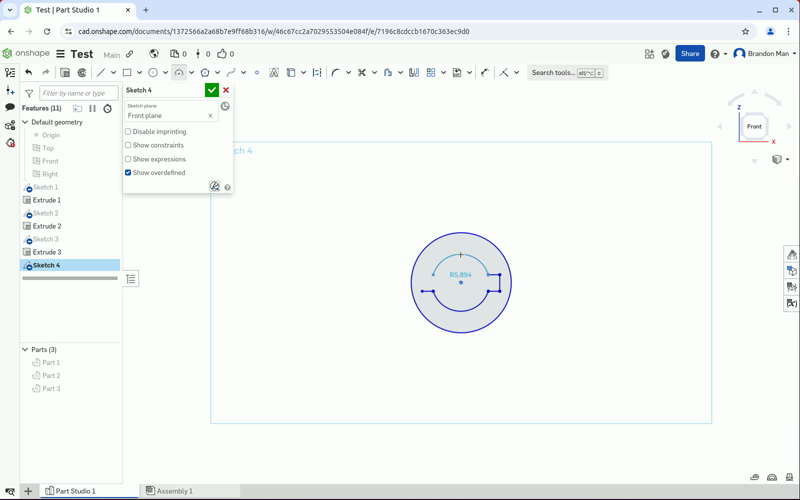
click(460, 254)
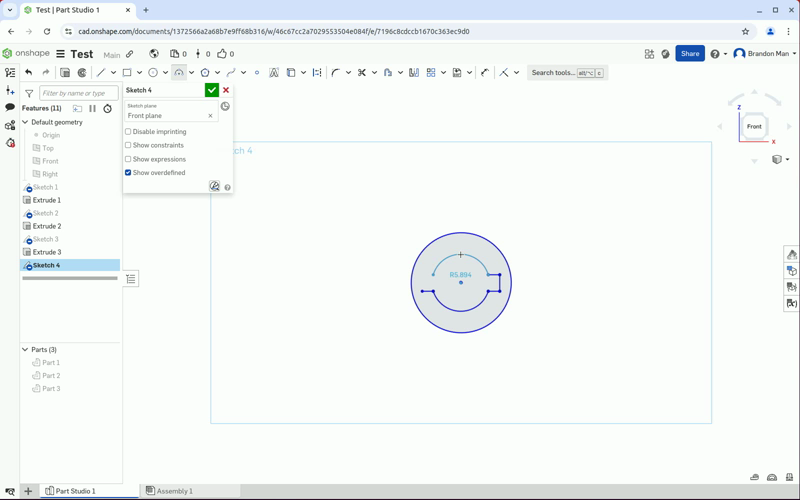
key_up(shift)
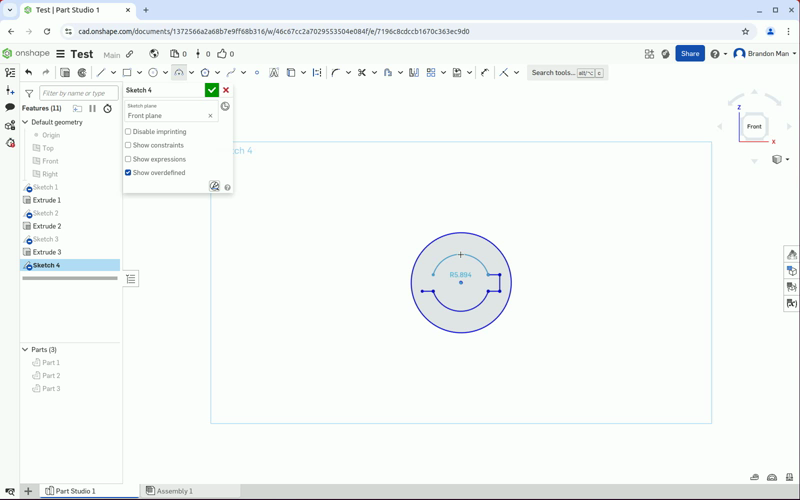
key(esc)
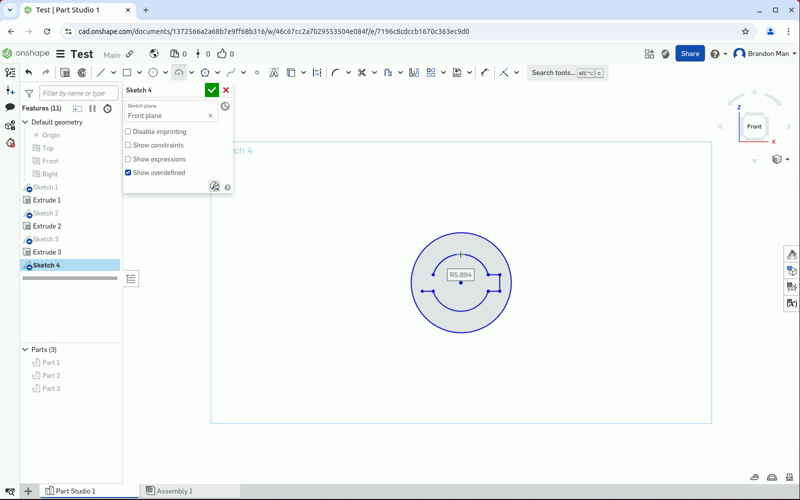
key(l)
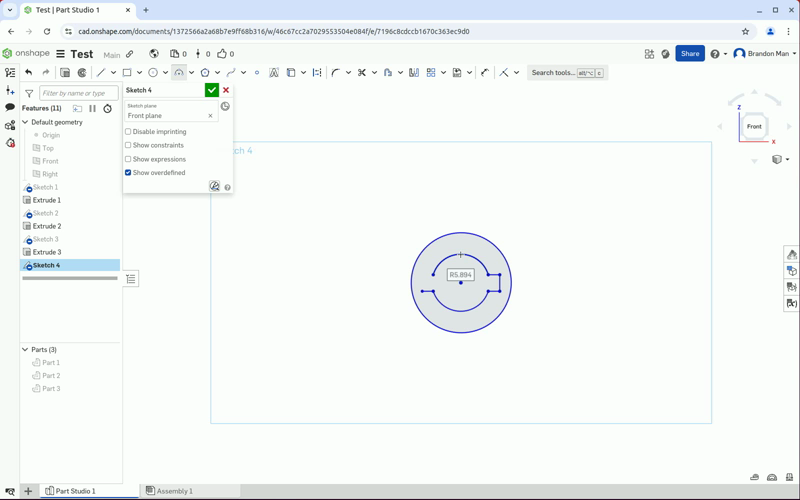
mouse_move(433, 274)
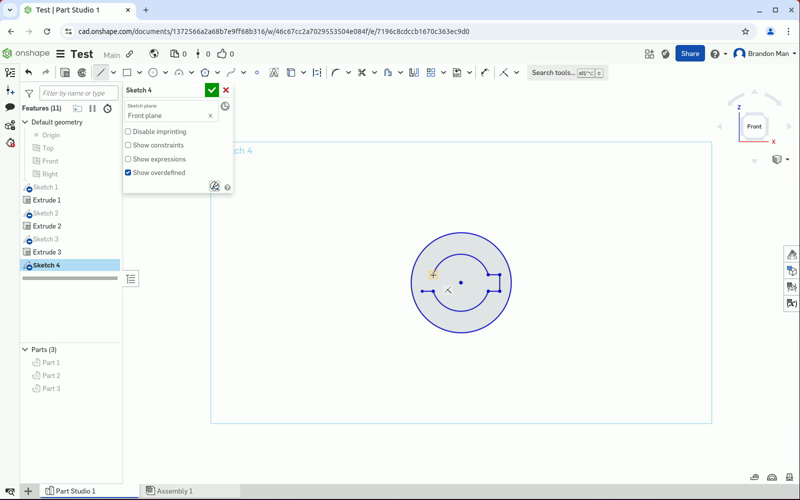
click(433, 274)
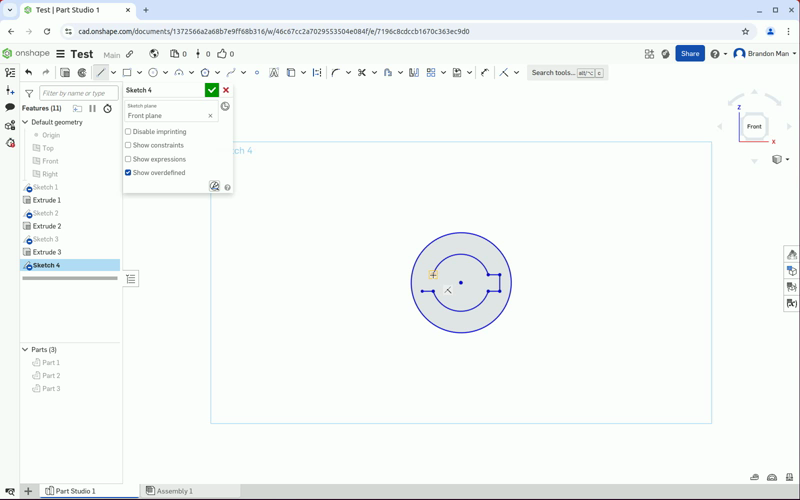
key_down(shift)
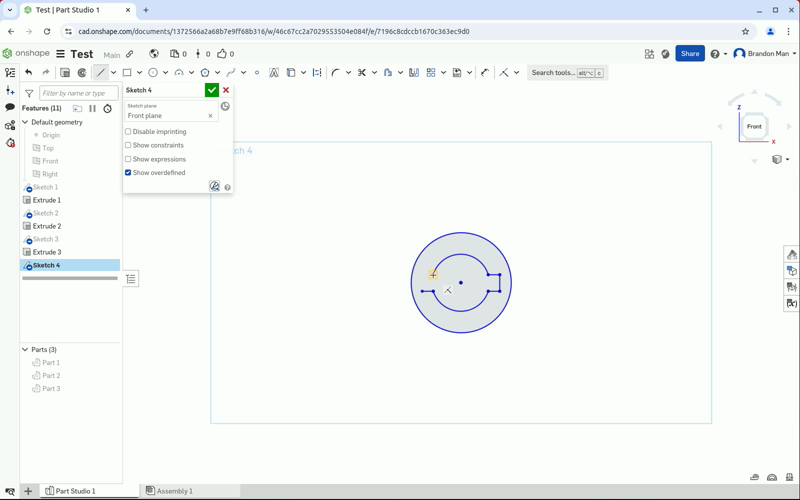
mouse_move(463, 274)
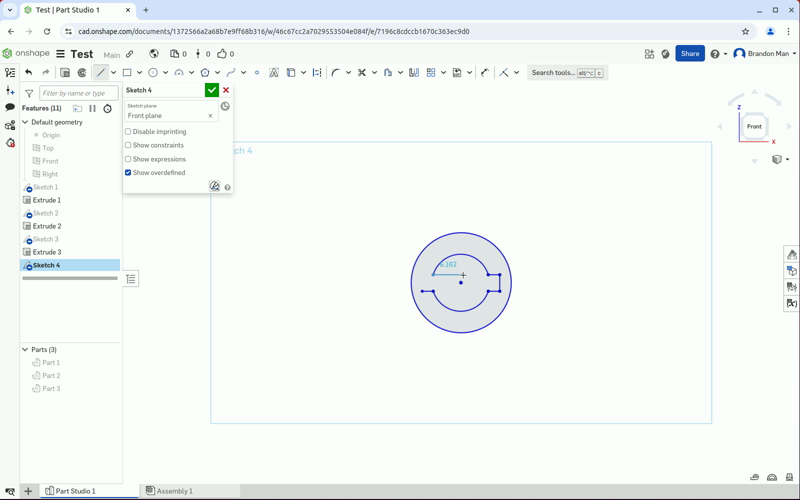
mouse_move(422, 274)
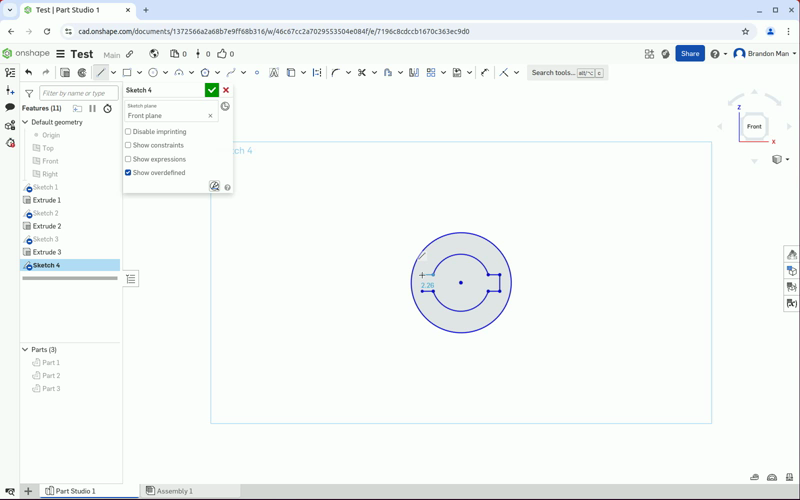
click(422, 274)
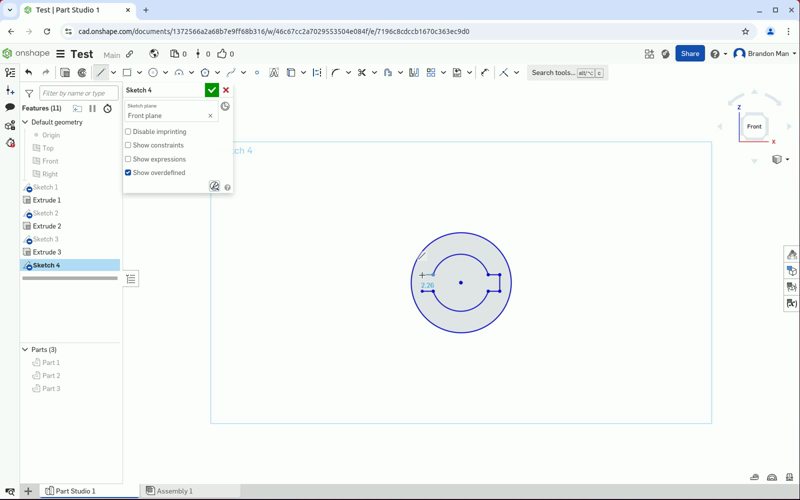
key_up(shift)
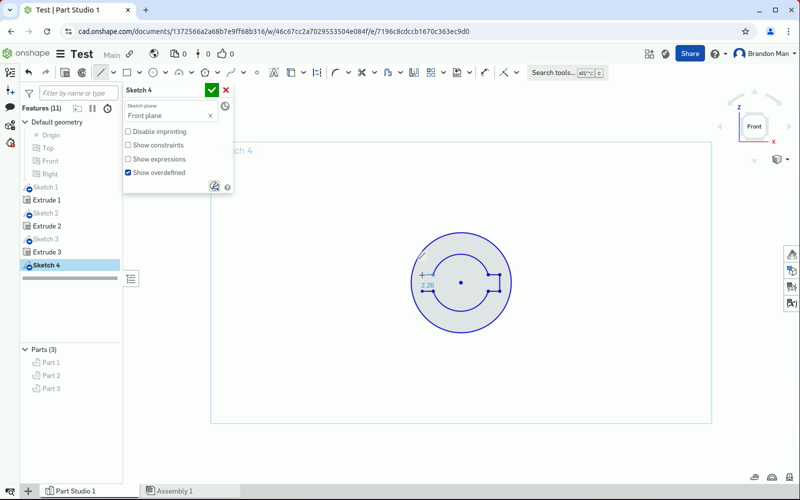
mouse_move(452, 274)
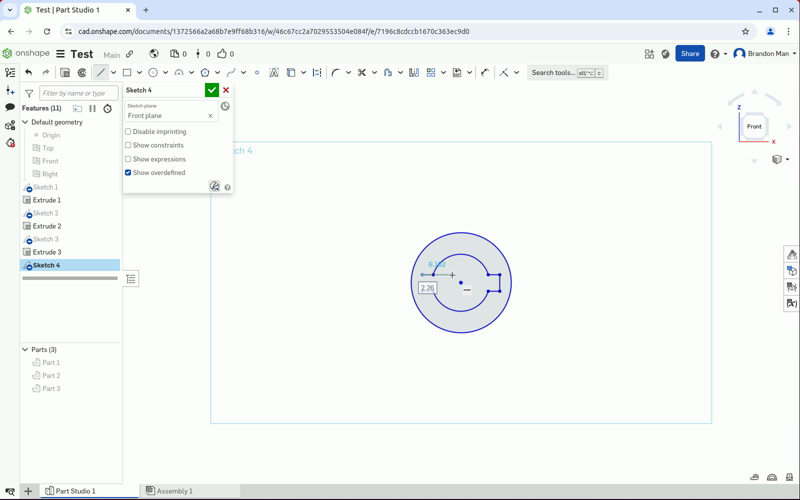
key_down(shift)
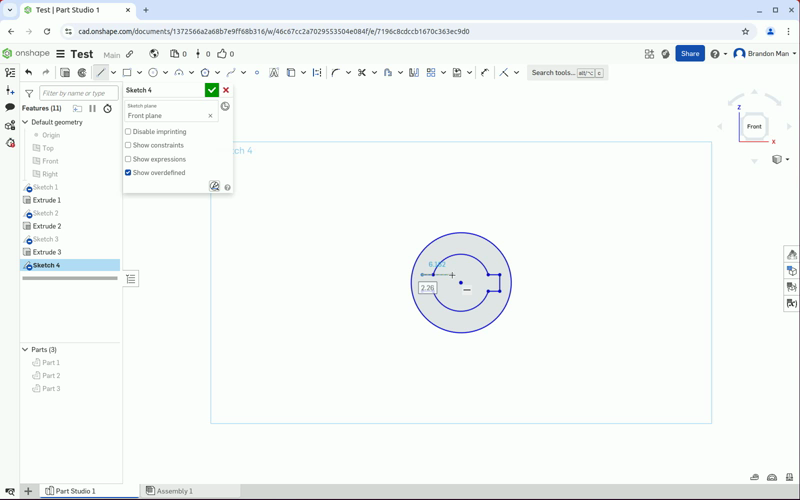
mouse_move(422, 291)
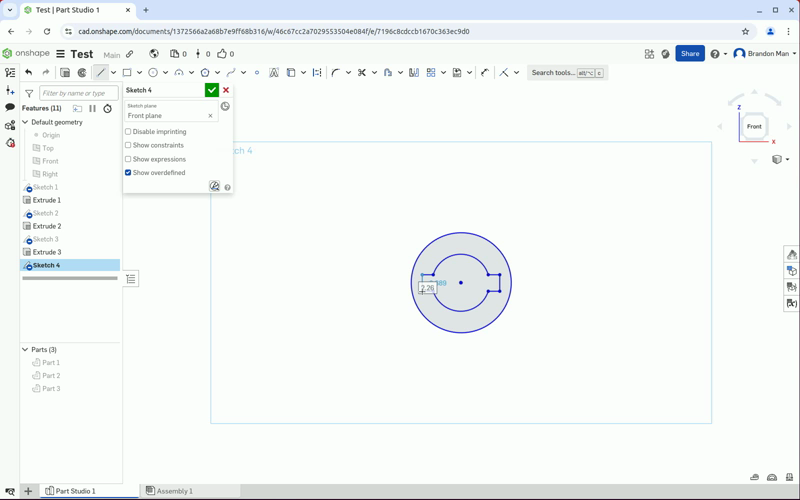
key_up(shift)
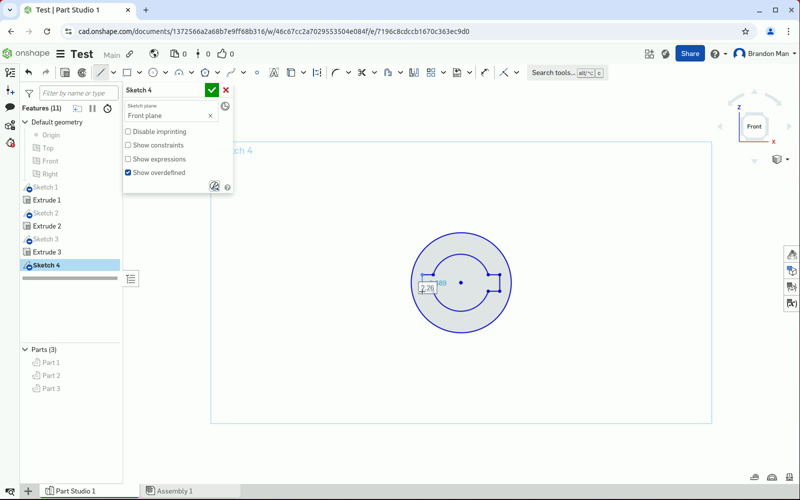
click(422, 291)
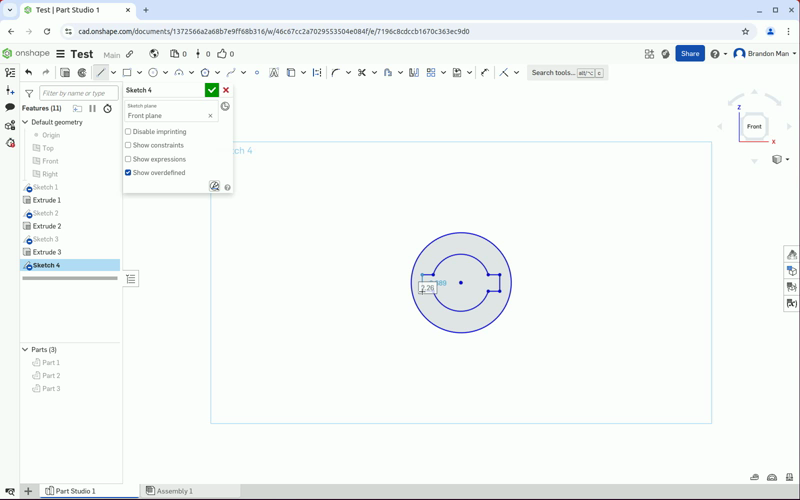
key(esc)
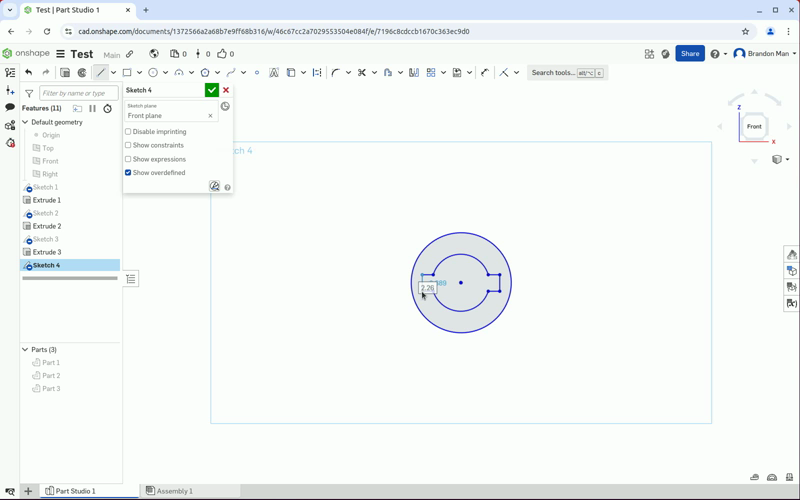
mouse_move(458, 248)
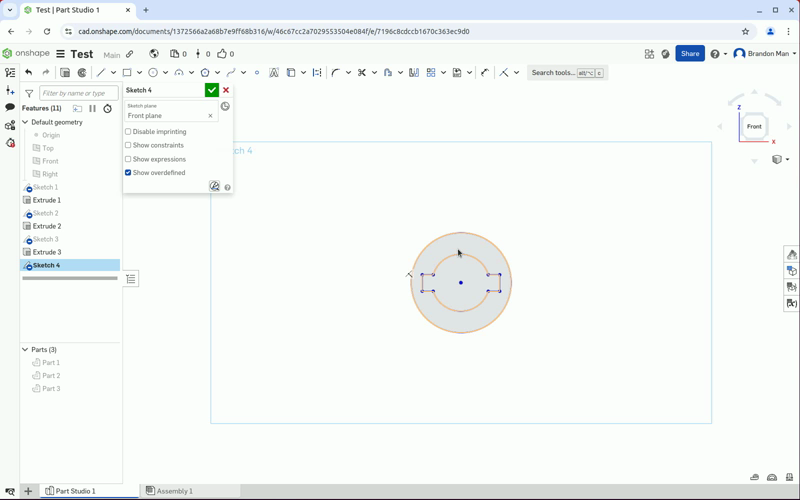
click(458, 248)
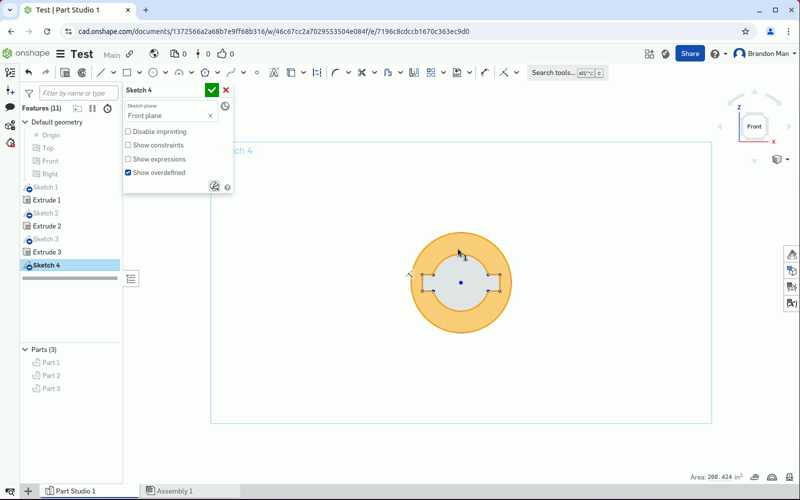
mouse_move(73, 352)
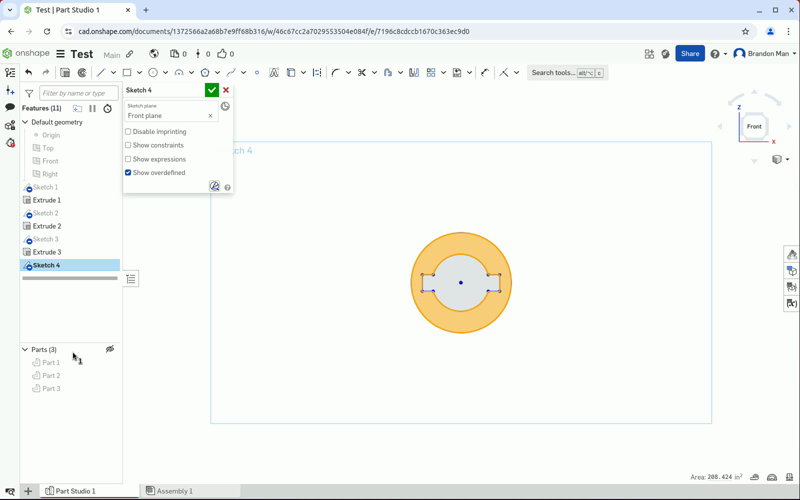
key(shift+y)
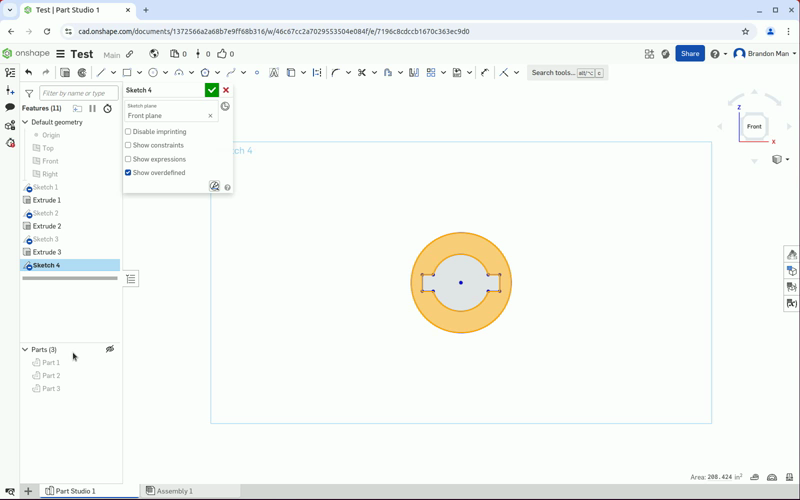
key(shift+e)
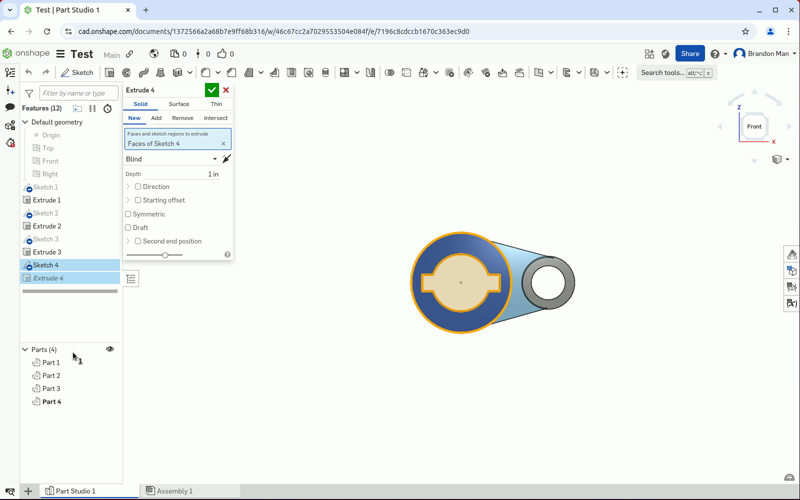
mouse_move(143, 106)
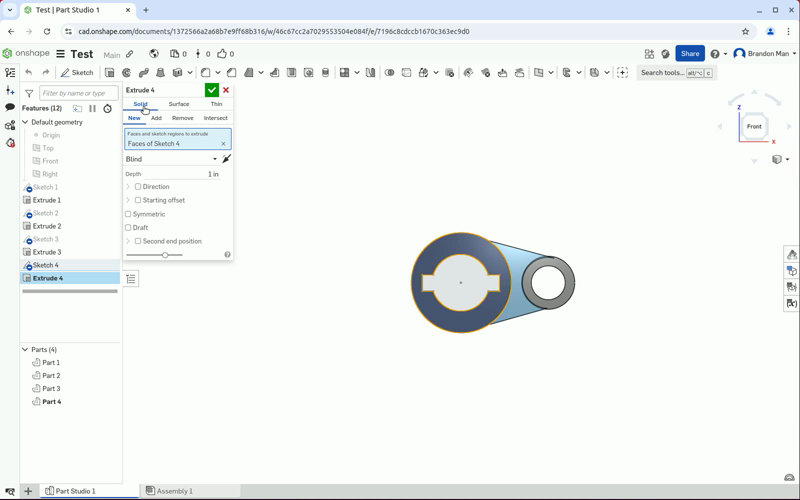
click(143, 106)
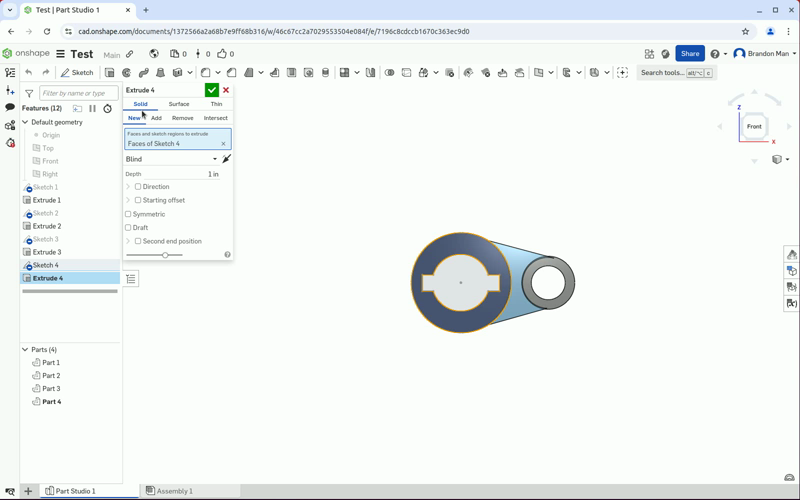
mouse_move(137, 120)
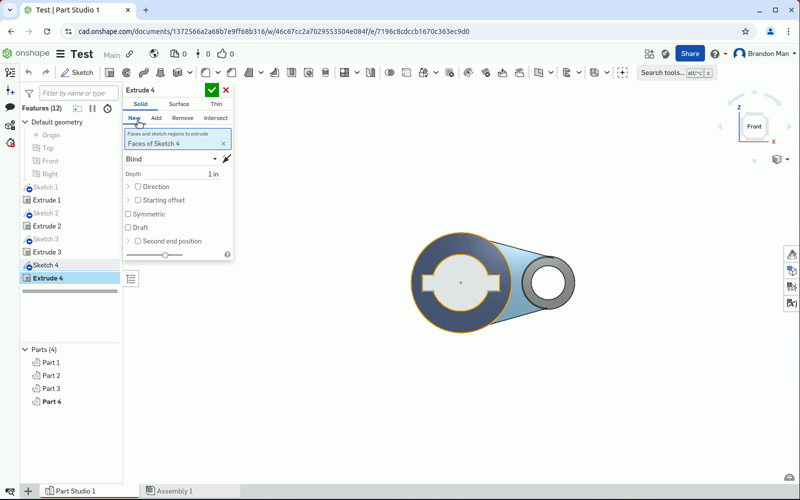
click(137, 120)
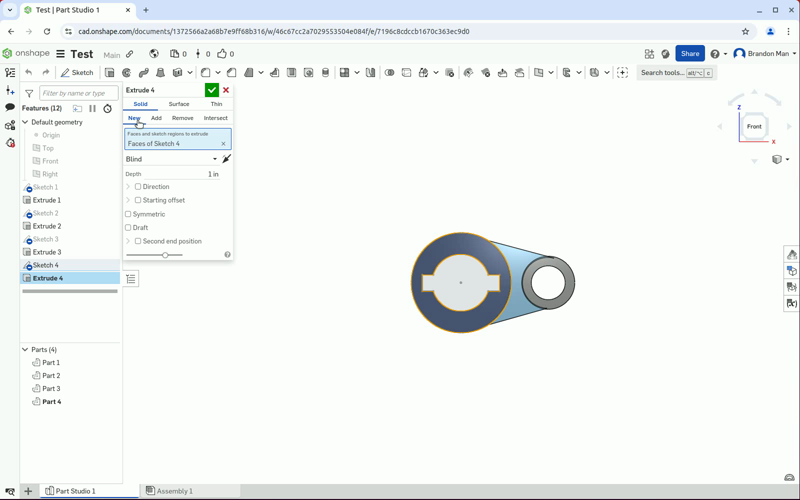
key(tab, 4)
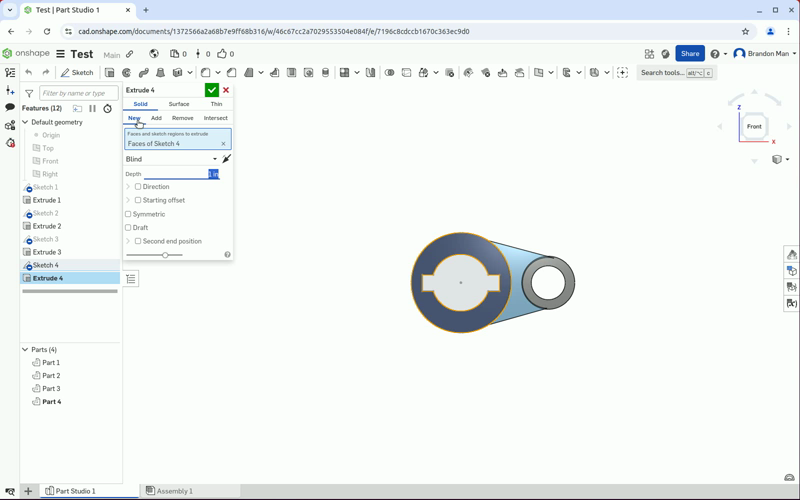
text(16.85)
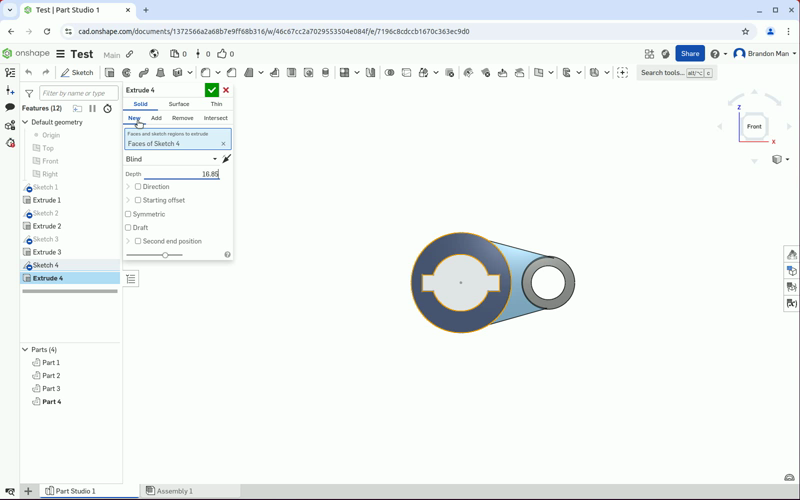
key(enter)
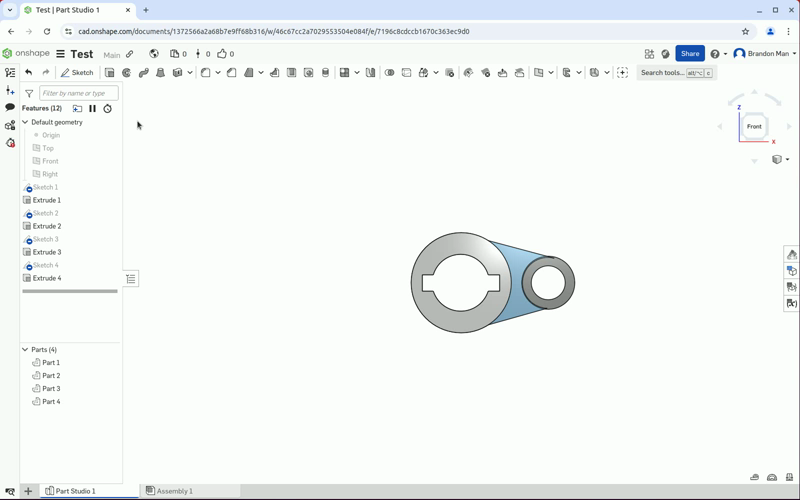
key(shift+h)
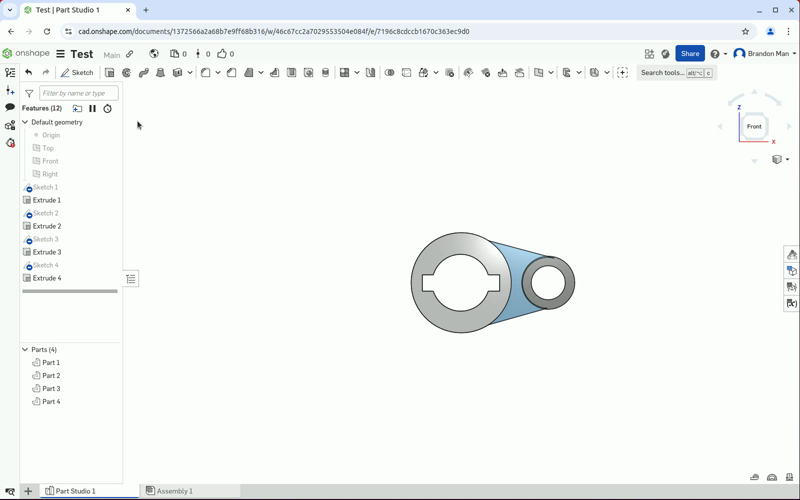
key(shift+h)
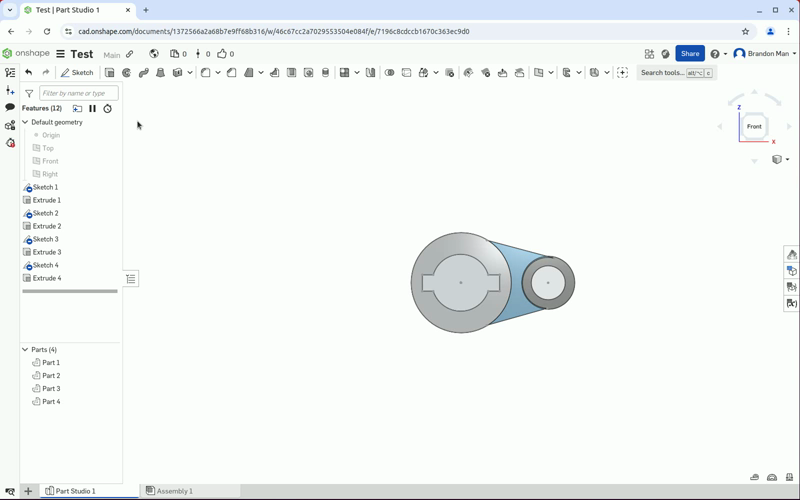
key(shift+7)
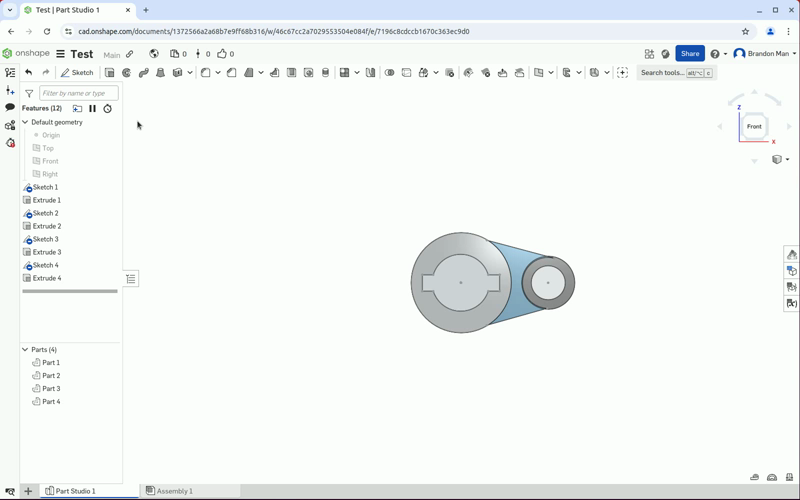
key(left, 2)
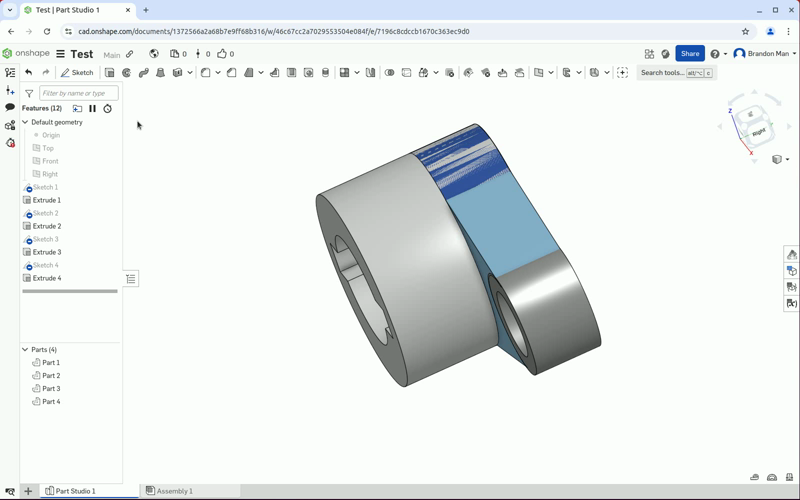
key(down, 2)
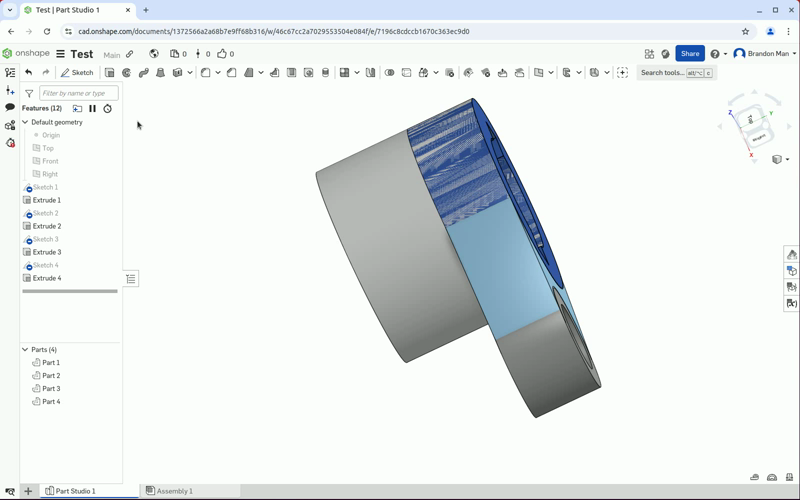
key(up, 2)
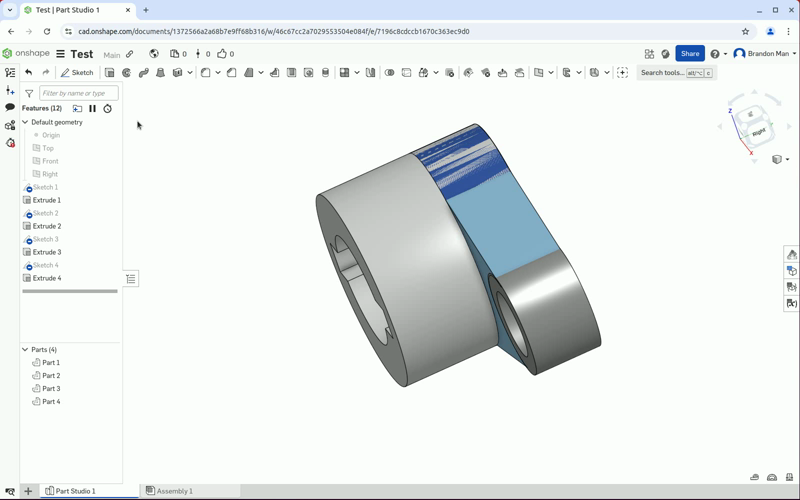
key(right, 2)
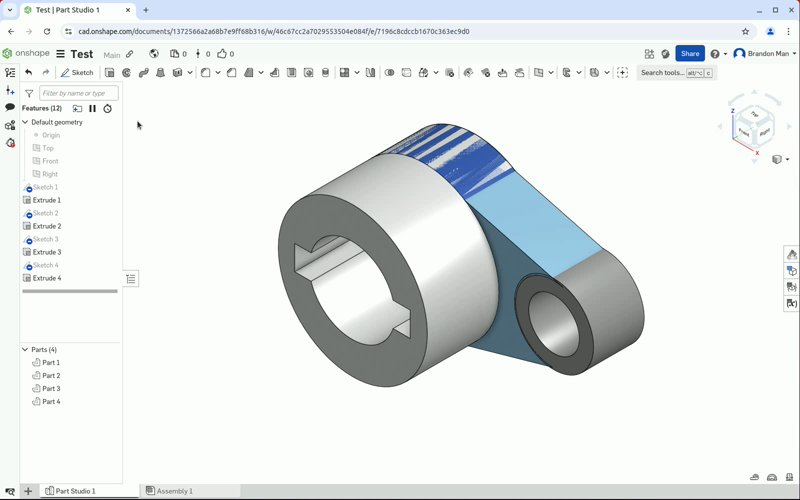
mouse_move(73, 189)
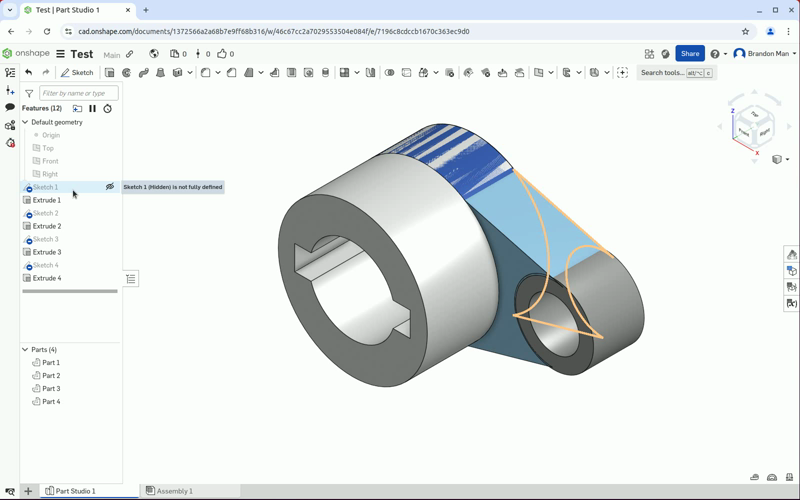
click(73, 189)